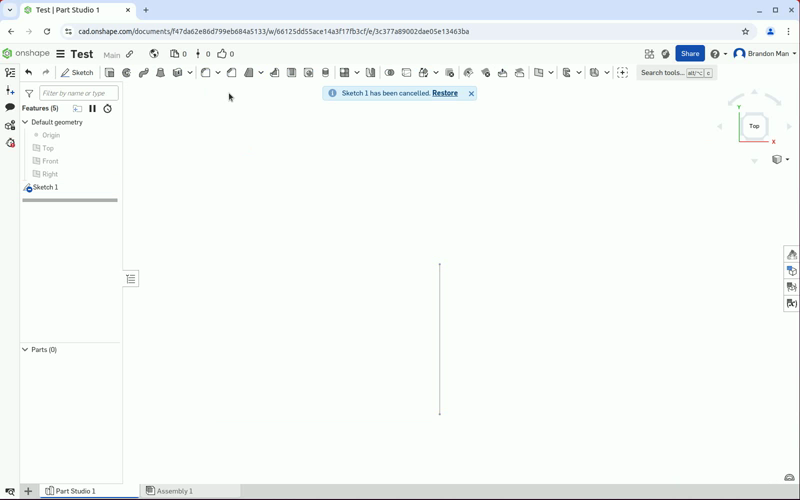
key(shift+h)
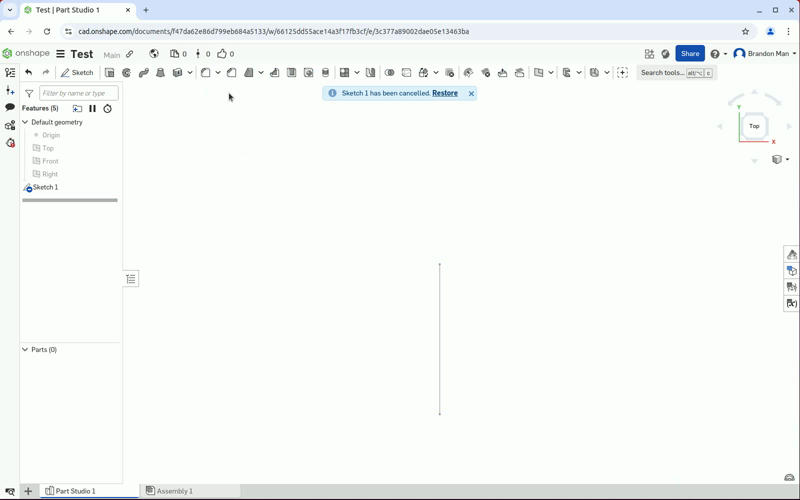
key(shift+s)
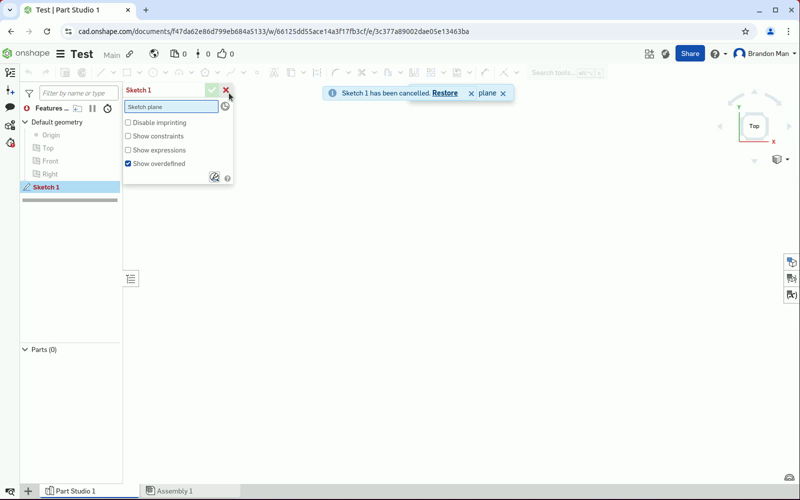
mouse_move(73, 150)
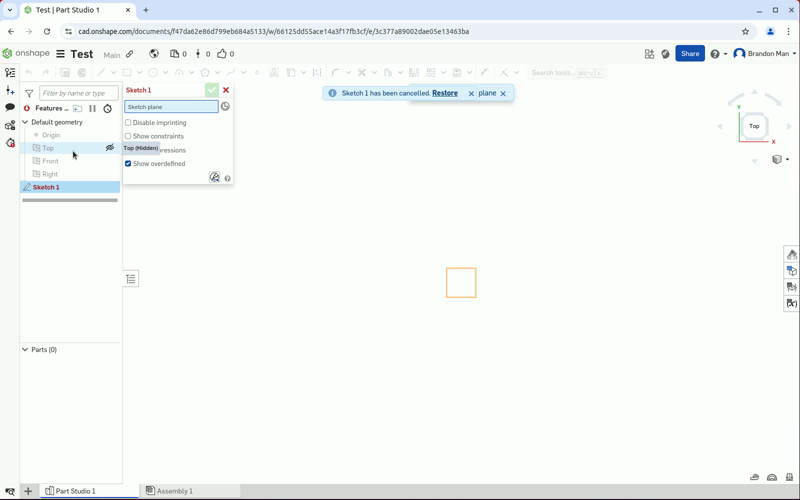
click(73, 150)
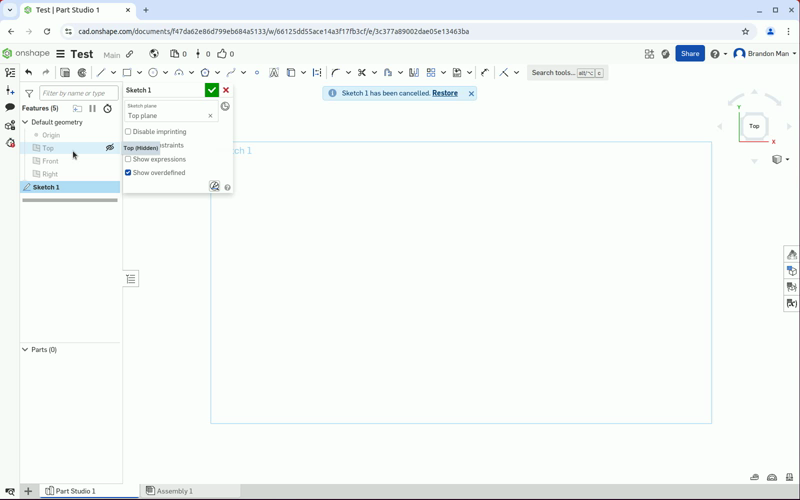
mouse_move(73, 352)
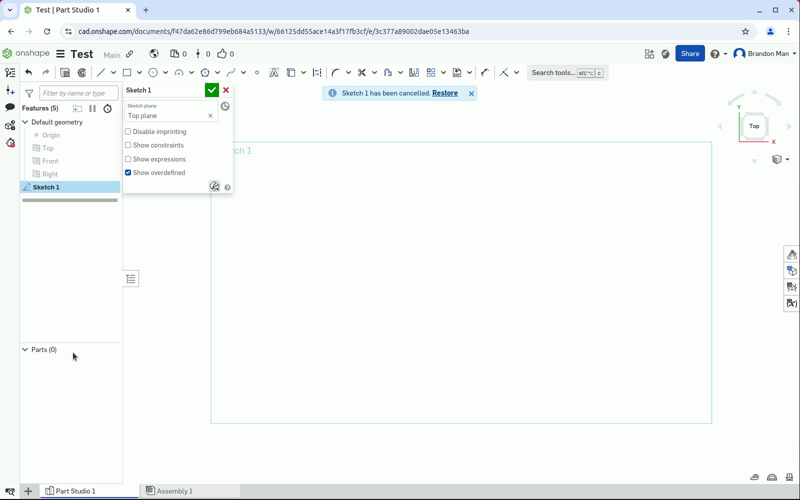
key(y)
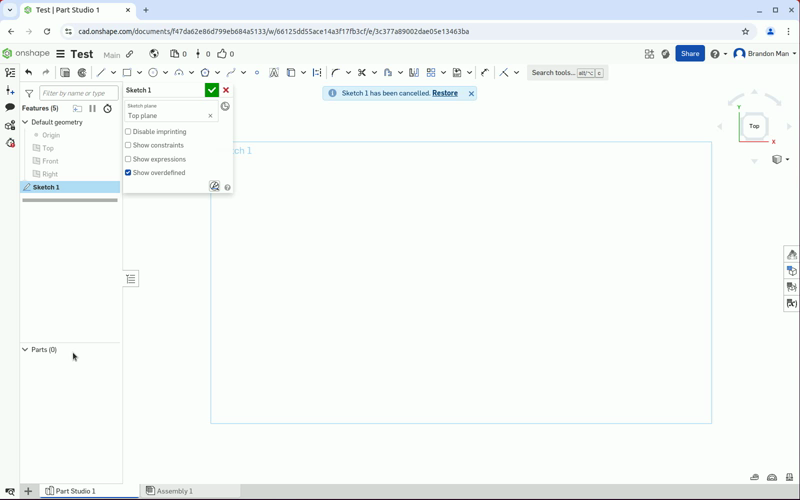
key(l)
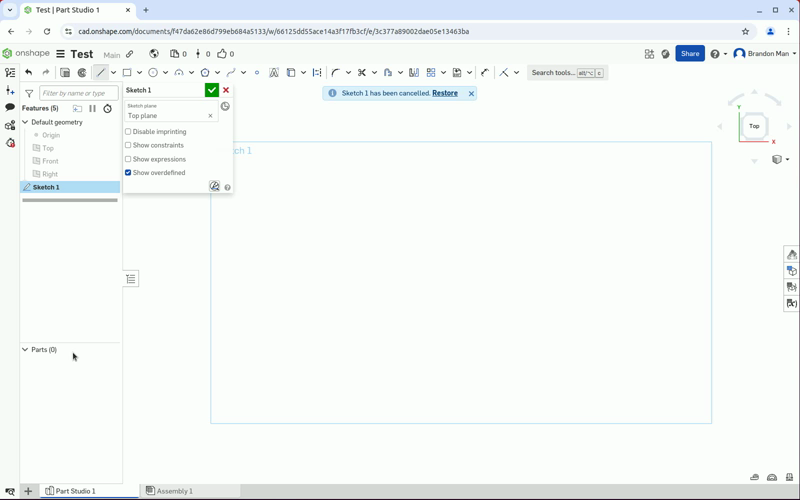
key_down(shift)
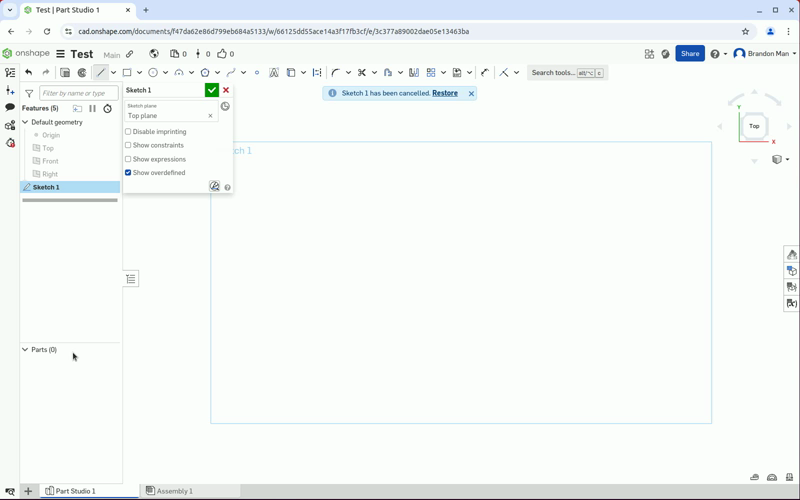
mouse_move(460, 395)
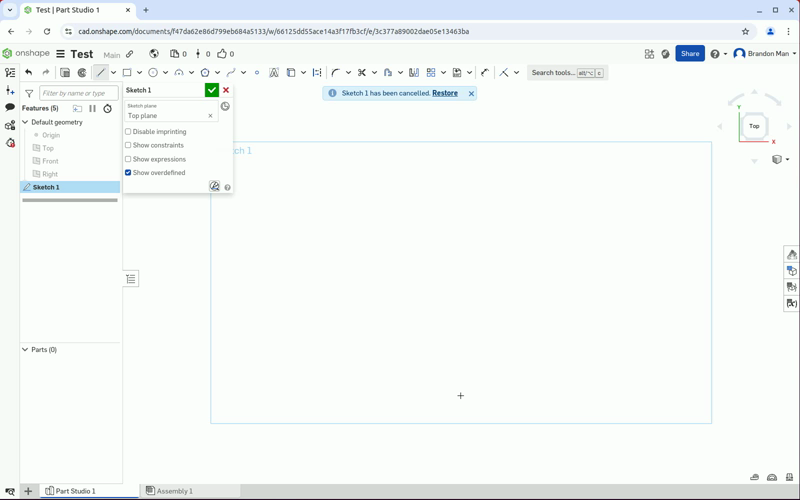
click(460, 395)
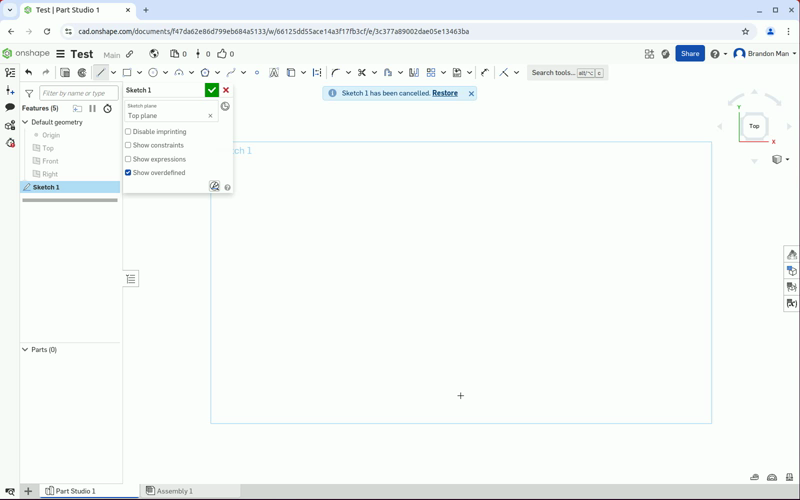
key_up(shift)
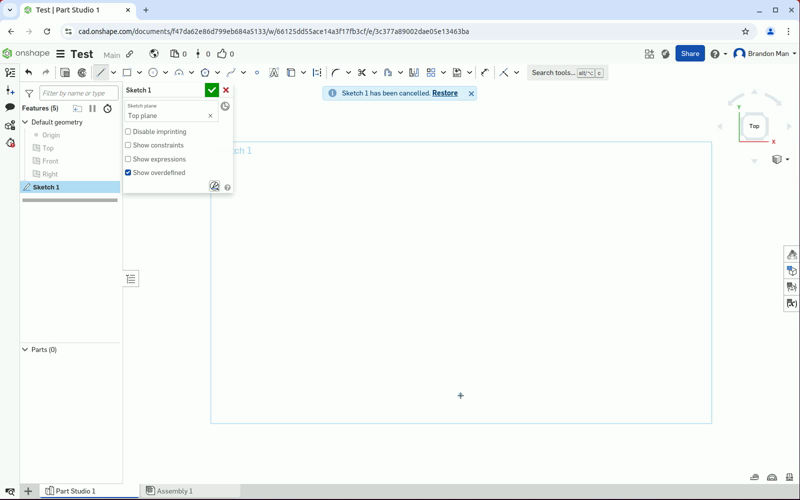
key_down(shift)
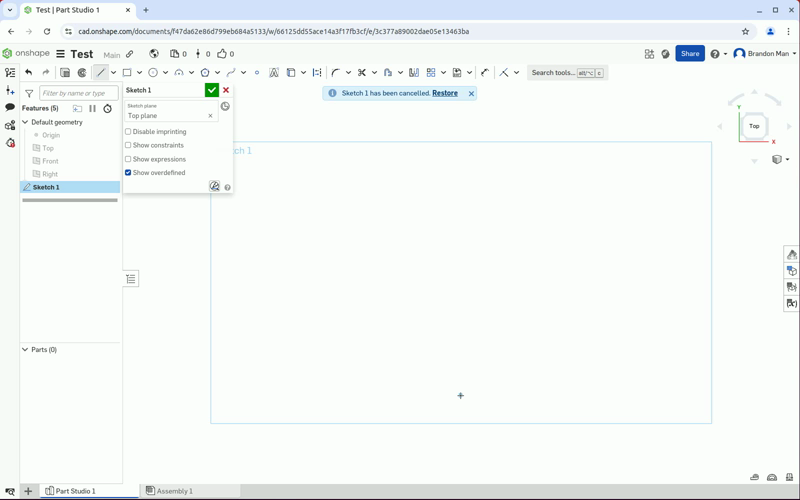
mouse_move(529, 395)
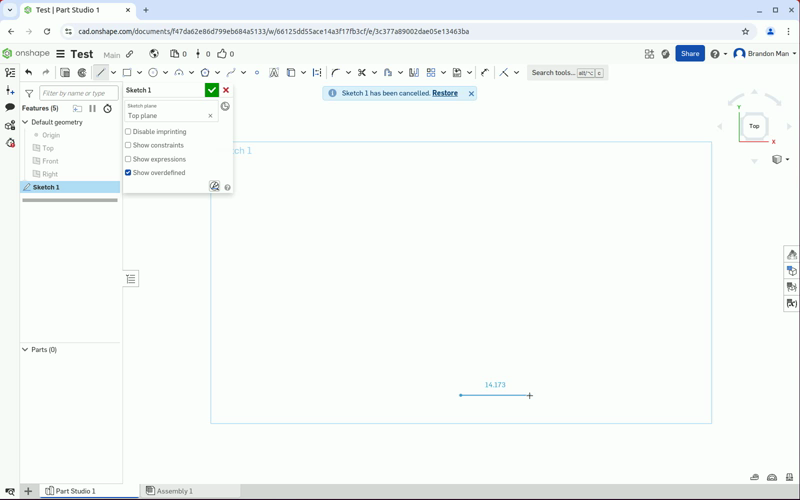
click(529, 395)
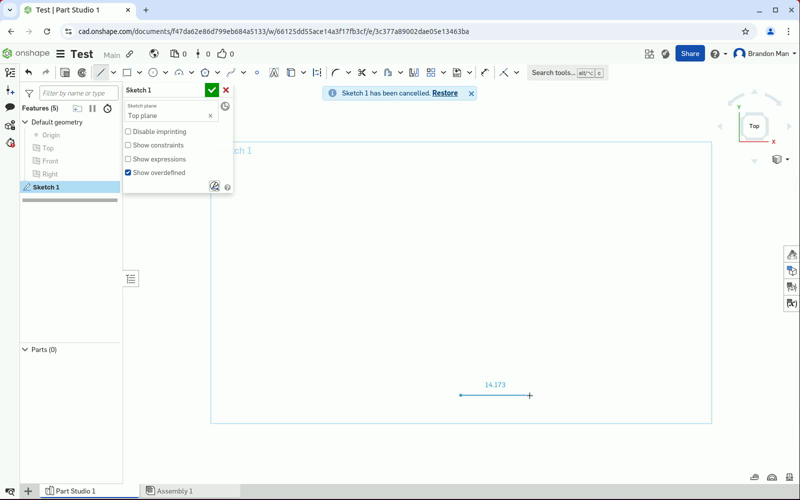
key_up(shift)
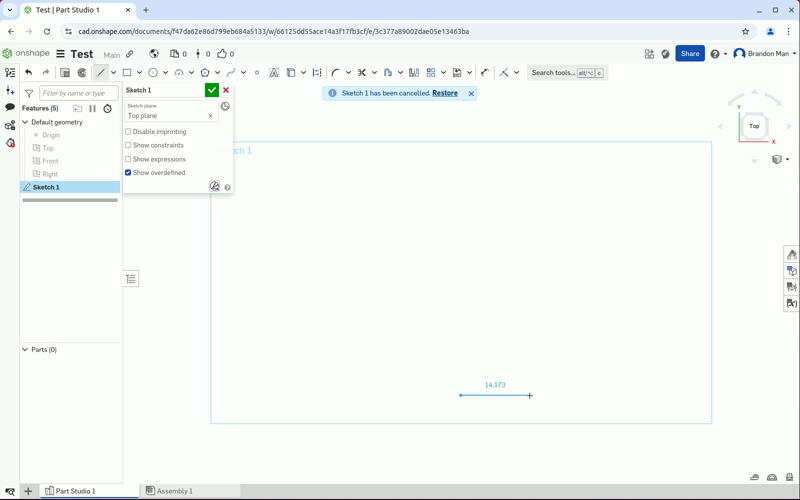
key_down(shift)
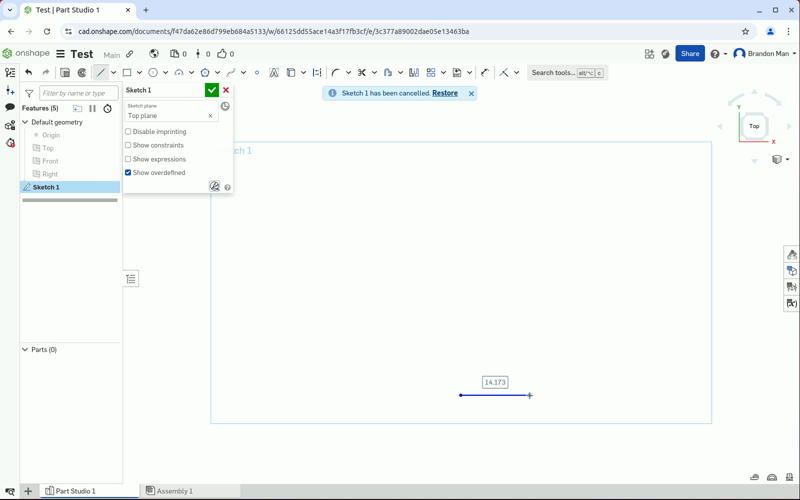
mouse_move(529, 282)
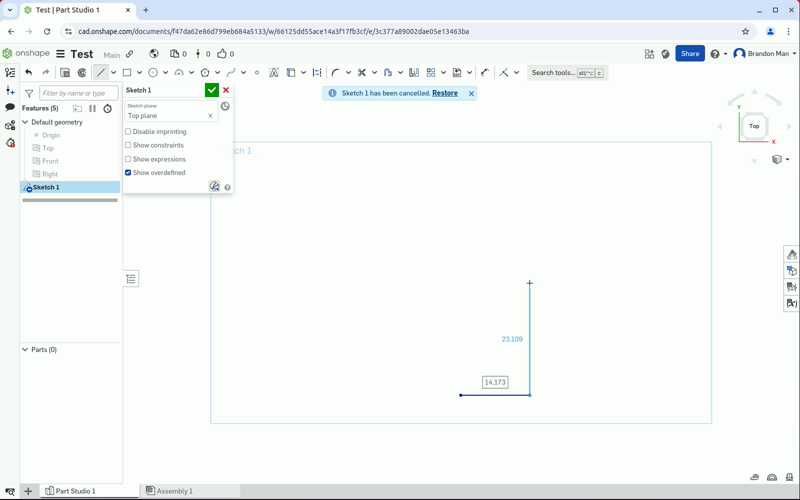
click(529, 282)
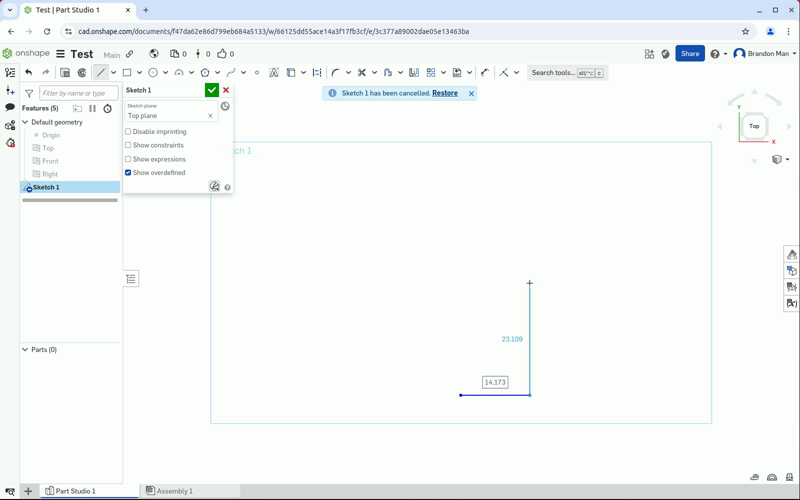
key_up(shift)
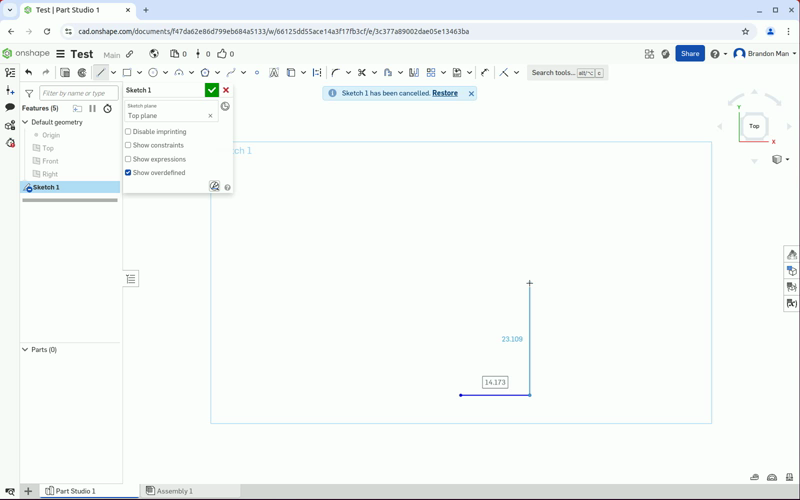
key_down(shift)
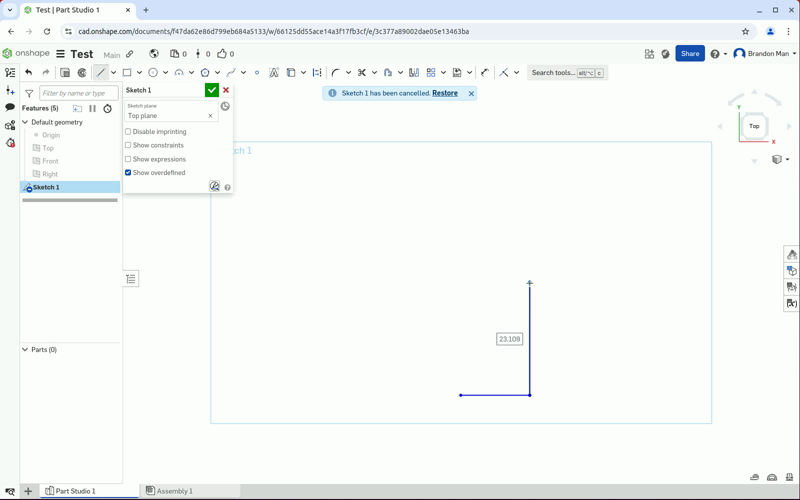
mouse_move(460, 282)
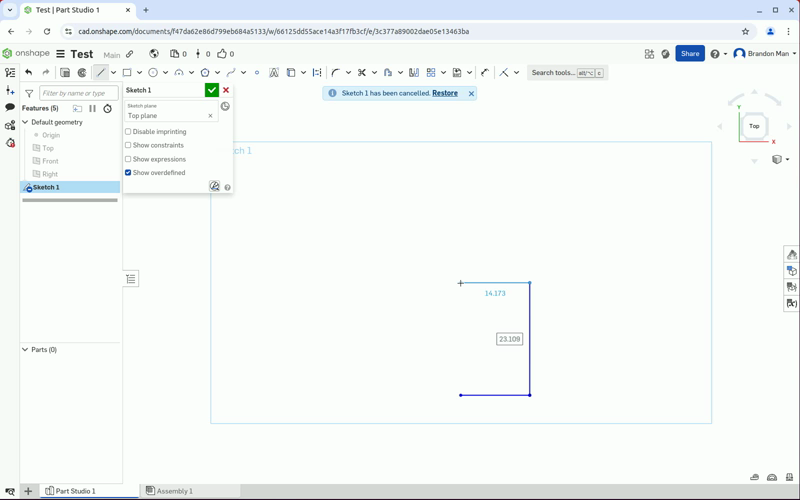
click(460, 282)
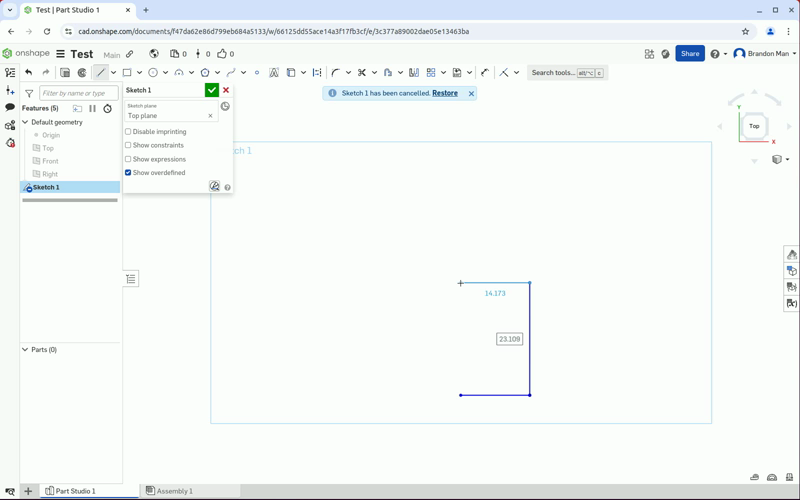
key_up(shift)
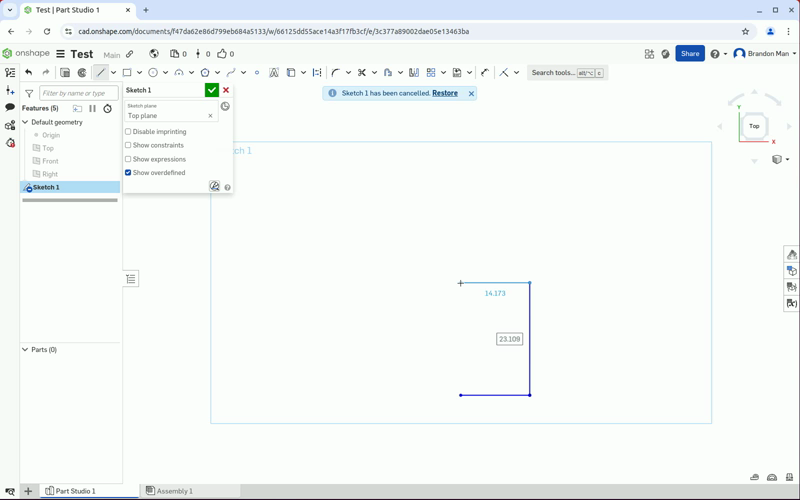
key_down(shift)
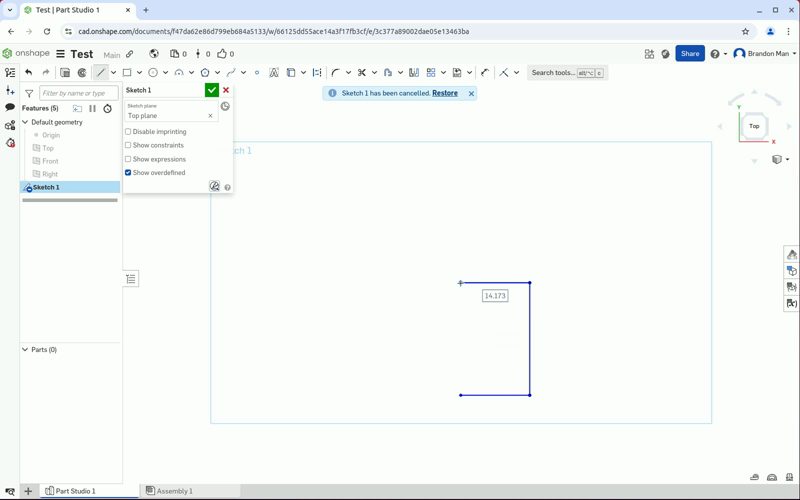
mouse_move(460, 395)
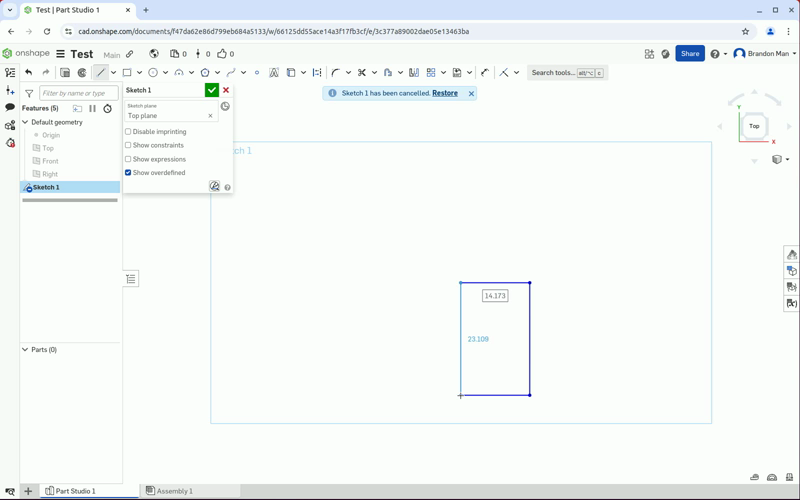
key_up(shift)
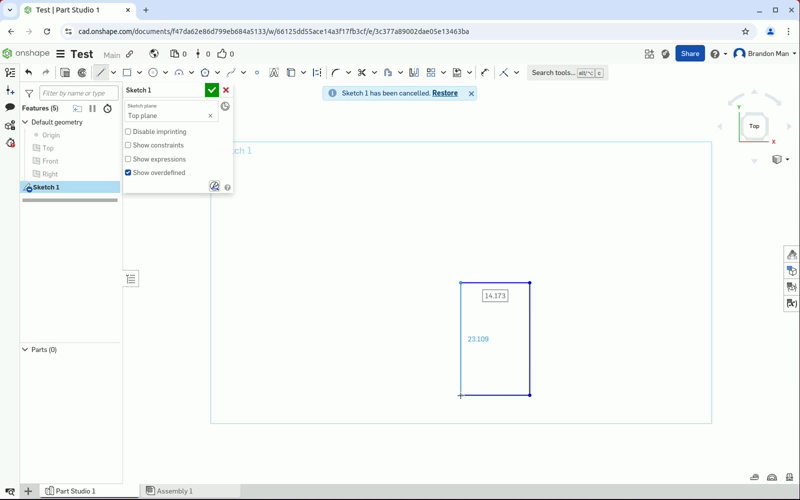
click(460, 395)
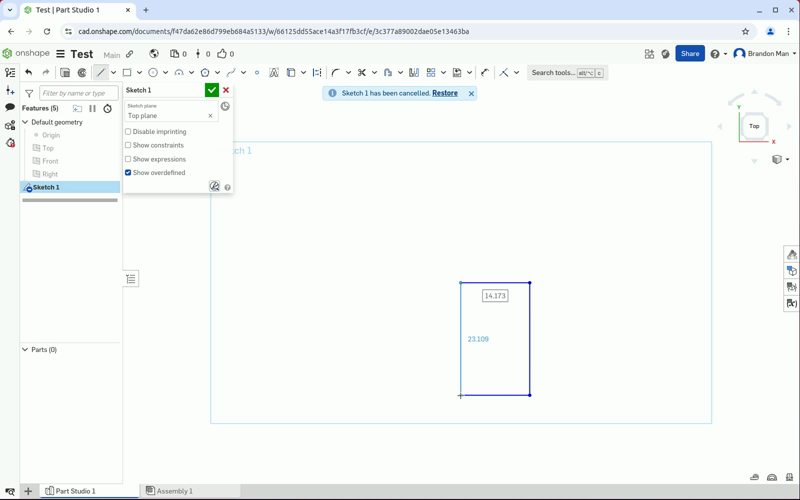
key(esc)
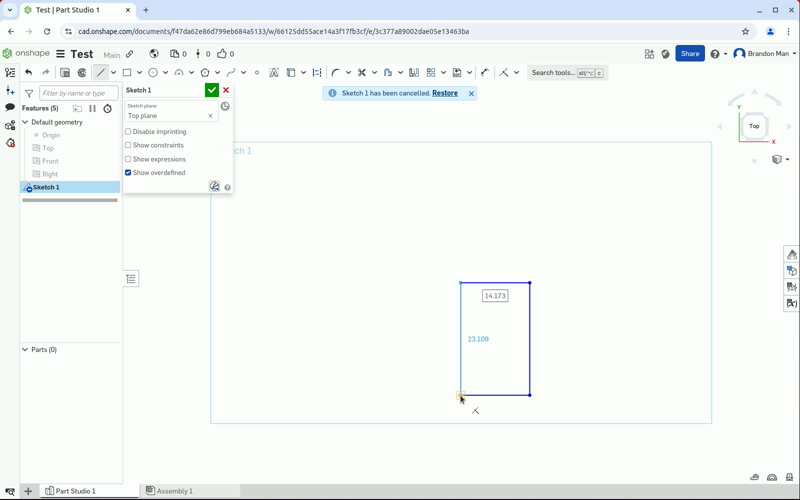
mouse_move(499, 345)
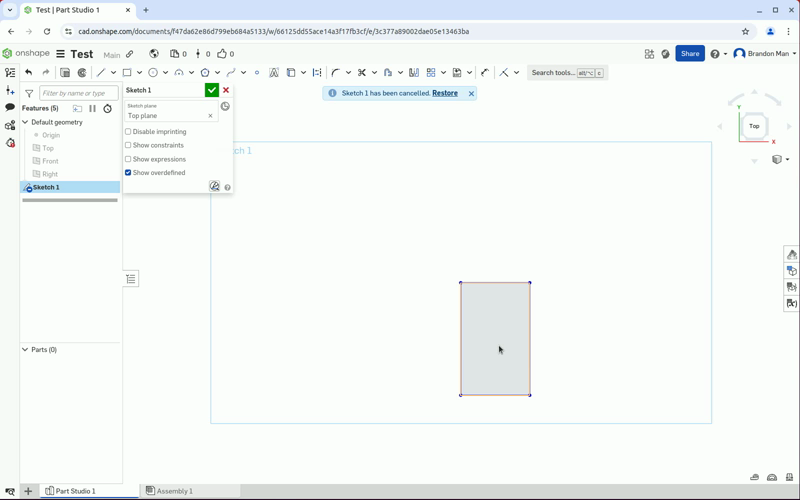
click(499, 345)
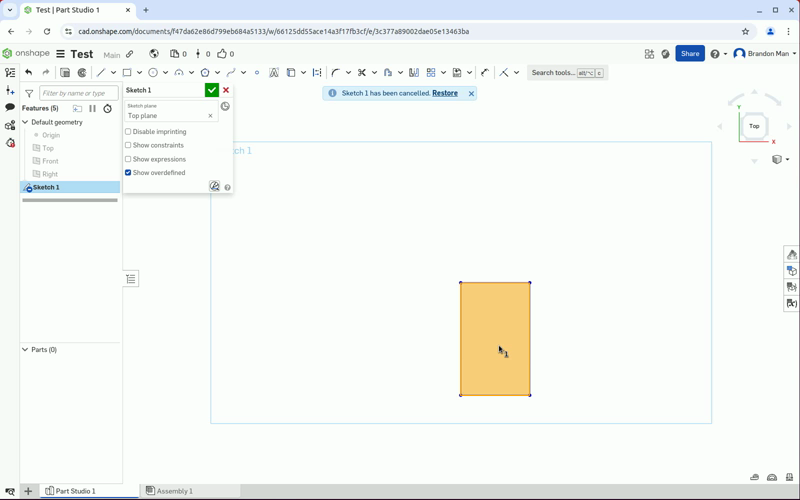
mouse_move(73, 352)
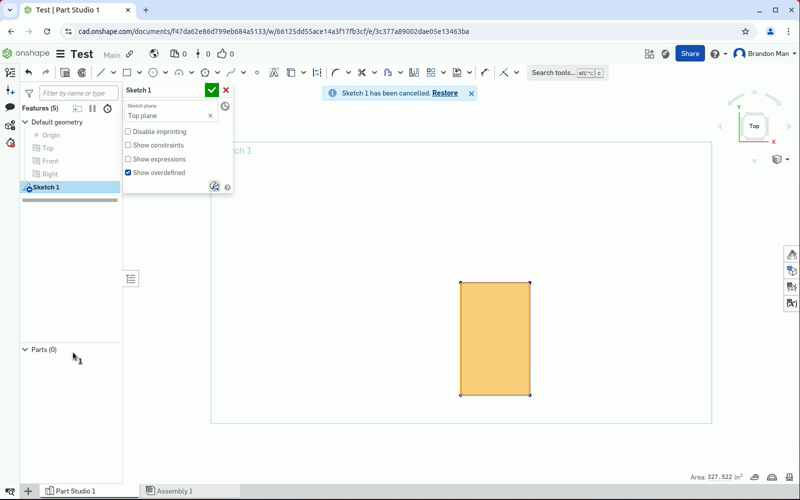
key(shift+y)
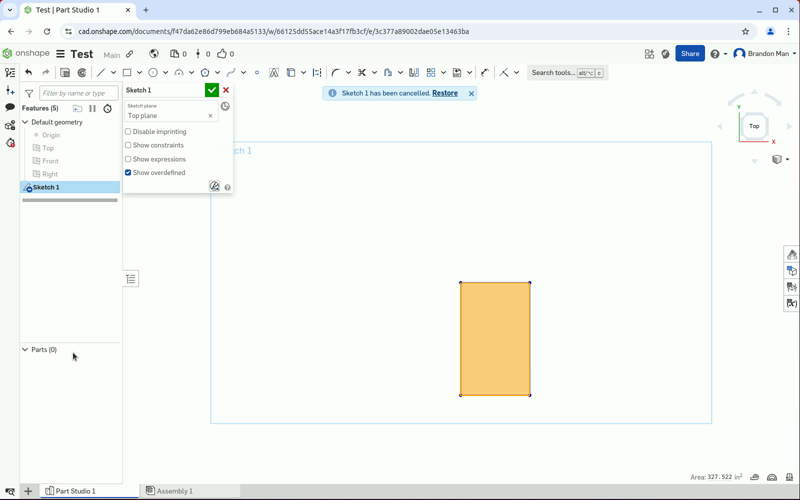
key(shift+e)
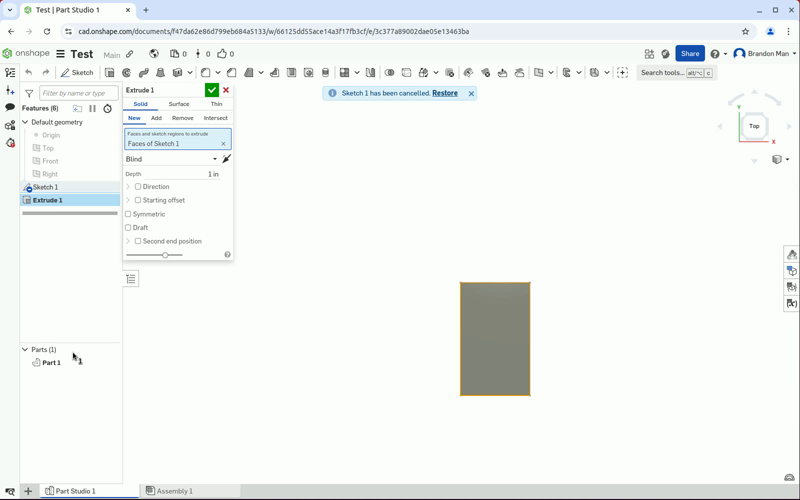
mouse_move(143, 106)
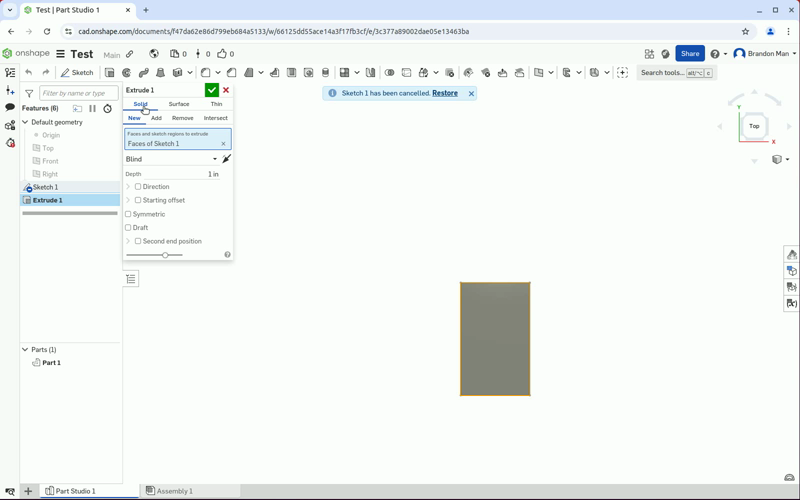
click(143, 106)
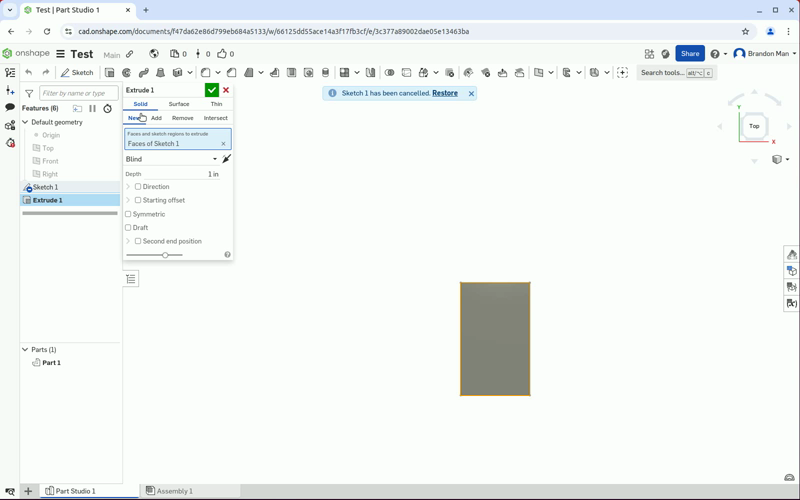
mouse_move(137, 120)
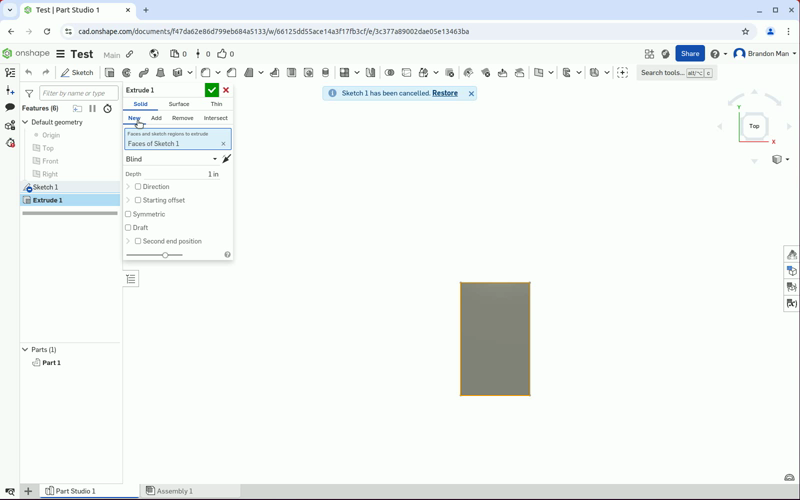
click(137, 120)
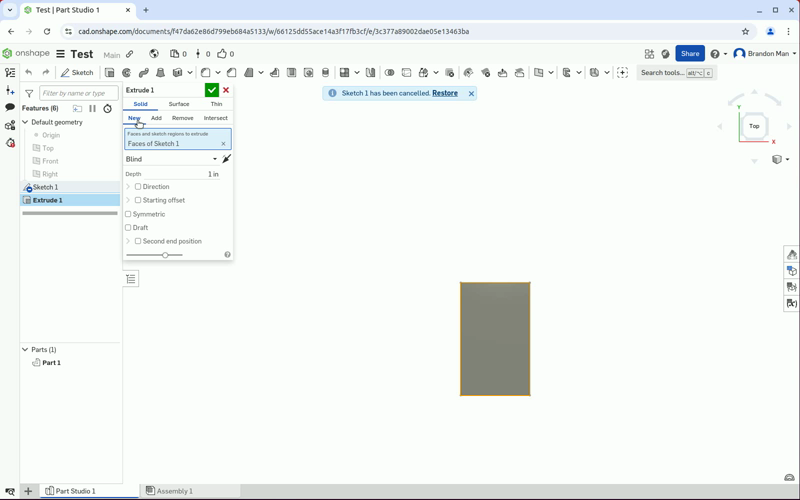
key(tab, 4)
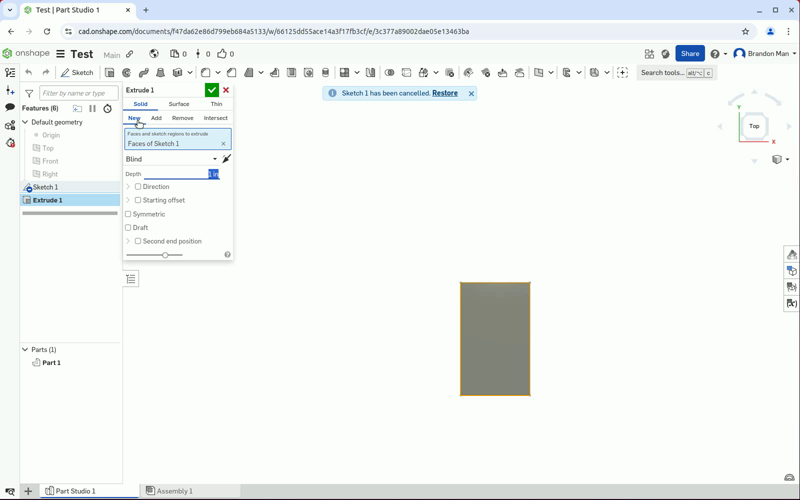
text(0.241)
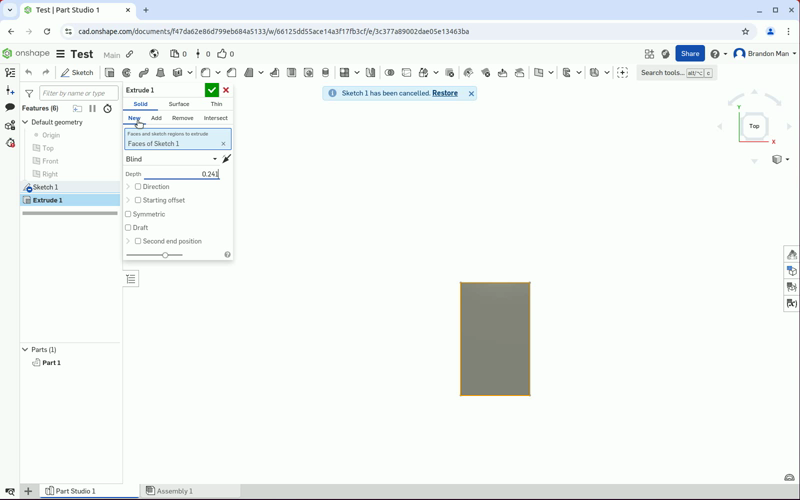
key(enter)
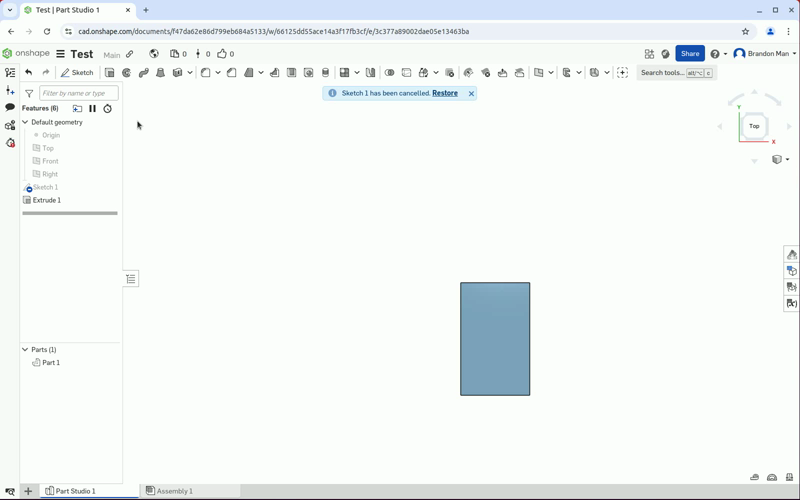
key(shift+h)
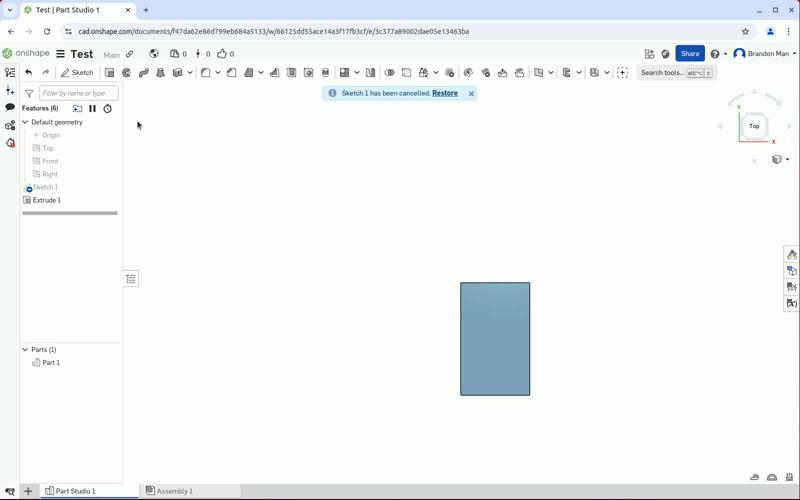
key(shift+h)
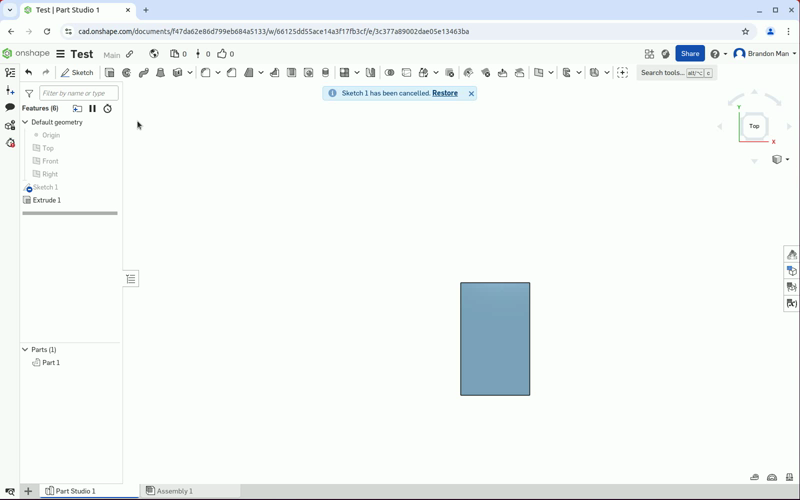
mouse_move(73, 189)
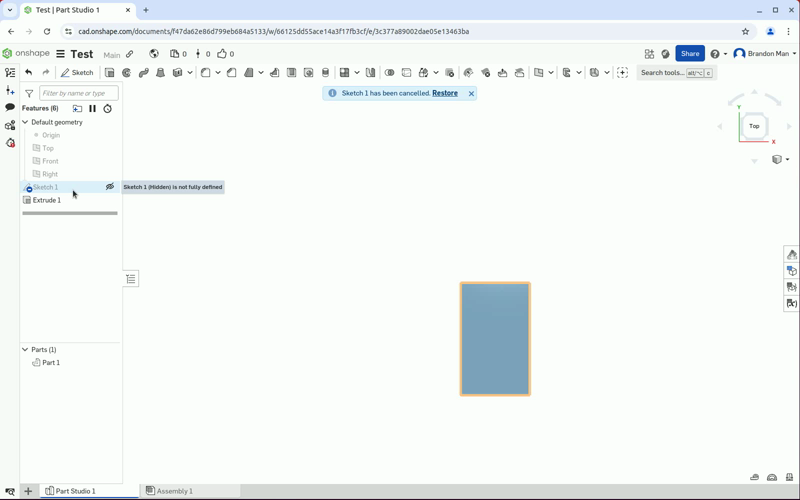
click(73, 189)
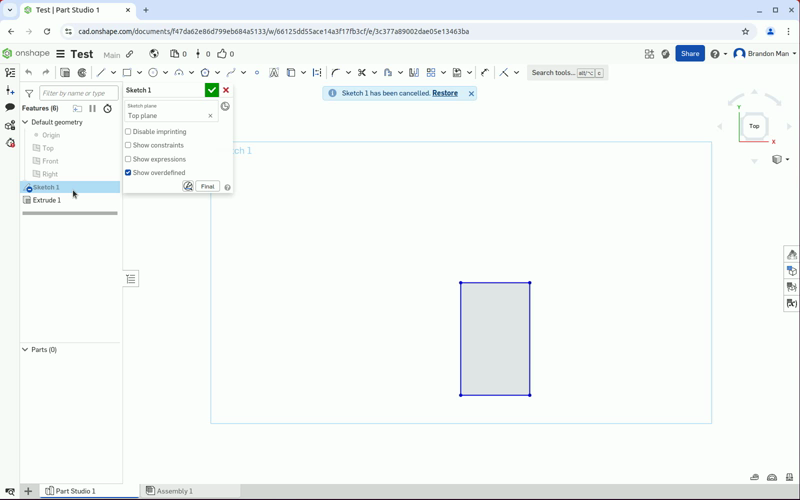
mouse_move(229, 92)
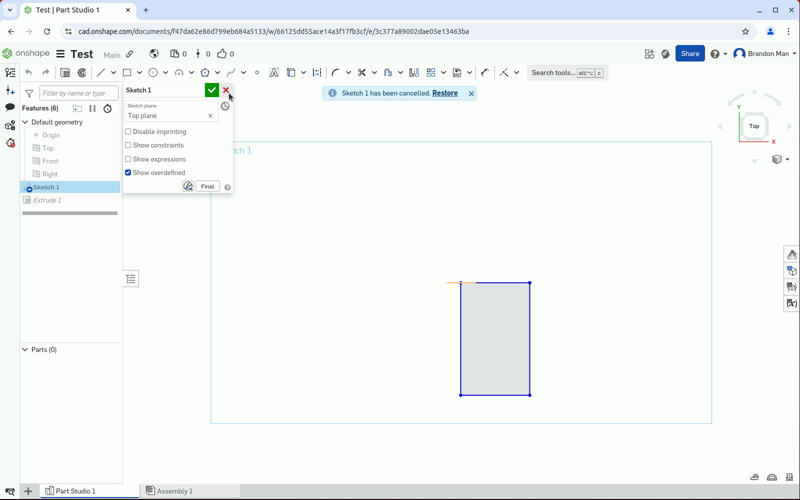
click(229, 92)
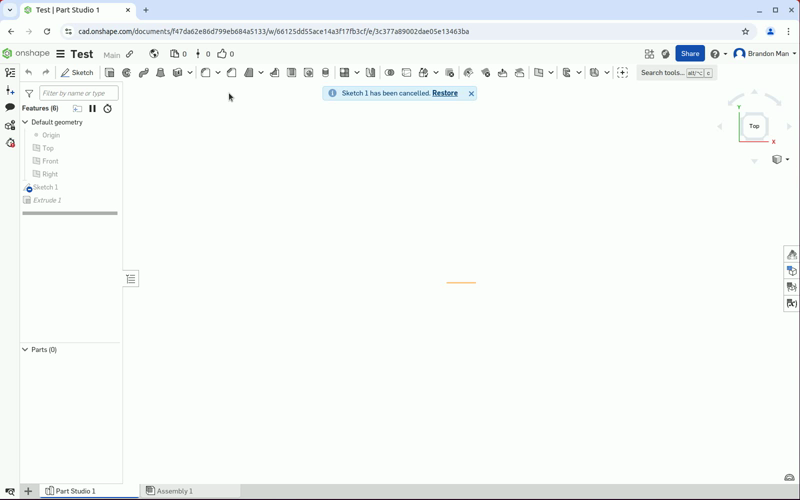
mouse_move(73, 352)
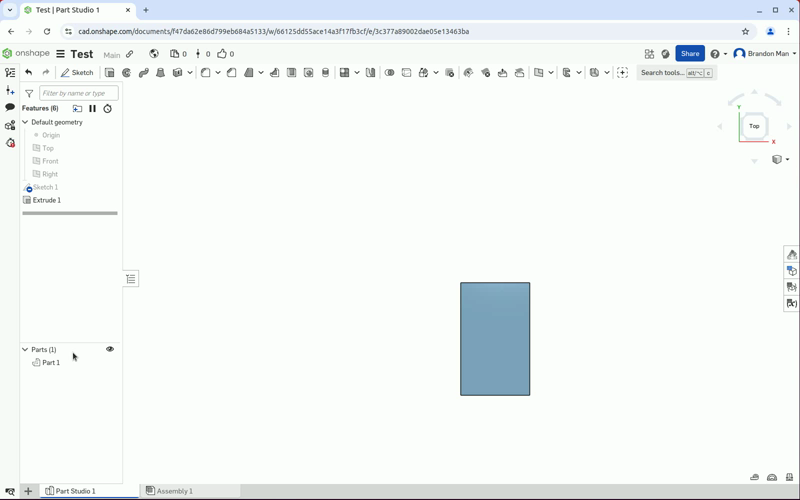
key(y)
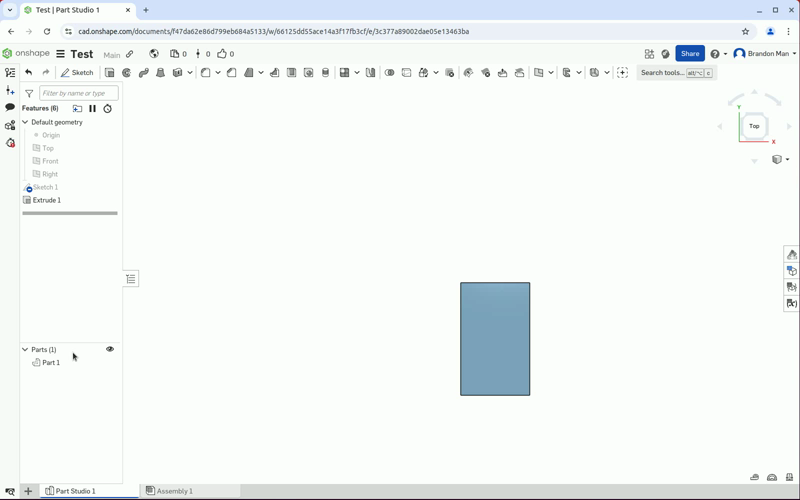
key(shift+p)
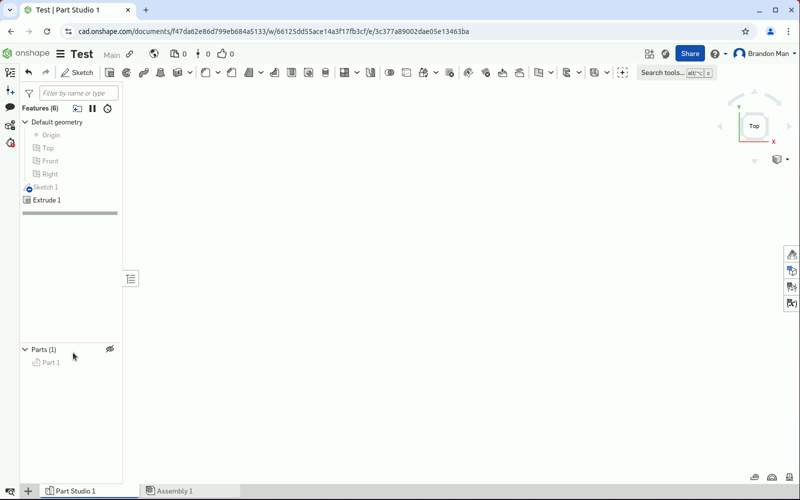
key(space)
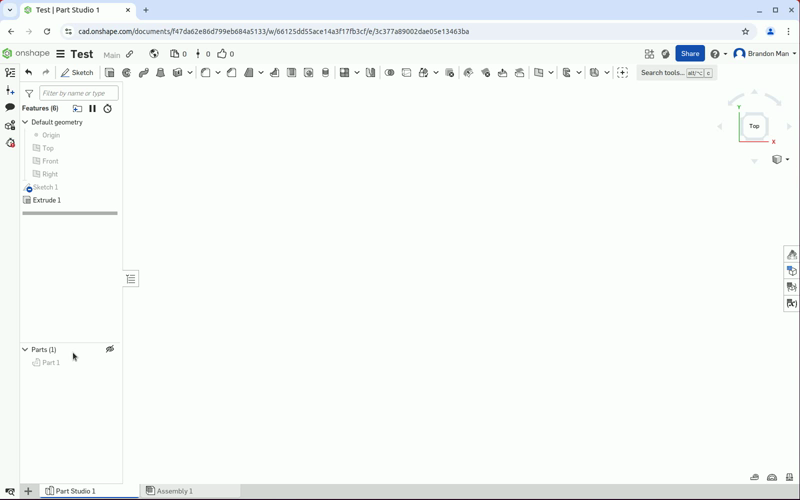
key_down(shift)
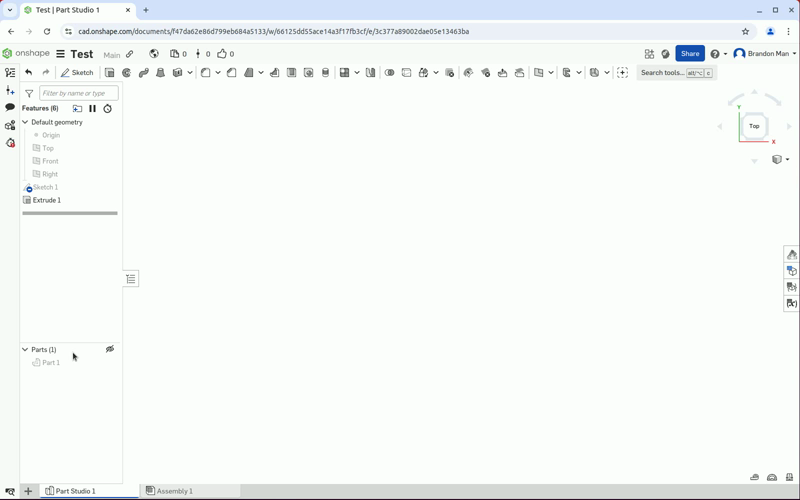
key(up)
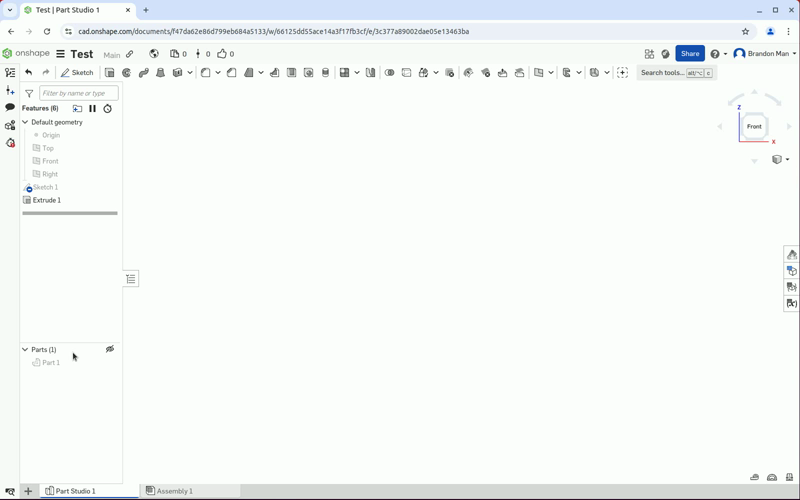
key_up(shift)
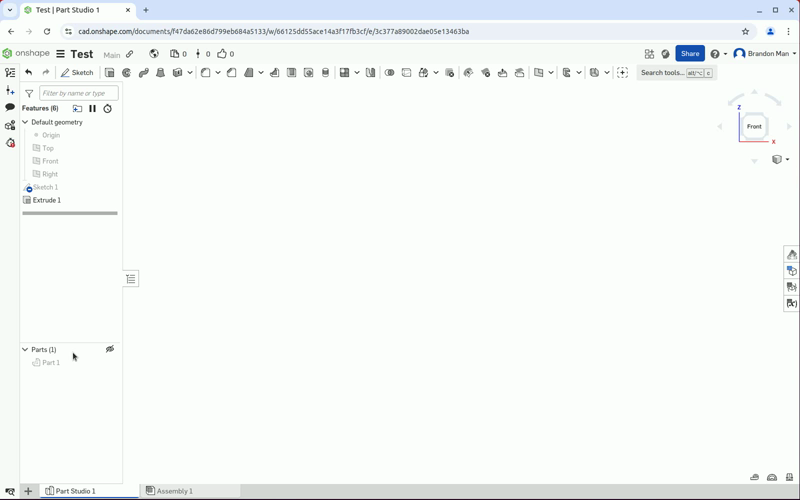
mouse_move(73, 352)
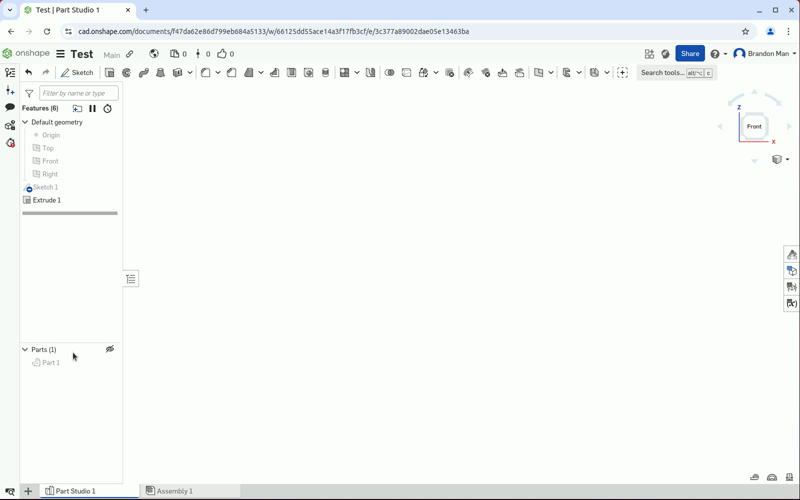
key(shift+y)
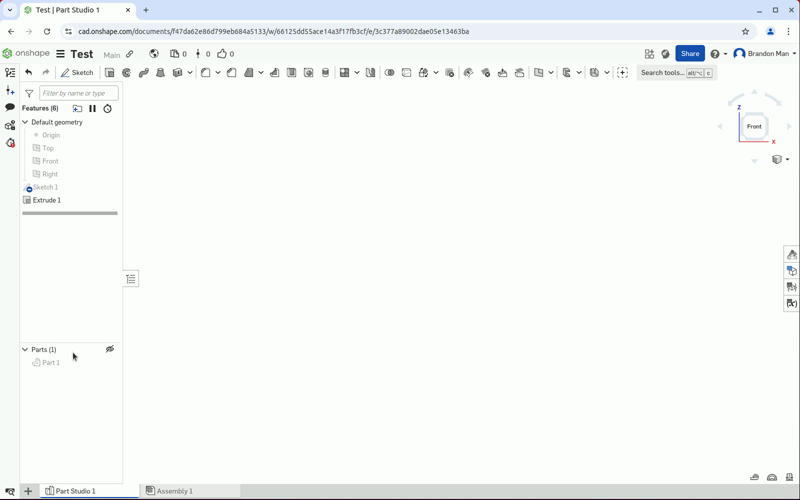
key(shift+s)
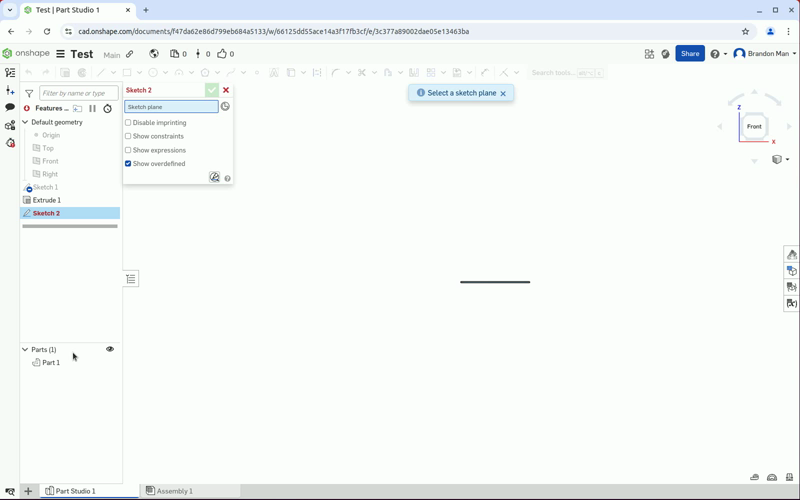
mouse_move(73, 163)
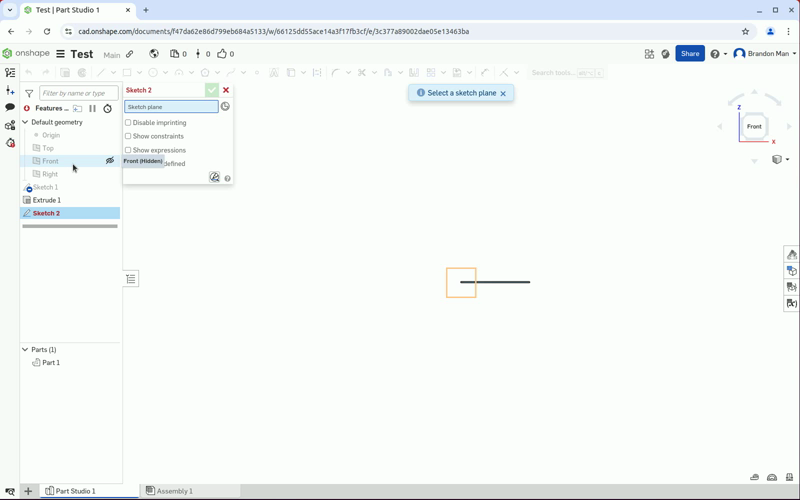
click(73, 163)
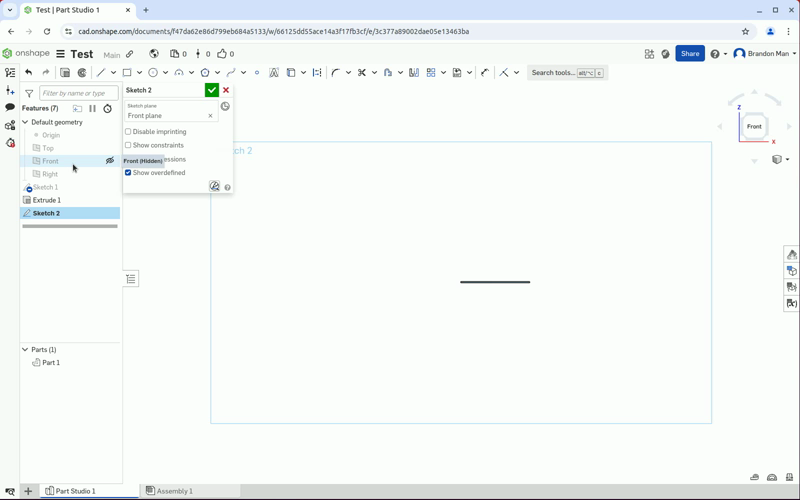
mouse_move(73, 352)
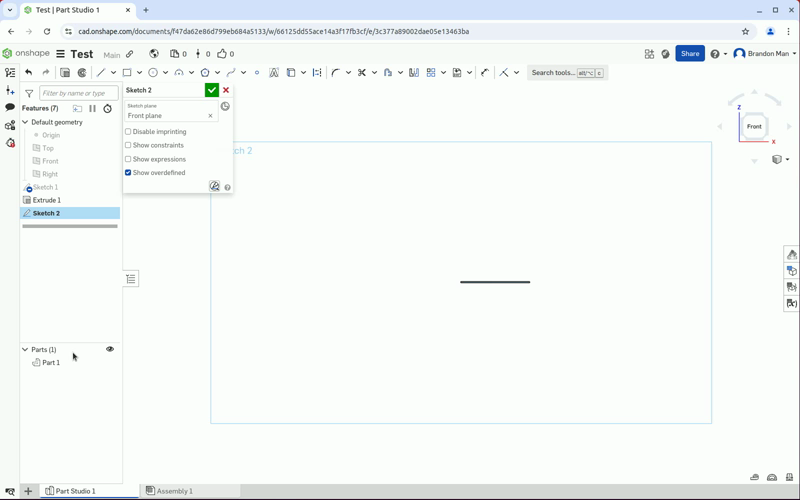
key(y)
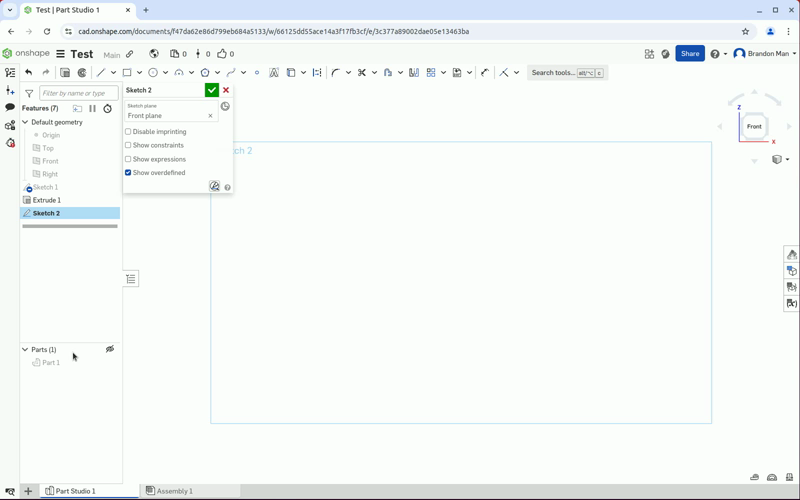
key(l)
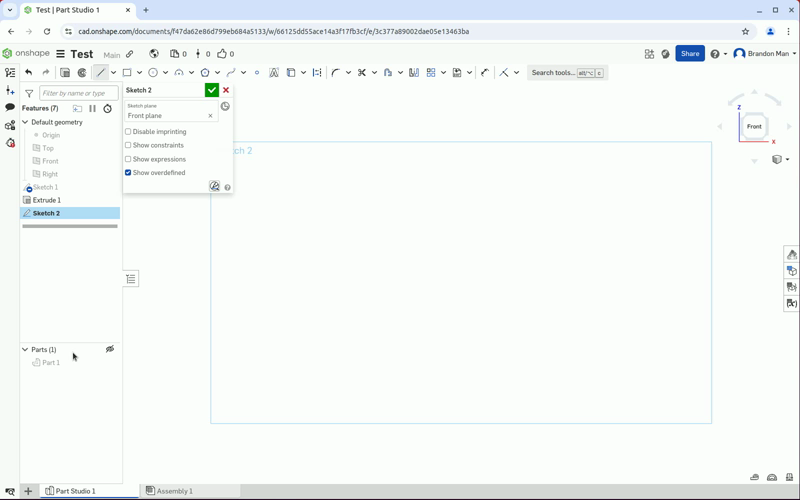
key_down(shift)
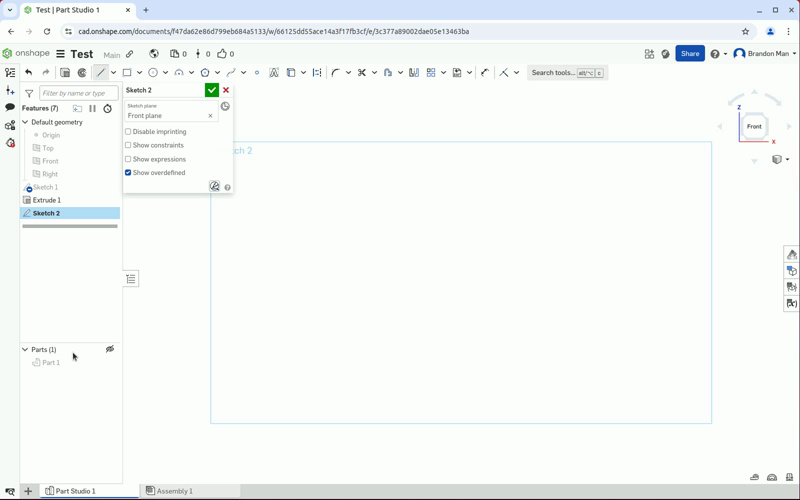
mouse_move(444, 282)
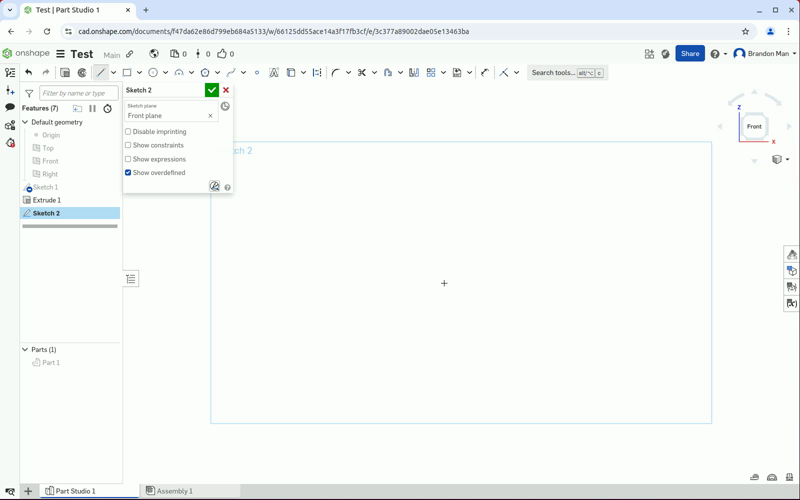
click(444, 282)
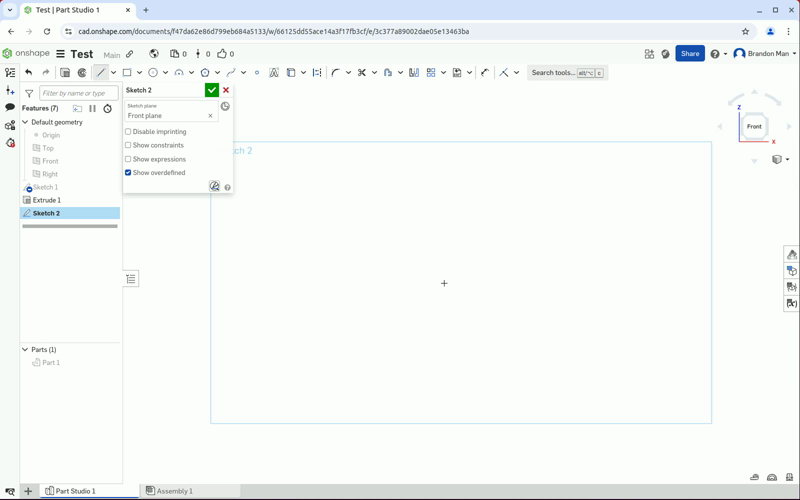
key_up(shift)
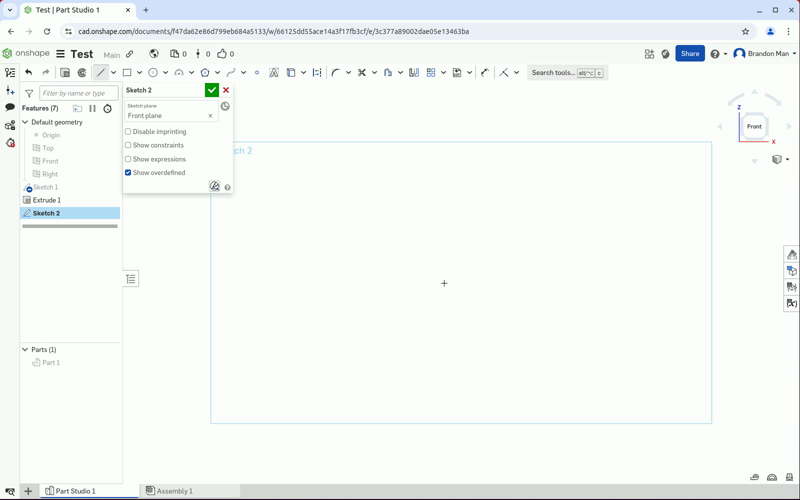
key_down(shift)
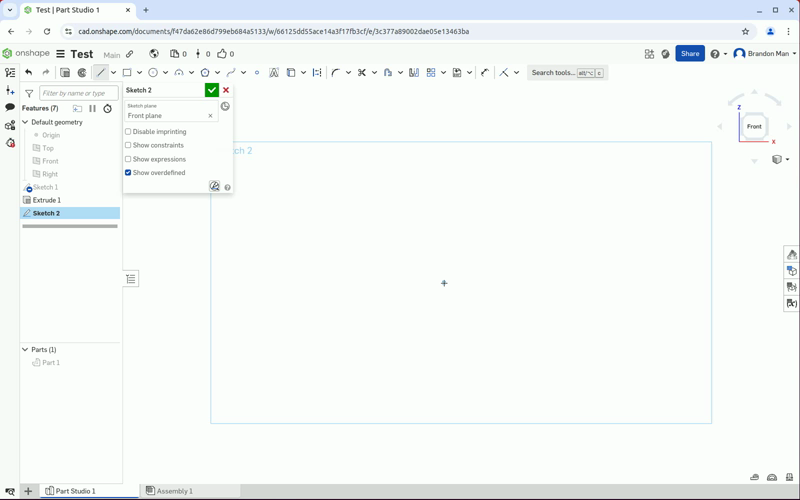
mouse_move(474, 282)
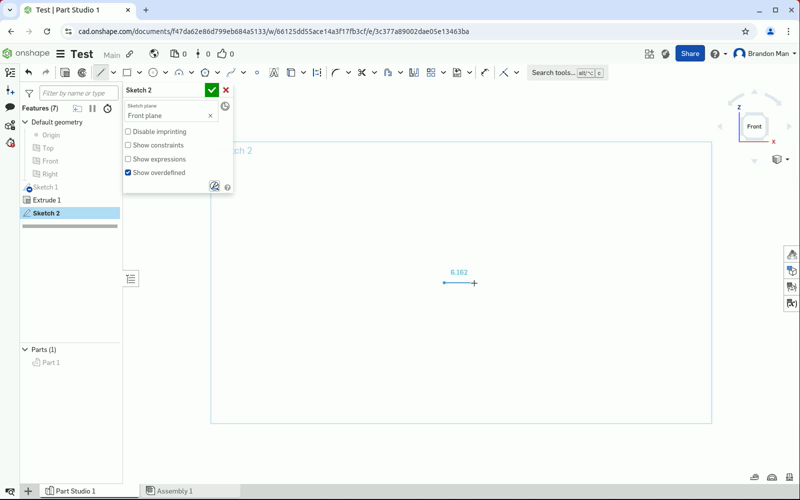
mouse_move(449, 282)
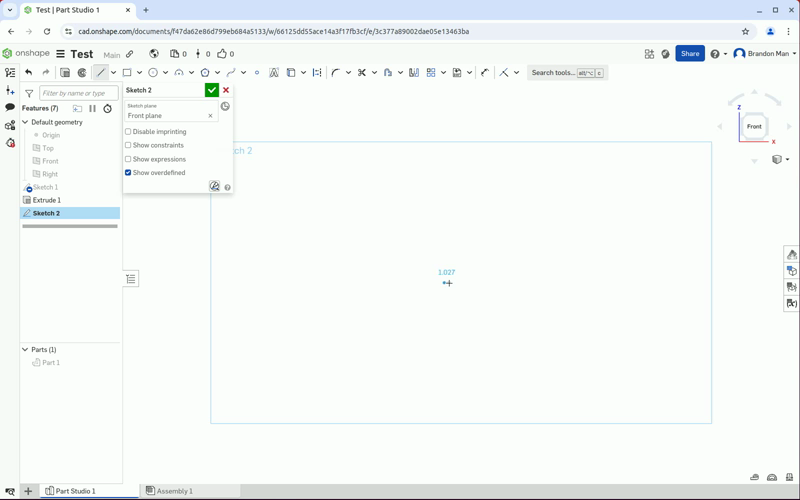
scroll(6)
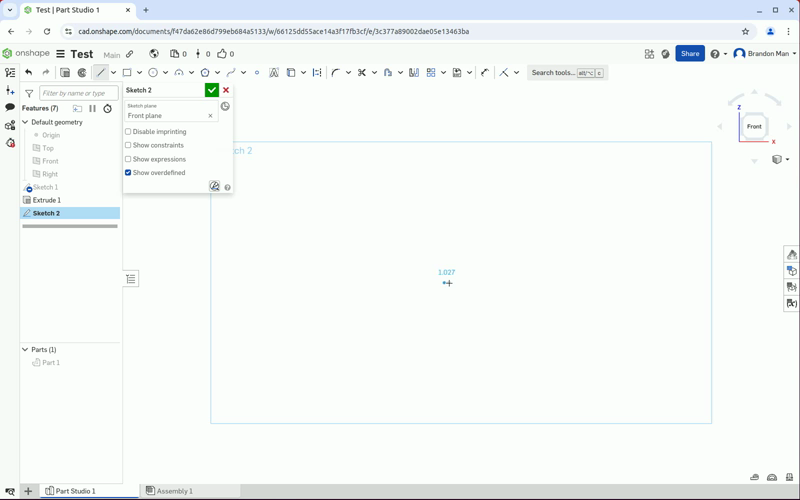
scroll(6)
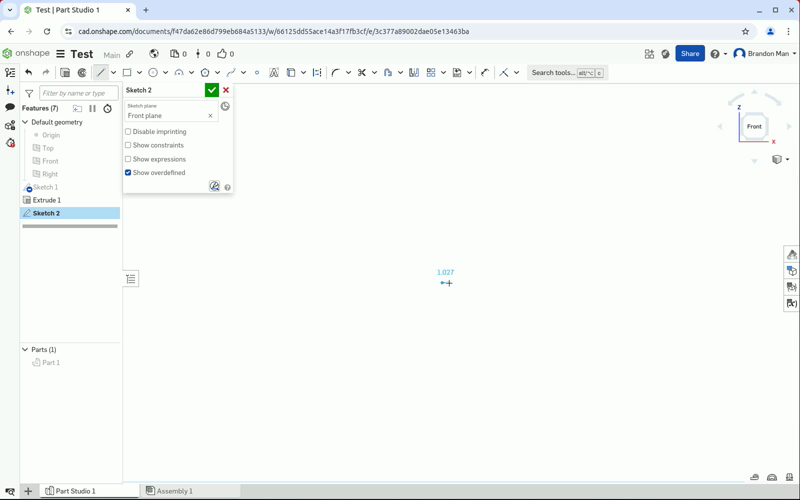
scroll(6)
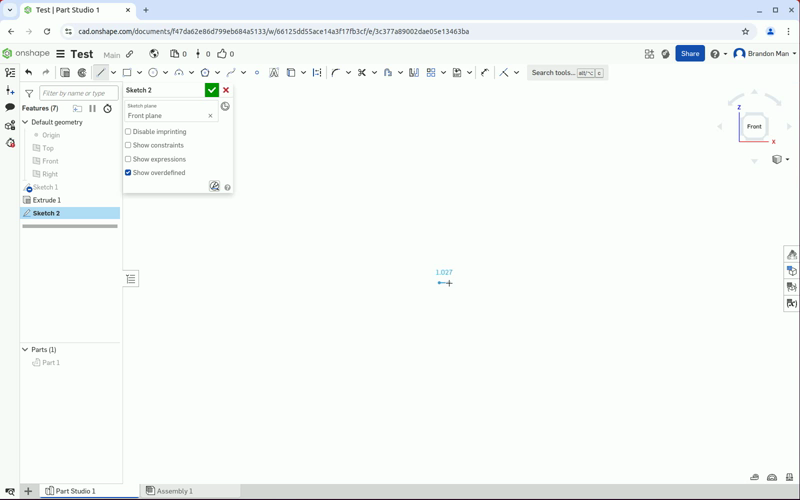
scroll(6)
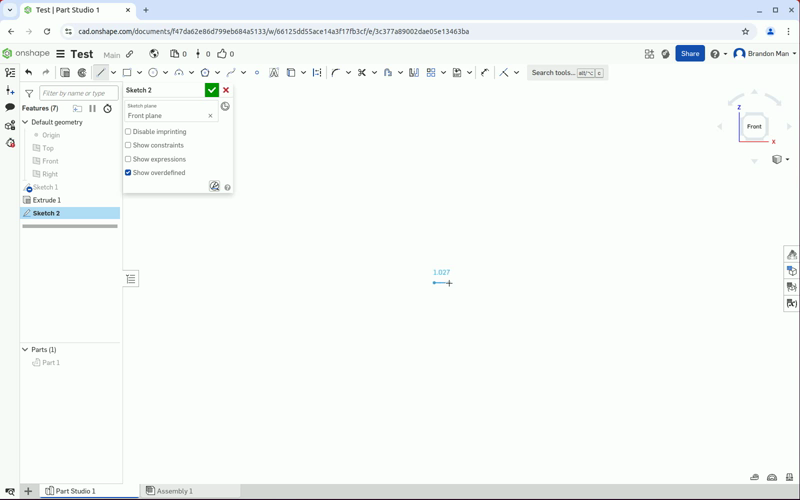
scroll(6)
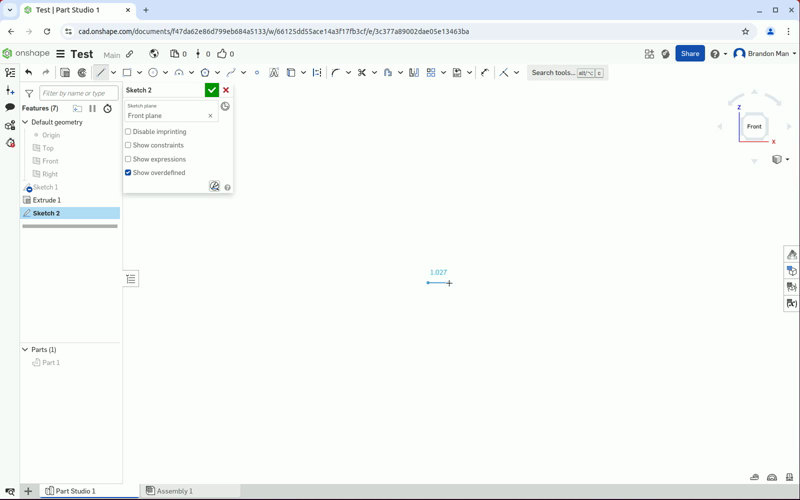
scroll(6)
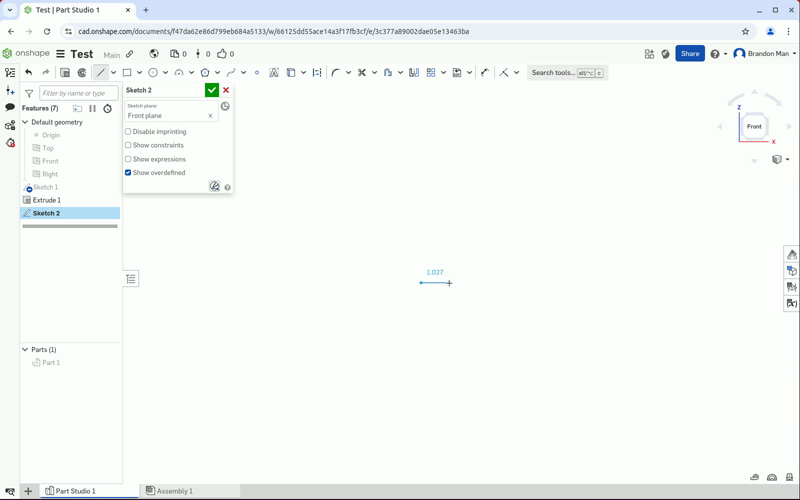
scroll(6)
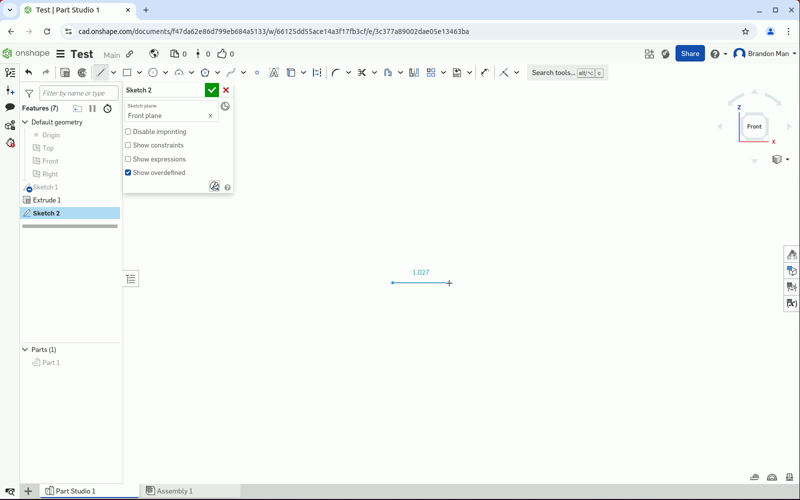
click(449, 282)
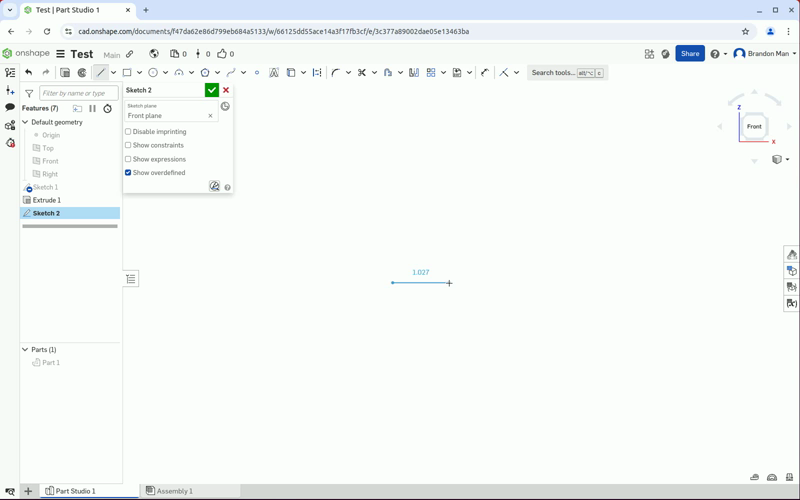
scroll(-6)
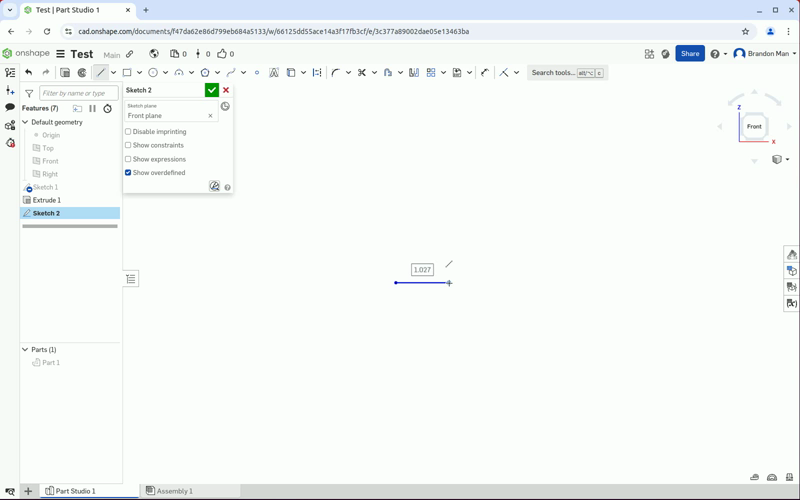
scroll(-6)
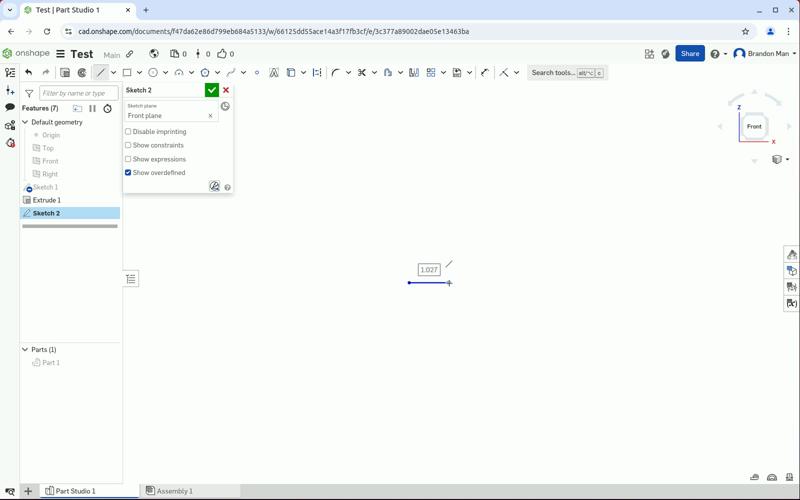
scroll(-6)
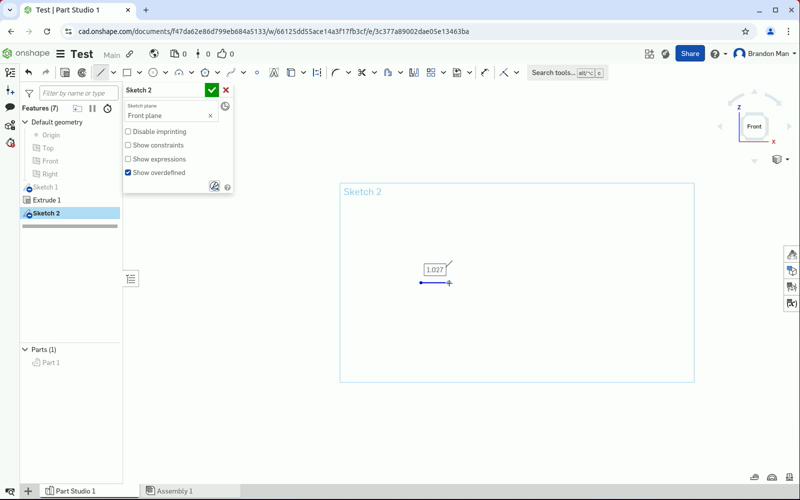
scroll(-6)
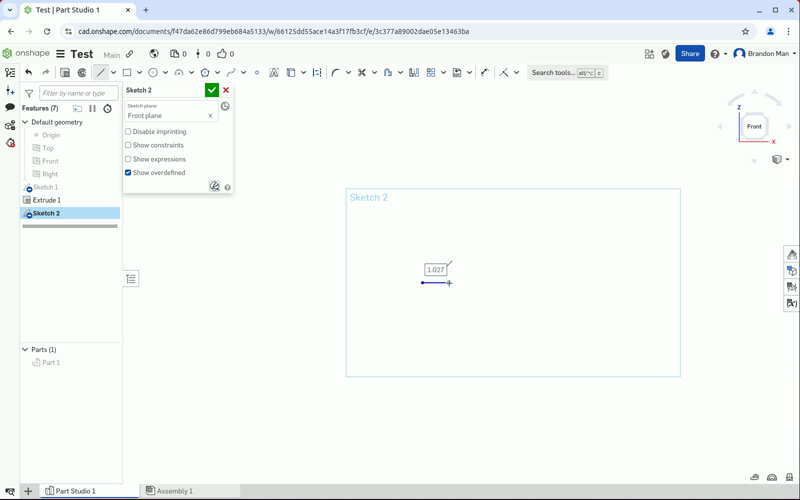
scroll(-6)
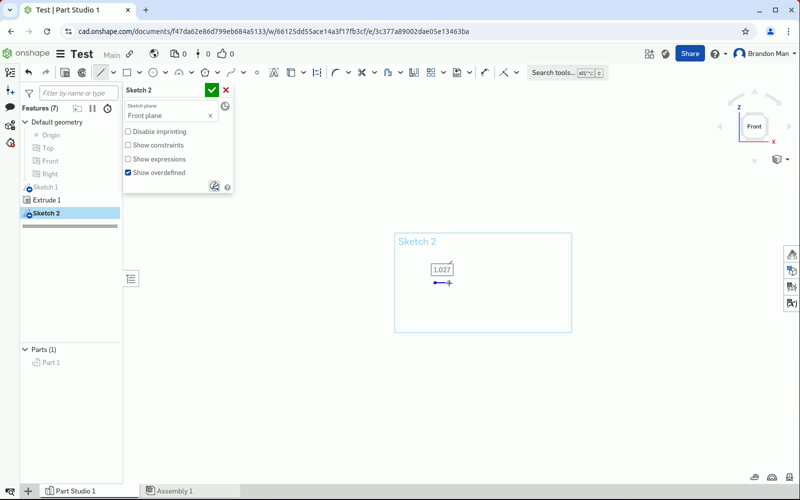
scroll(-6)
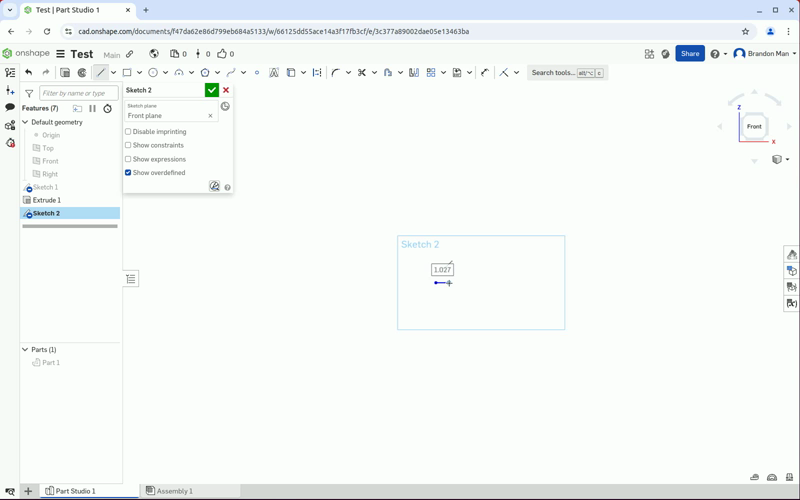
scroll(-6)
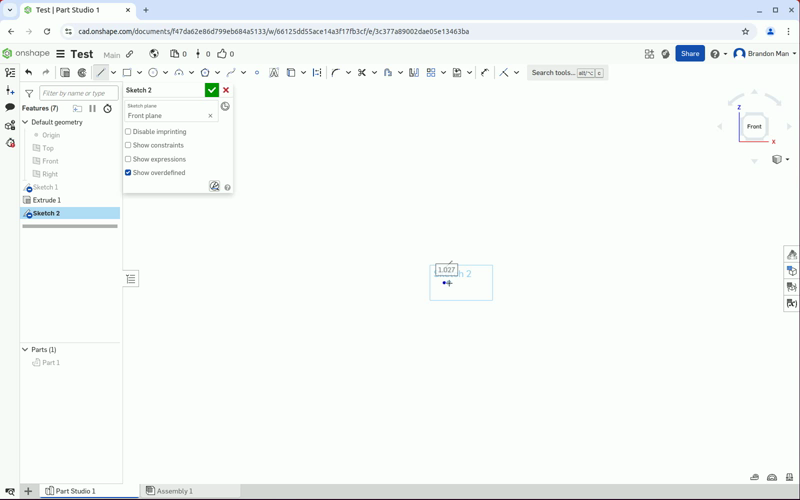
key_up(shift)
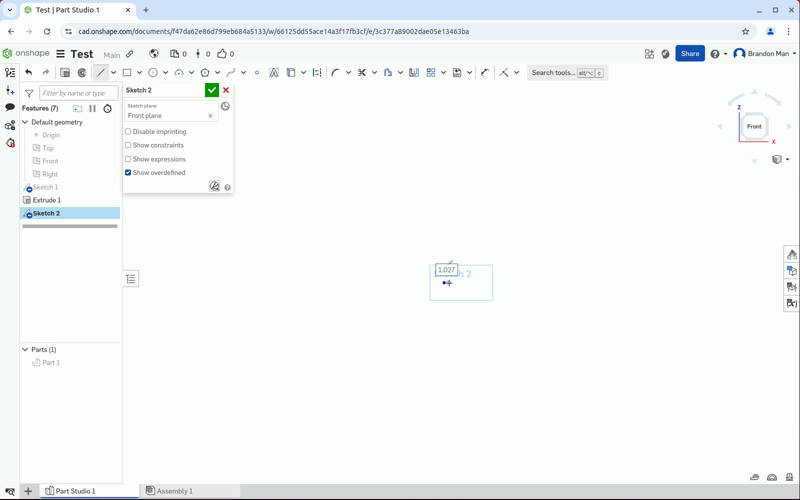
key_down(shift)
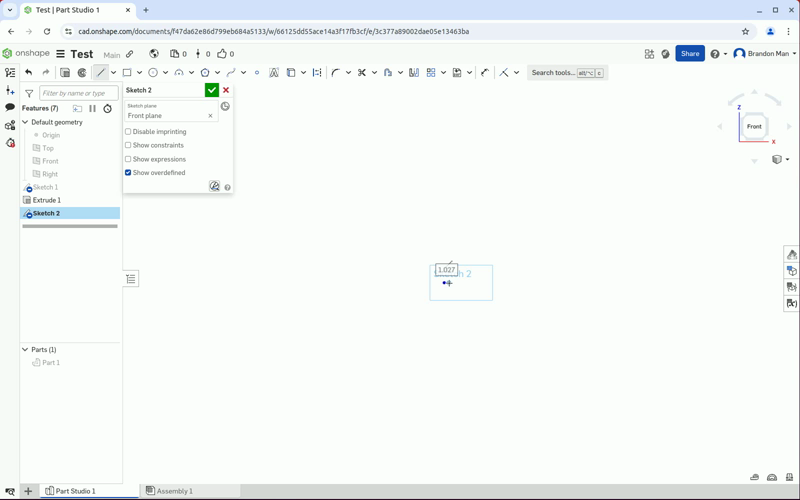
mouse_move(479, 282)
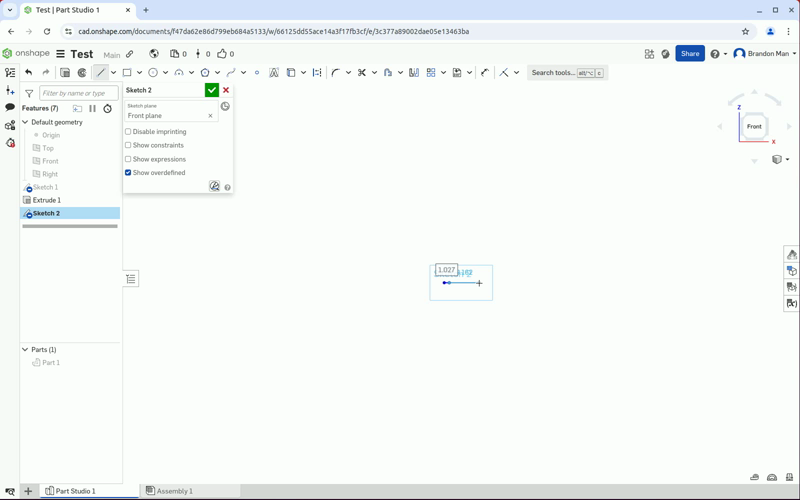
mouse_move(449, 282)
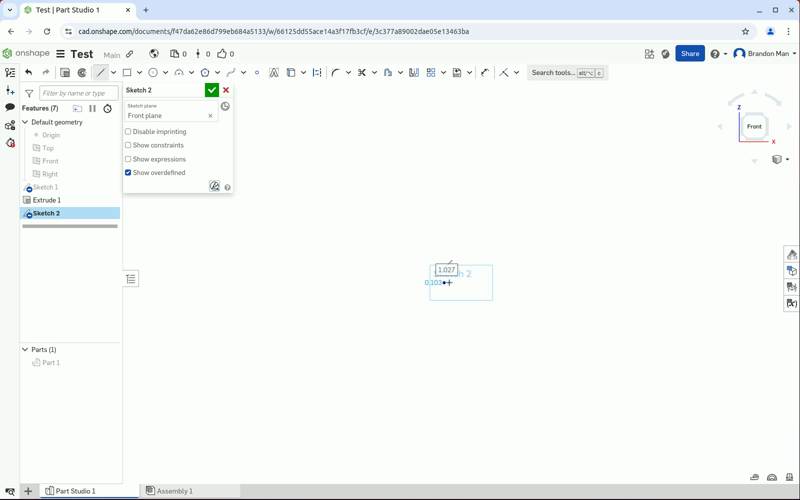
scroll(6)
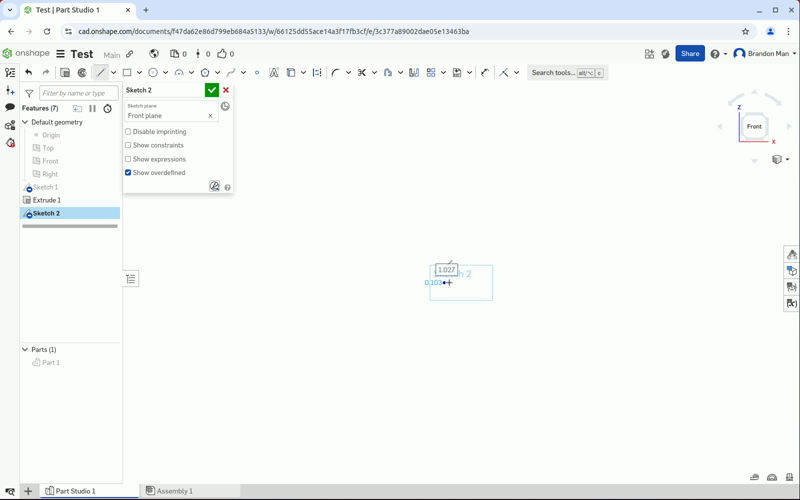
scroll(6)
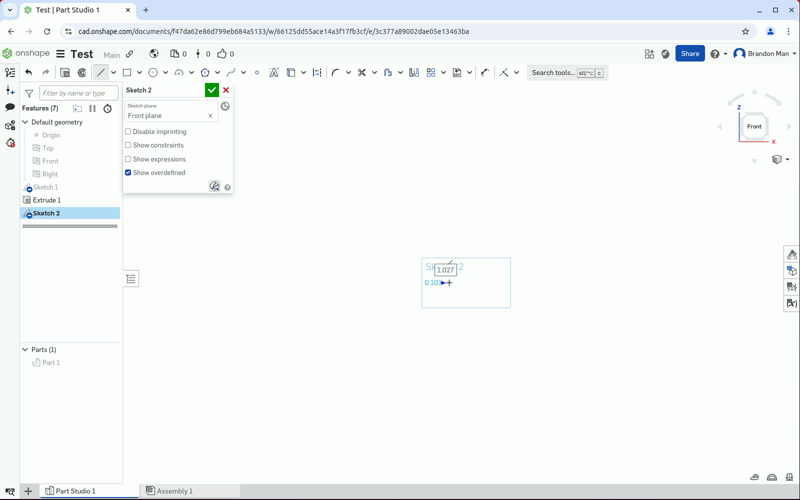
scroll(6)
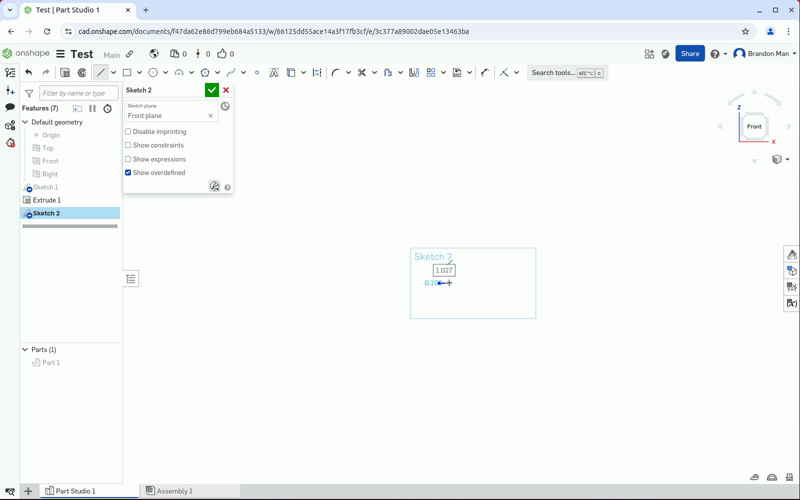
scroll(6)
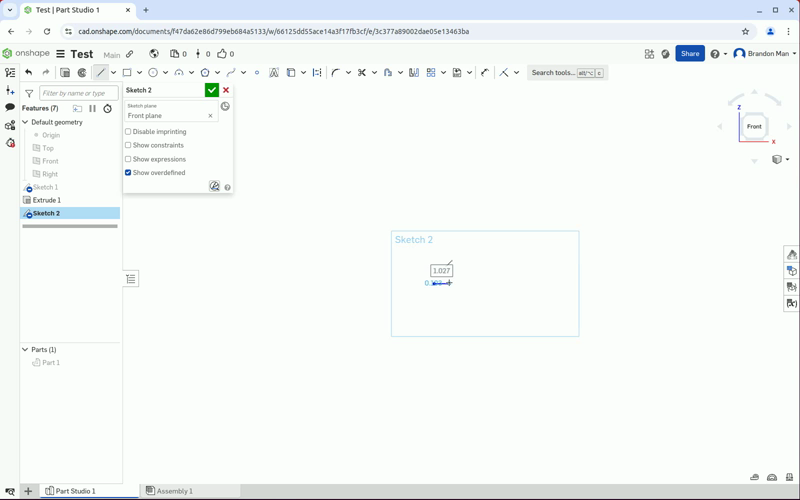
scroll(6)
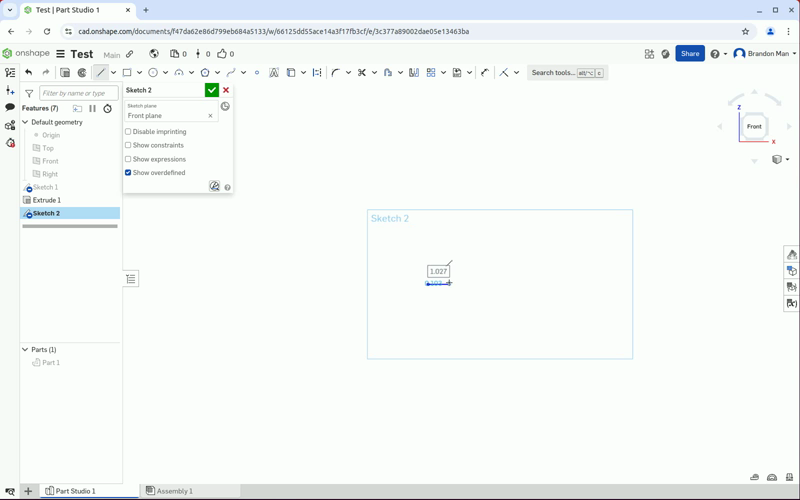
scroll(6)
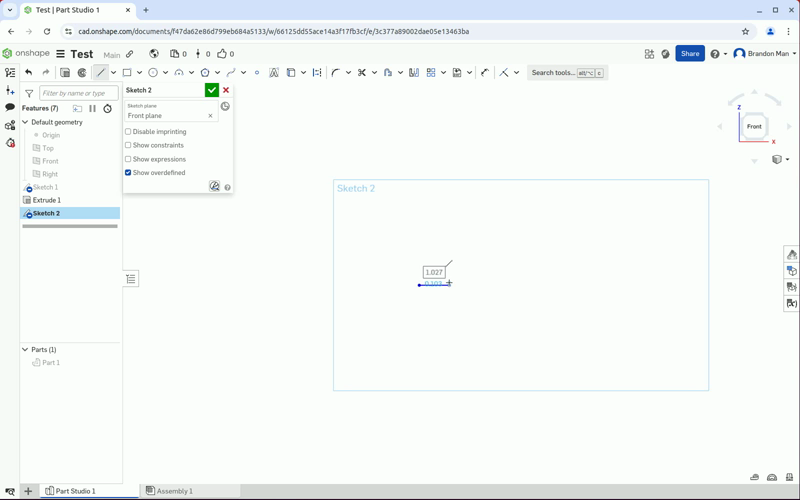
scroll(6)
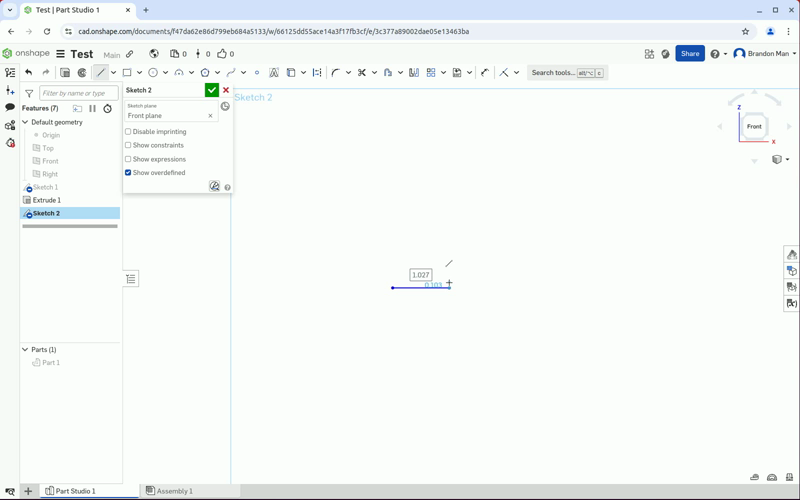
click(449, 282)
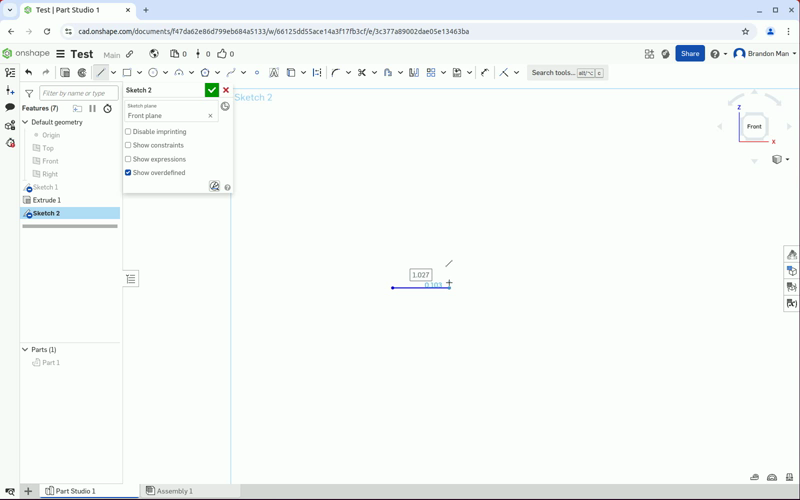
scroll(-6)
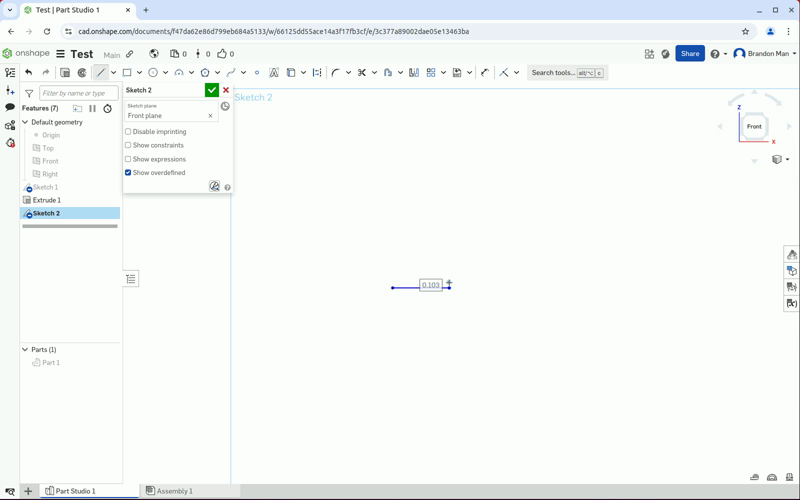
scroll(-6)
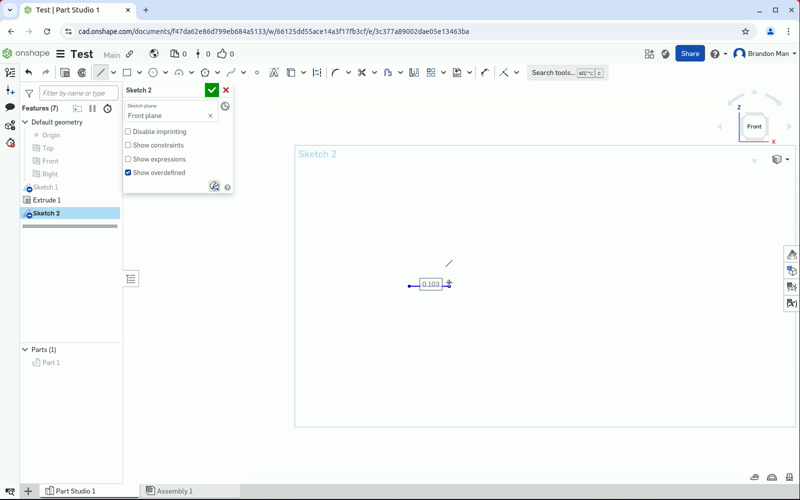
scroll(-6)
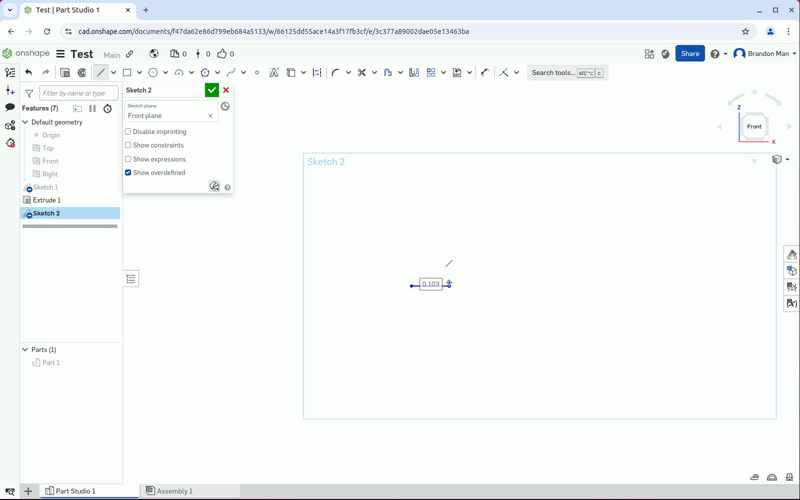
scroll(-6)
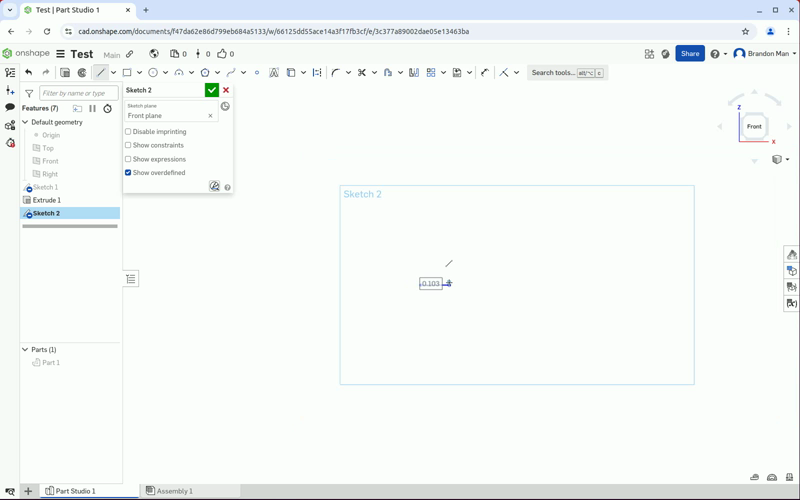
scroll(-6)
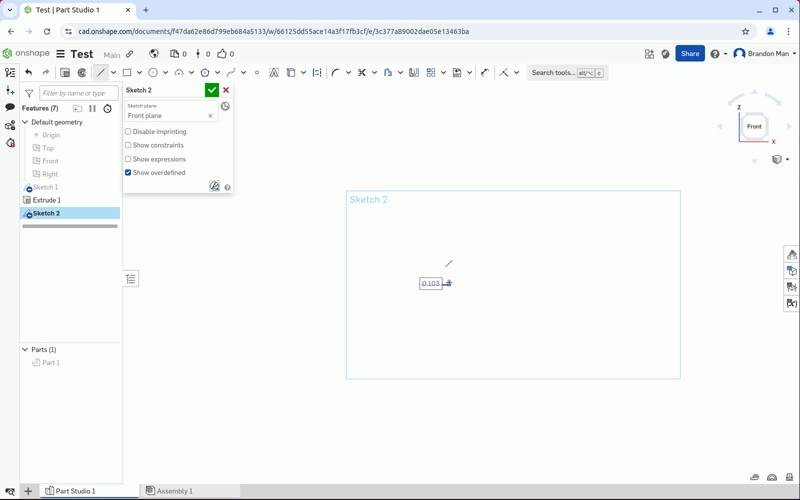
scroll(-6)
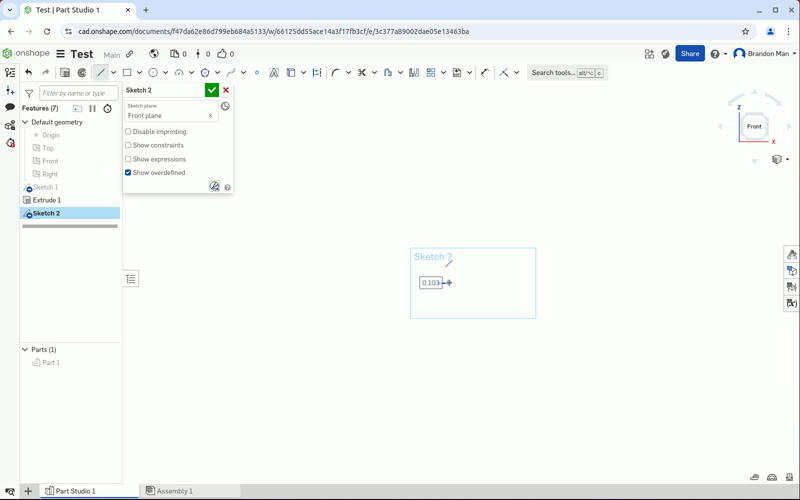
scroll(-6)
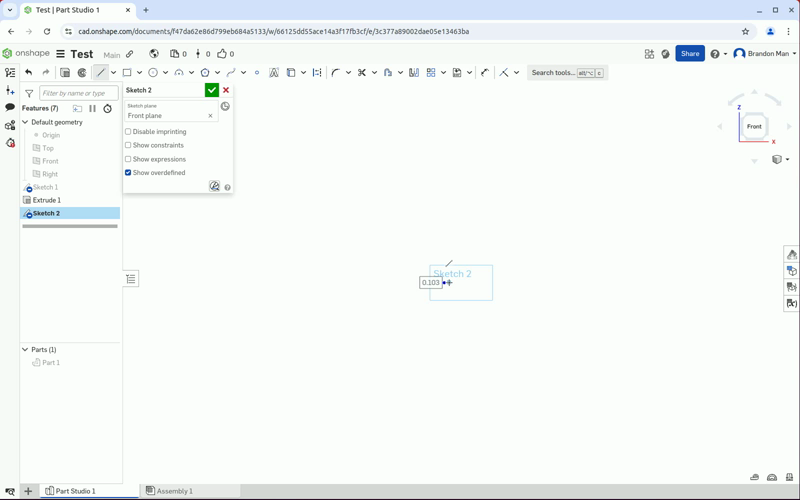
key_up(shift)
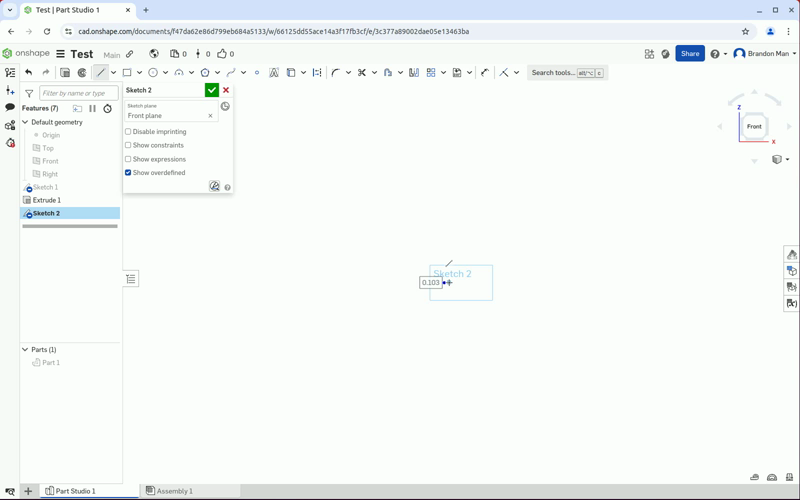
key_down(shift)
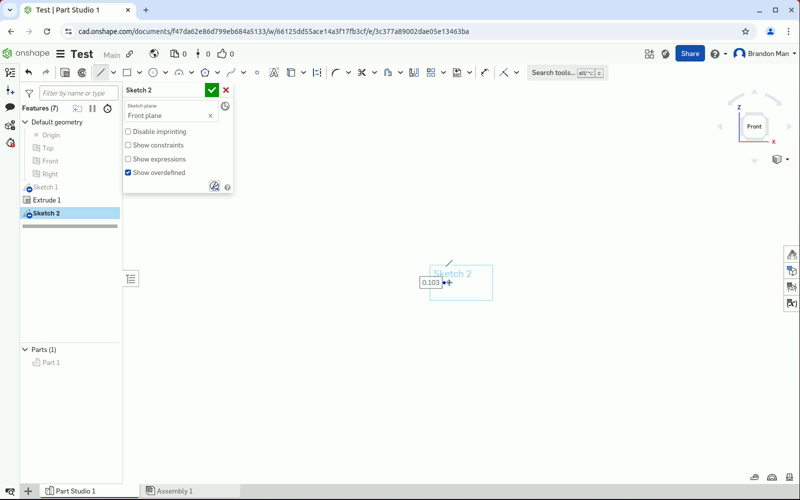
mouse_move(479, 282)
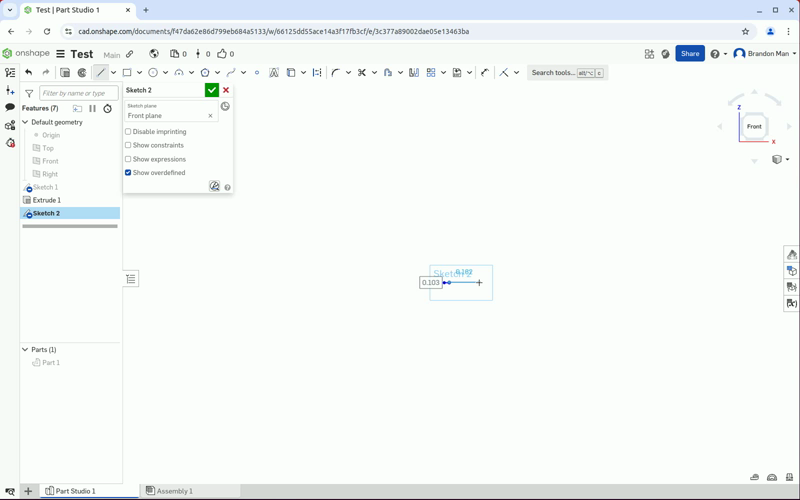
mouse_move(444, 282)
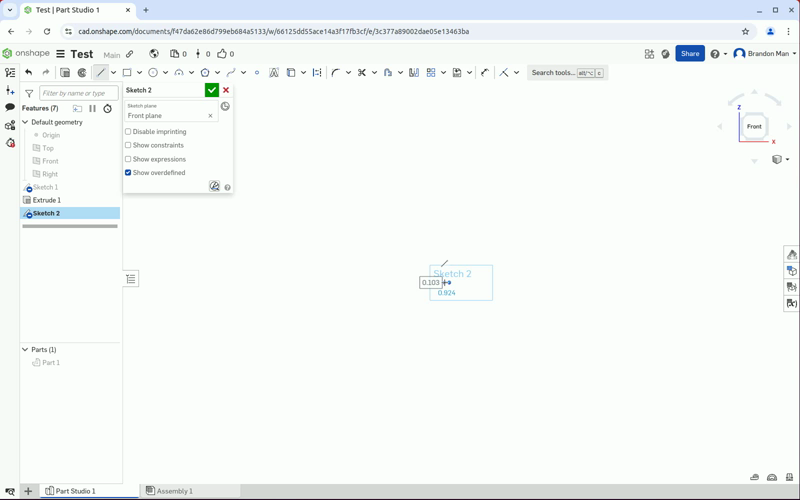
scroll(6)
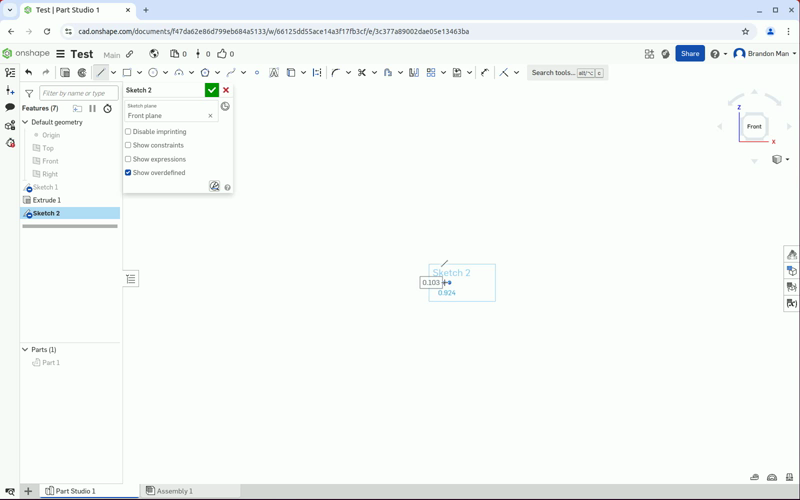
scroll(6)
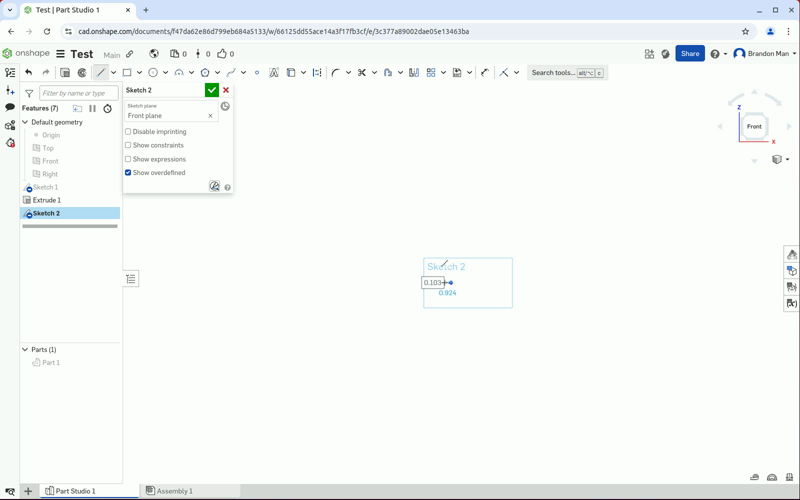
scroll(6)
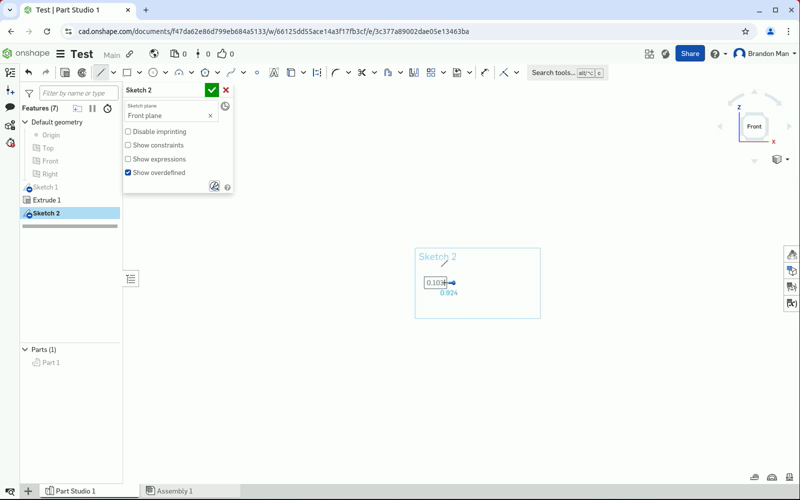
scroll(6)
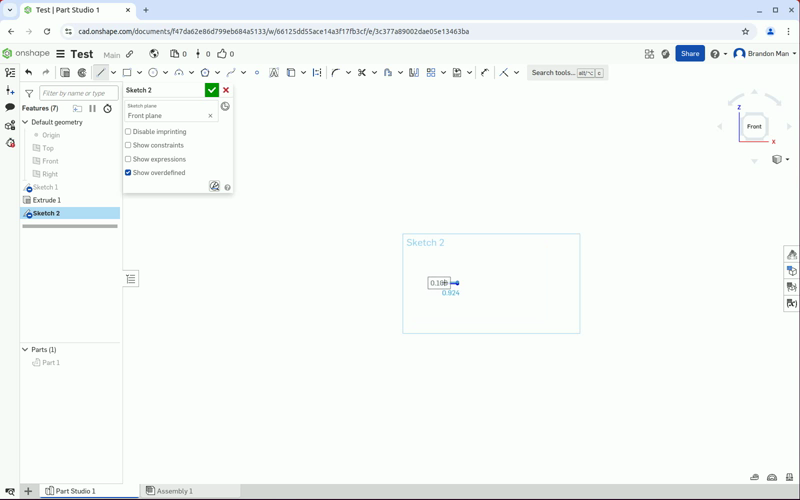
scroll(6)
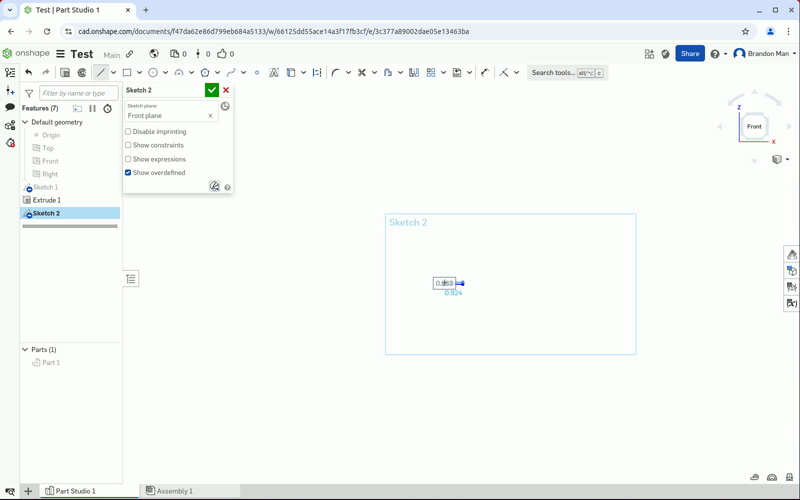
scroll(6)
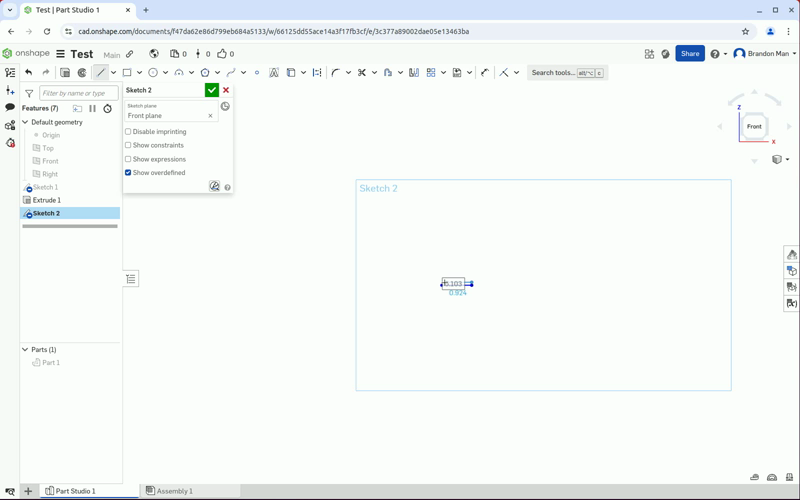
scroll(6)
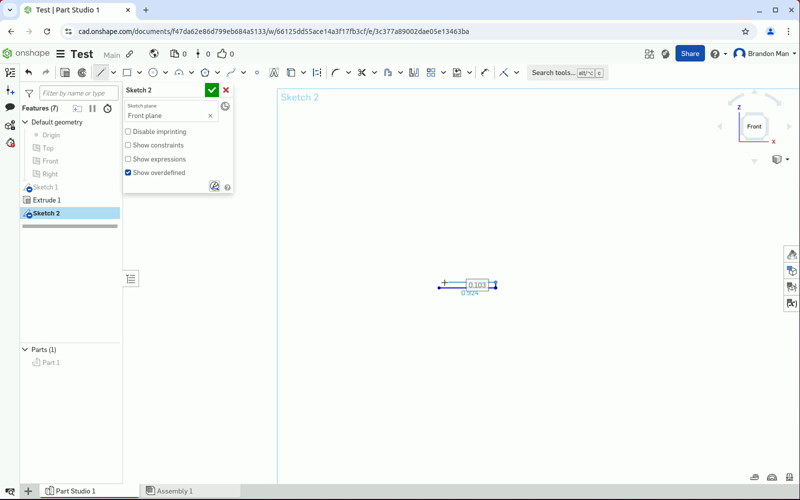
click(444, 282)
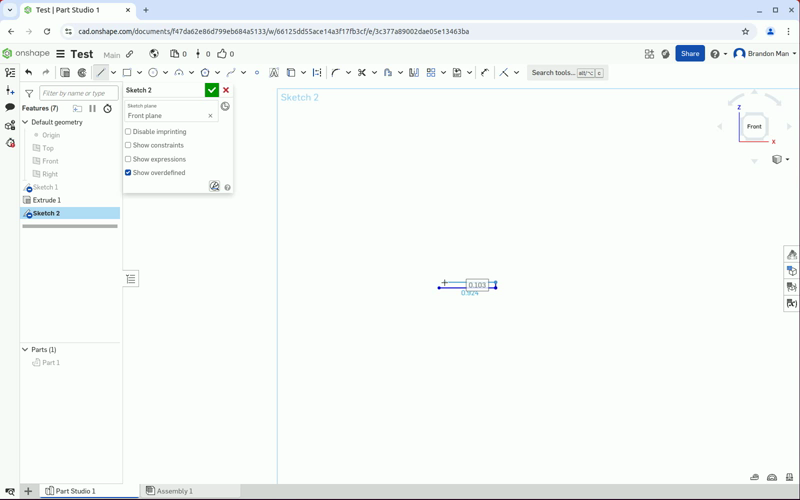
scroll(-6)
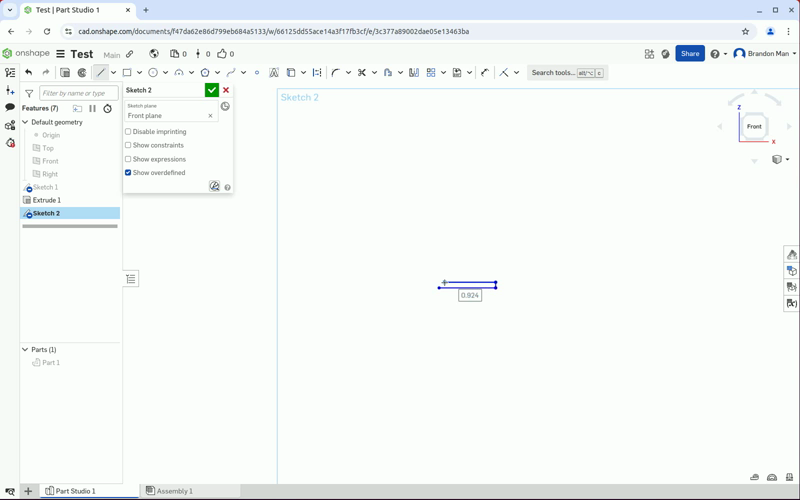
scroll(-6)
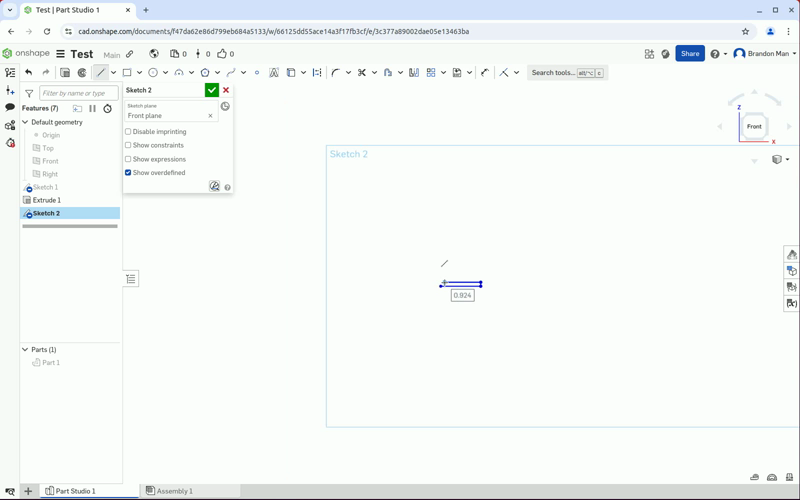
scroll(-6)
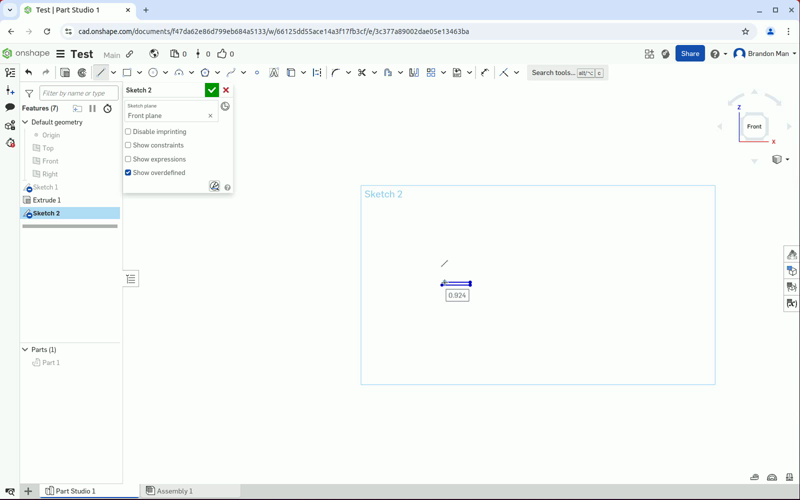
scroll(-6)
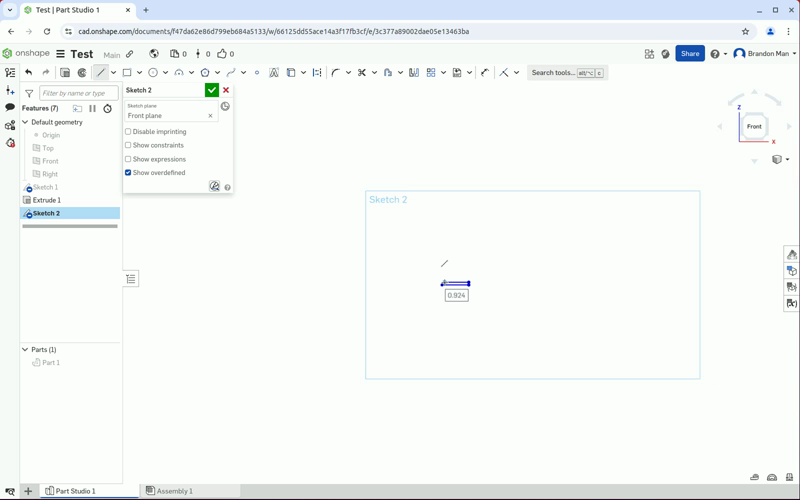
scroll(-6)
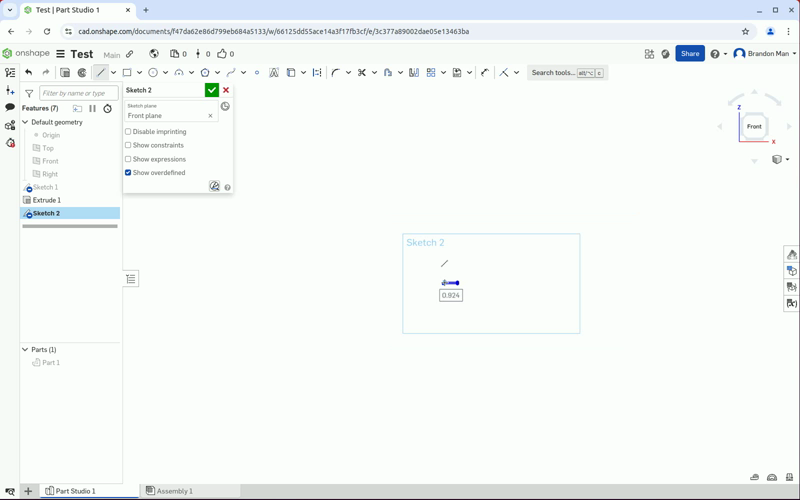
scroll(-6)
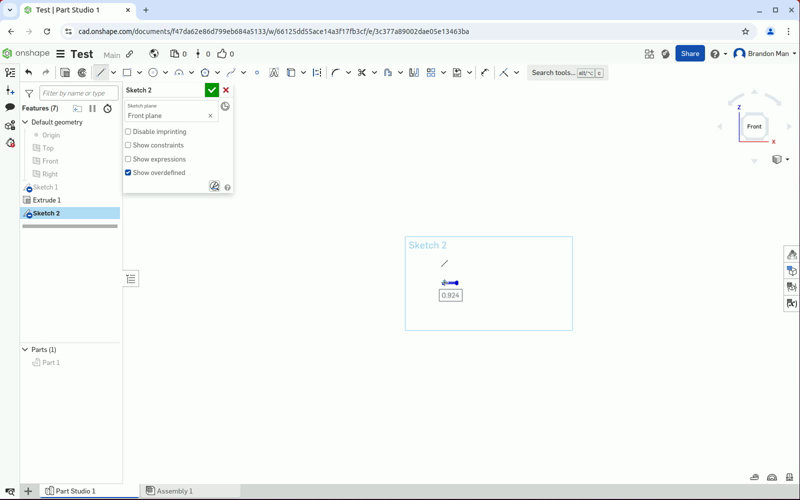
scroll(-6)
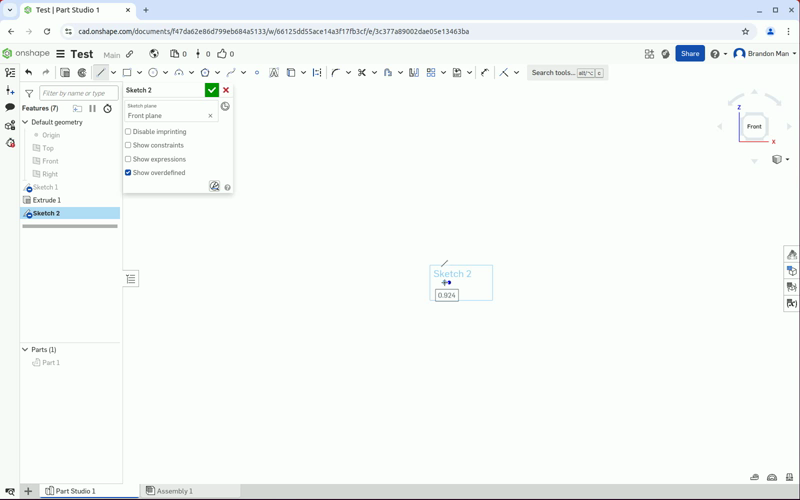
key_up(shift)
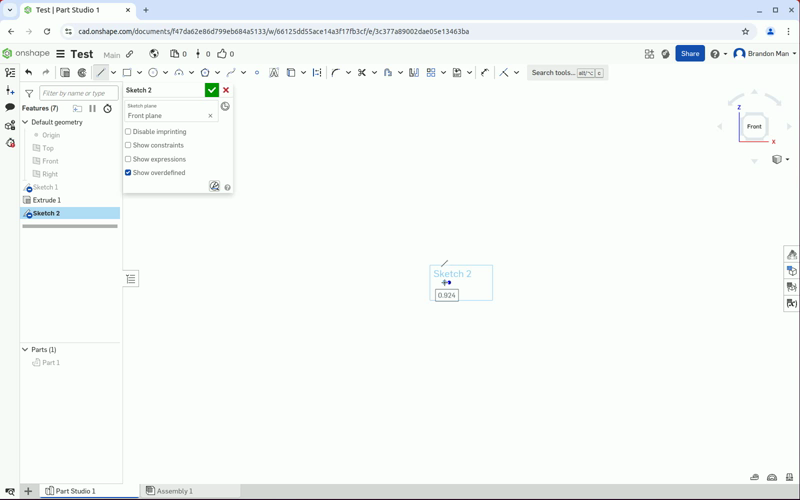
key_down(shift)
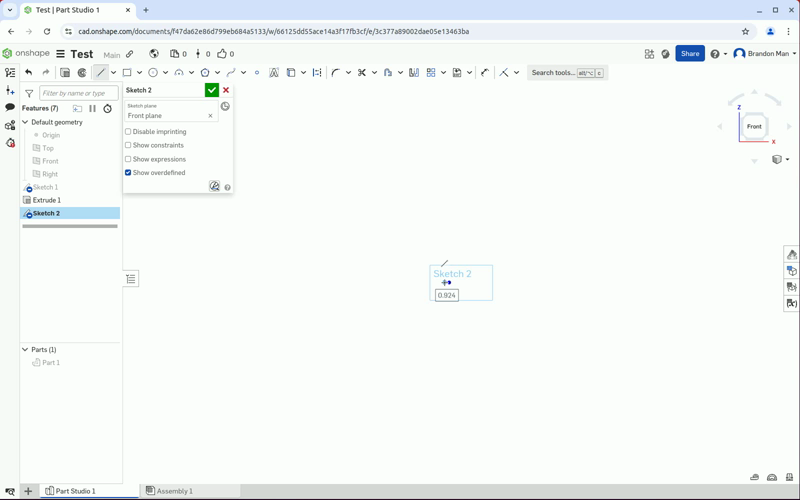
mouse_move(474, 282)
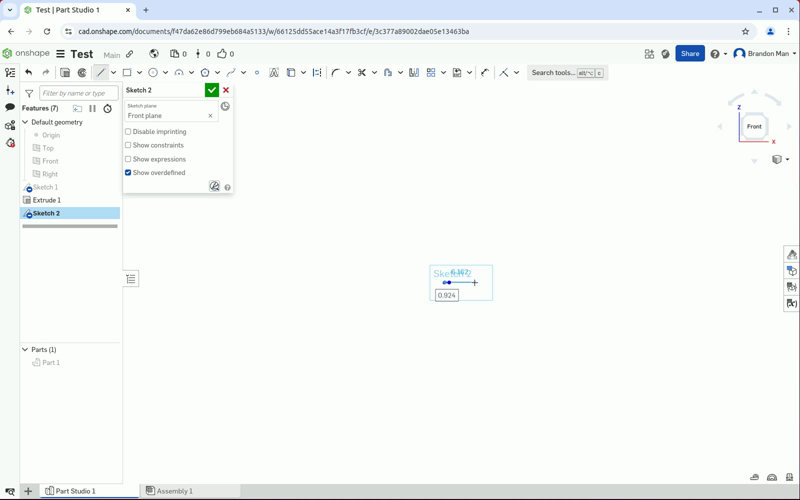
mouse_move(444, 278)
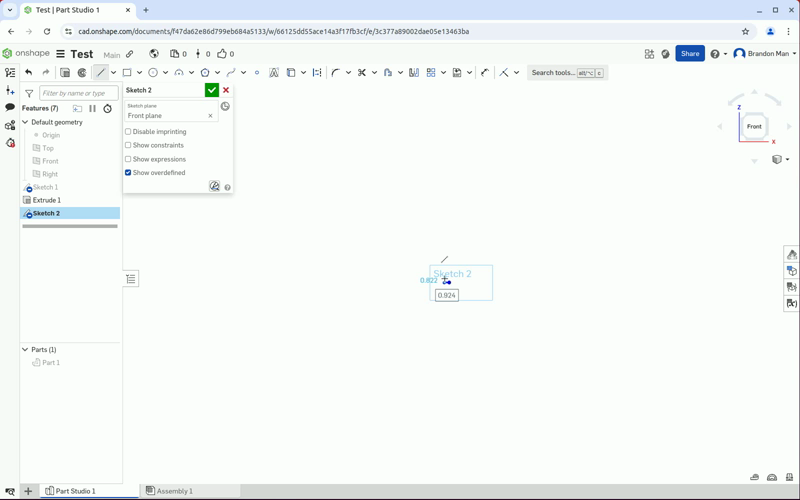
scroll(6)
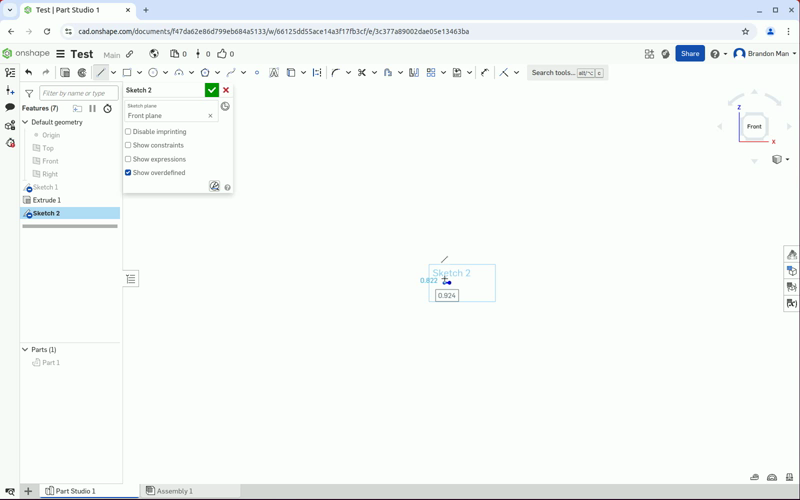
scroll(6)
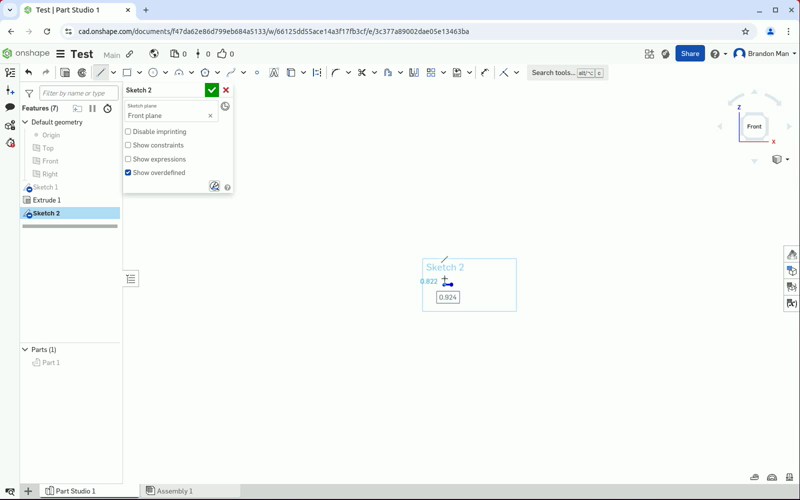
scroll(6)
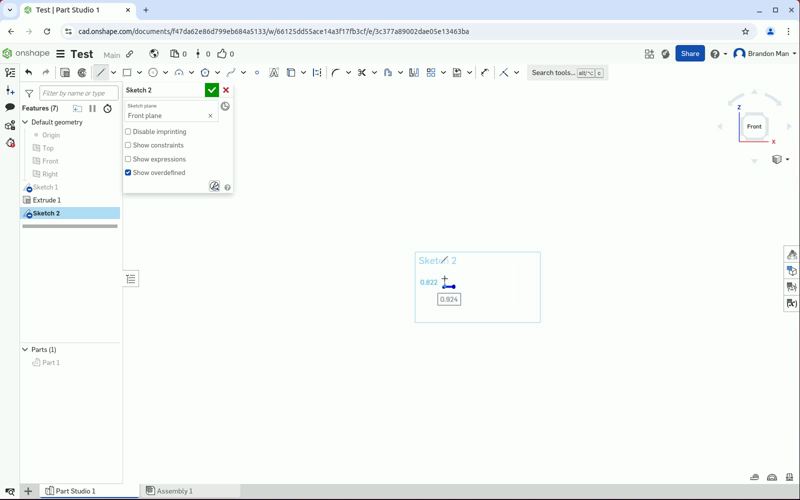
scroll(6)
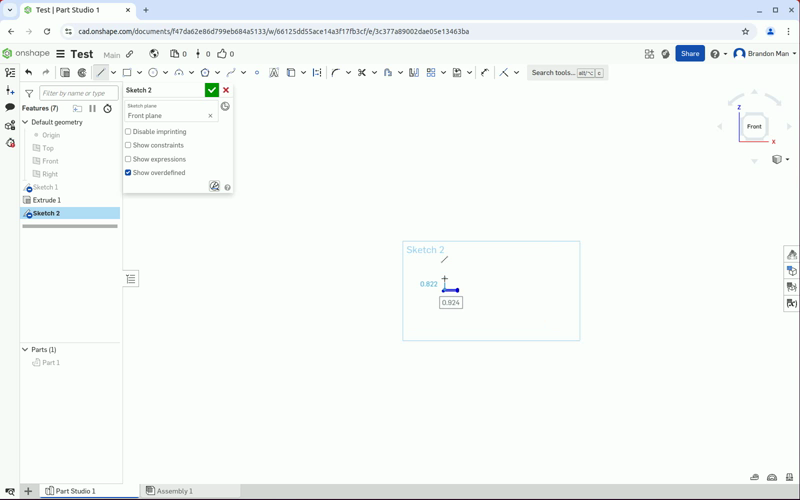
scroll(6)
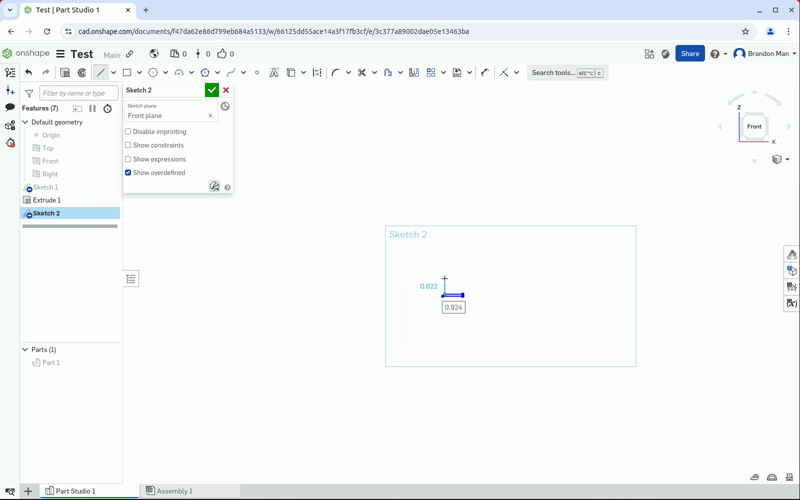
scroll(6)
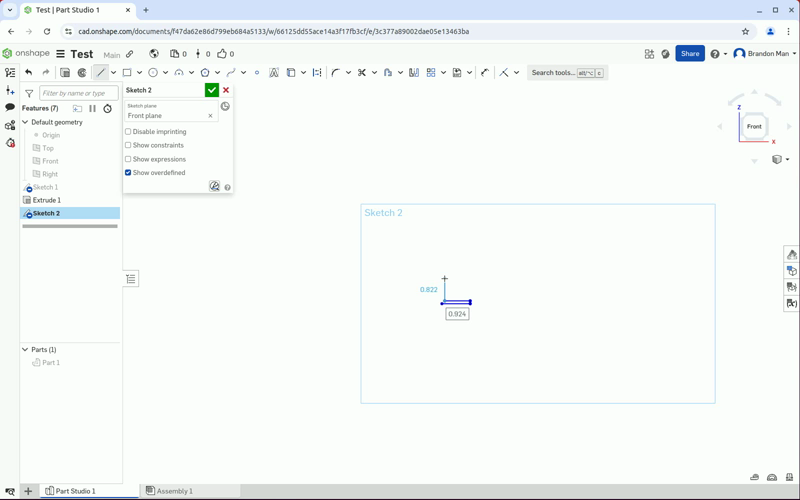
scroll(6)
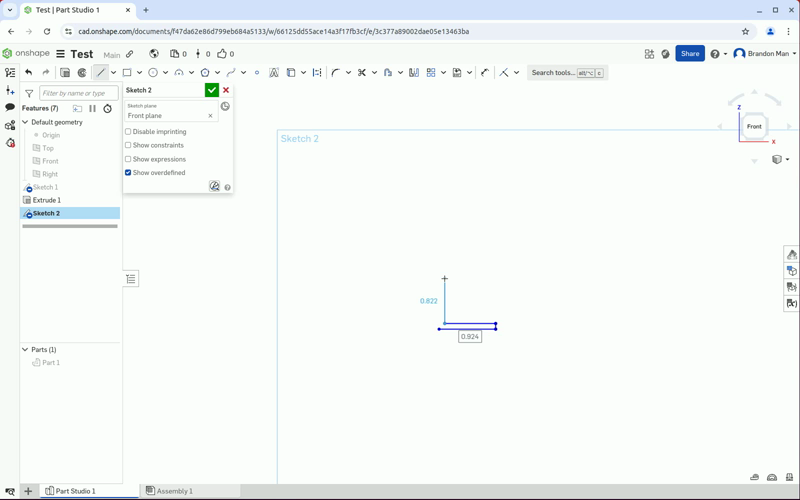
click(444, 278)
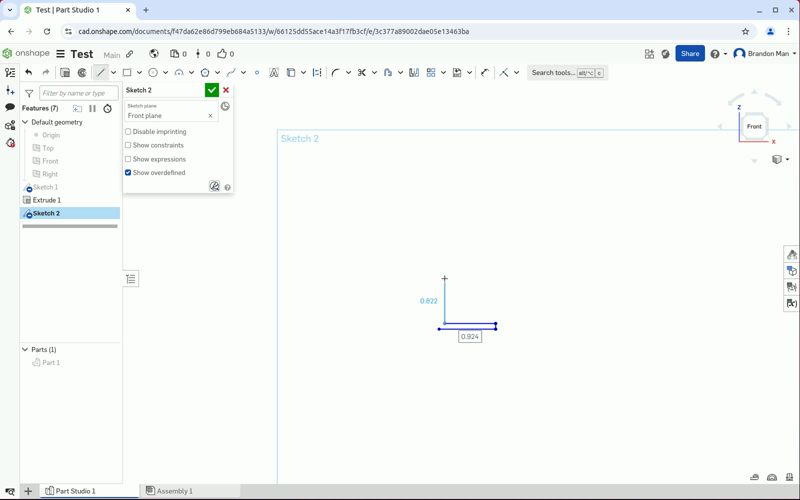
scroll(-6)
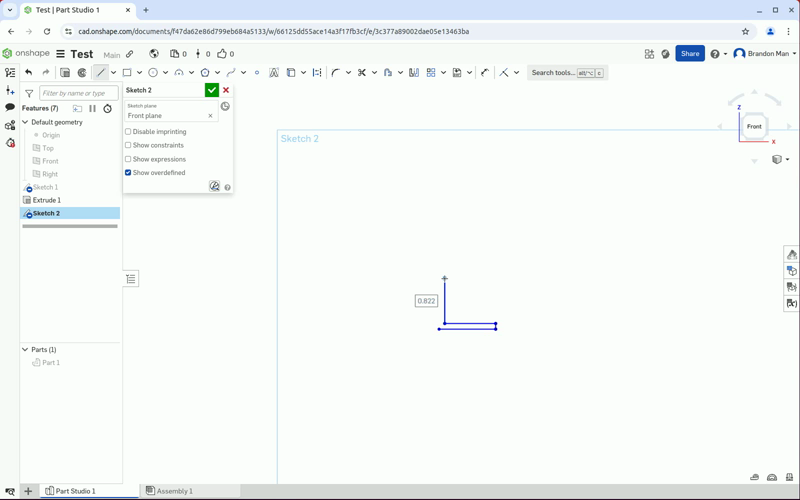
scroll(-6)
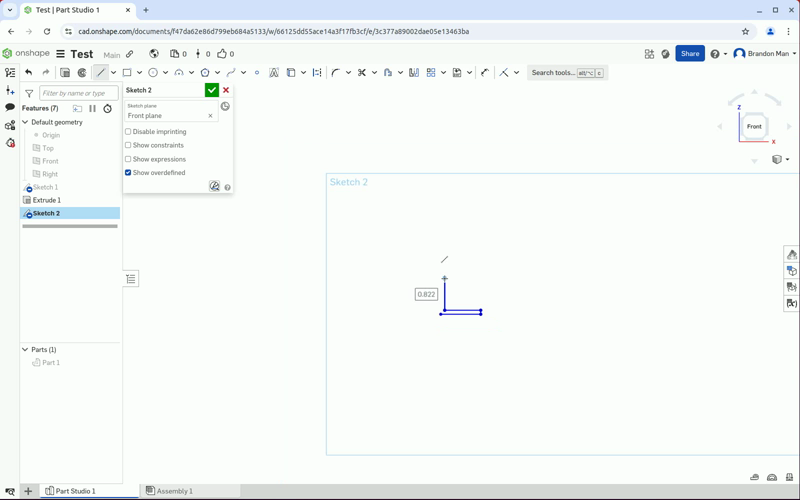
scroll(-6)
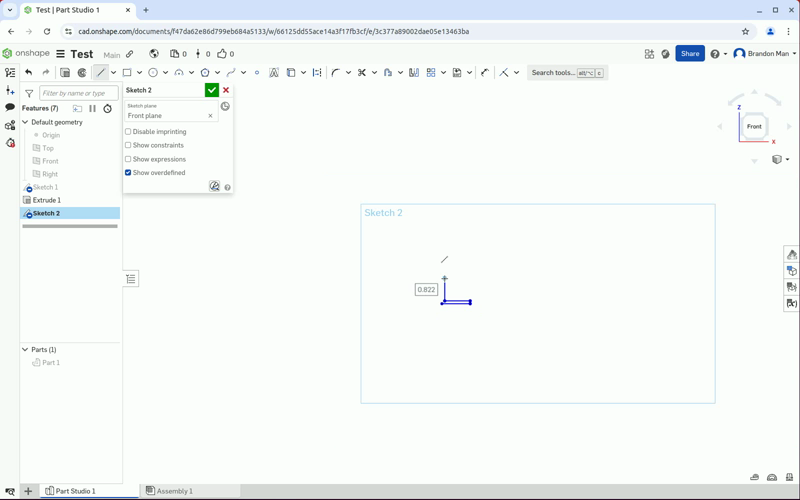
scroll(-6)
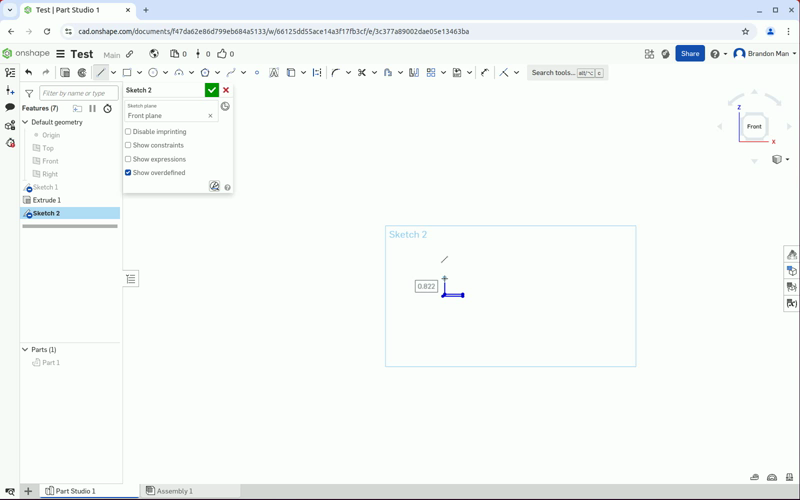
scroll(-6)
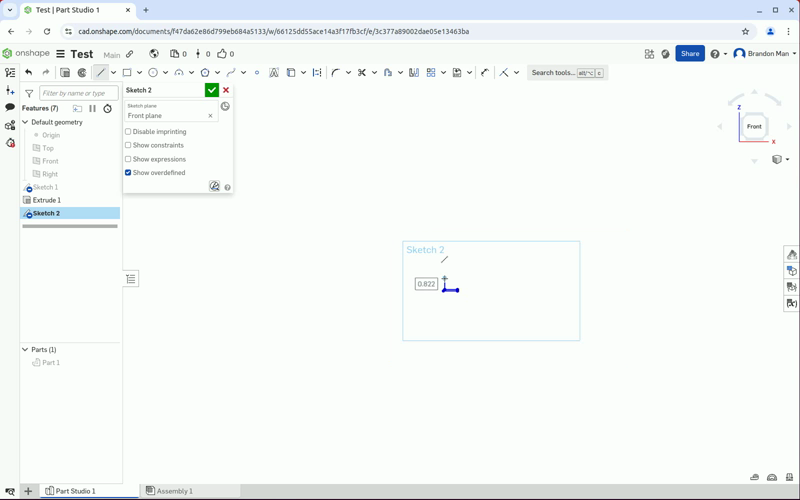
scroll(-6)
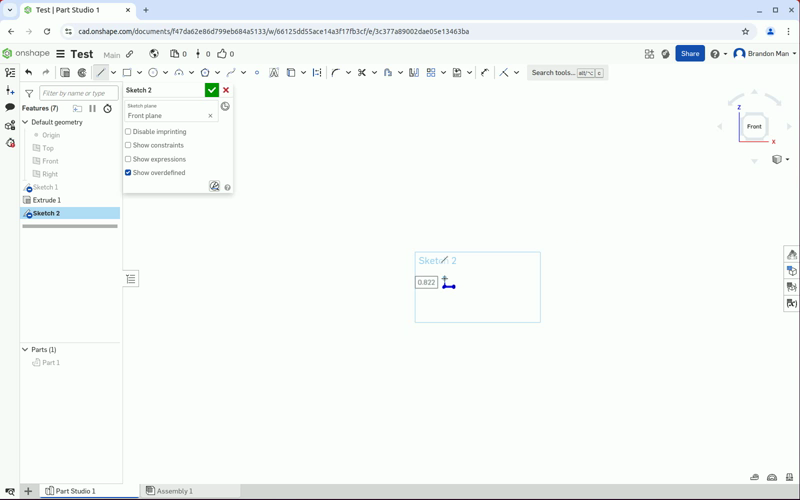
scroll(-6)
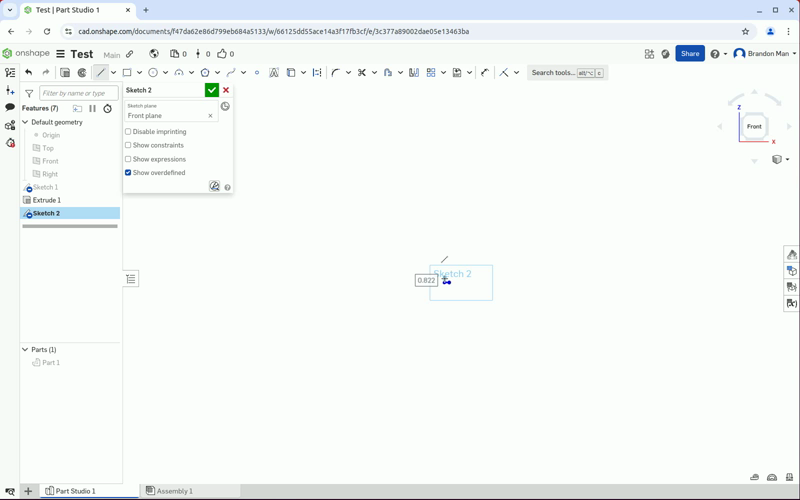
key_up(shift)
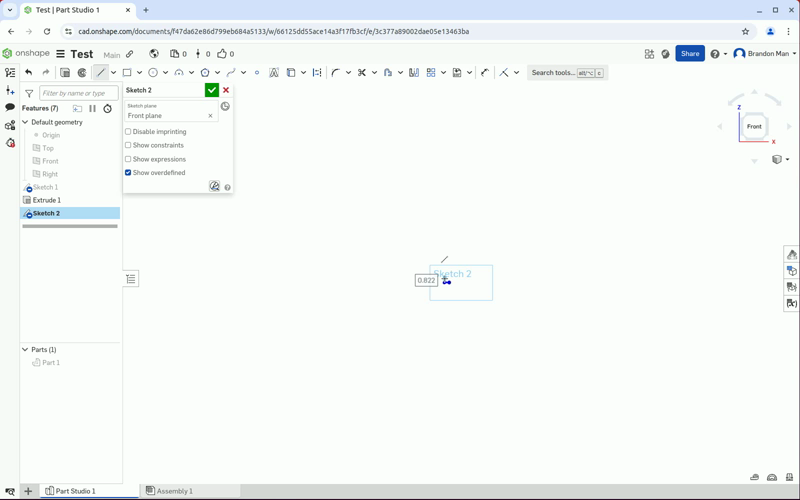
key_down(shift)
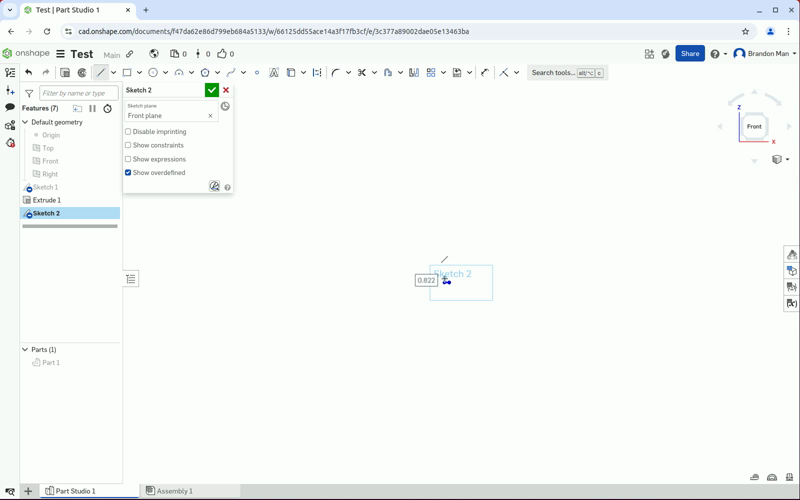
mouse_move(474, 278)
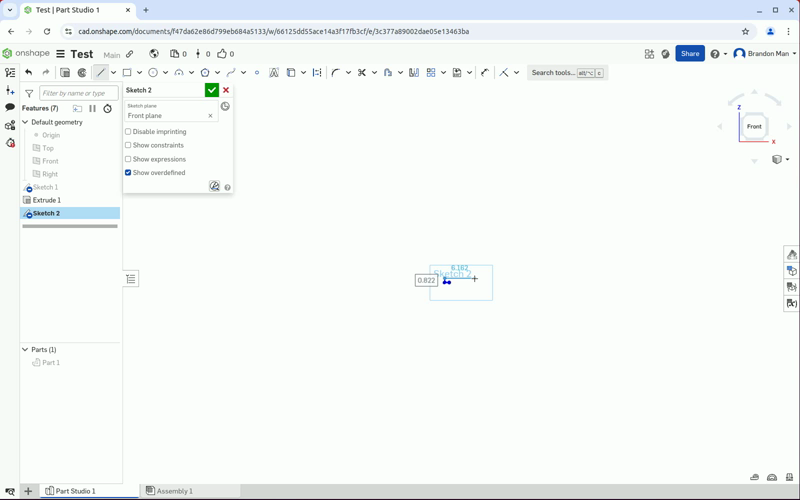
mouse_move(444, 278)
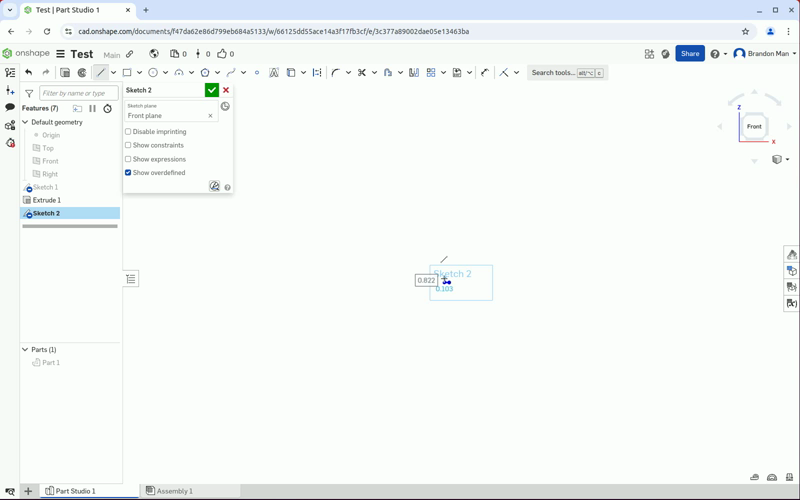
scroll(6)
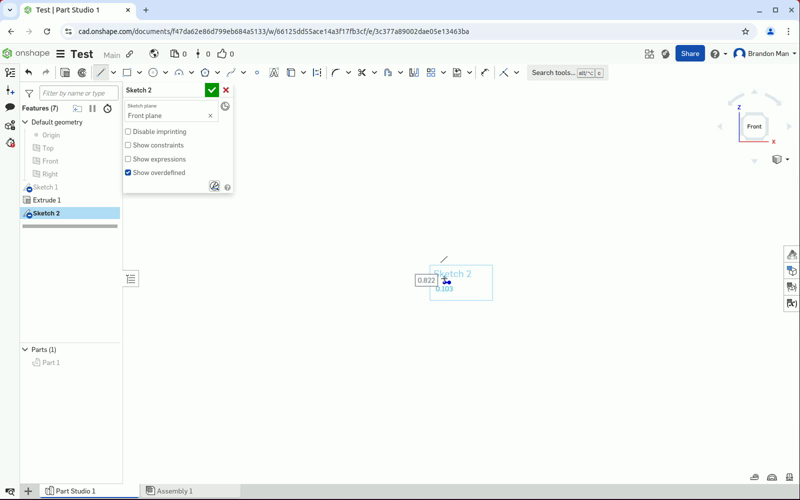
scroll(6)
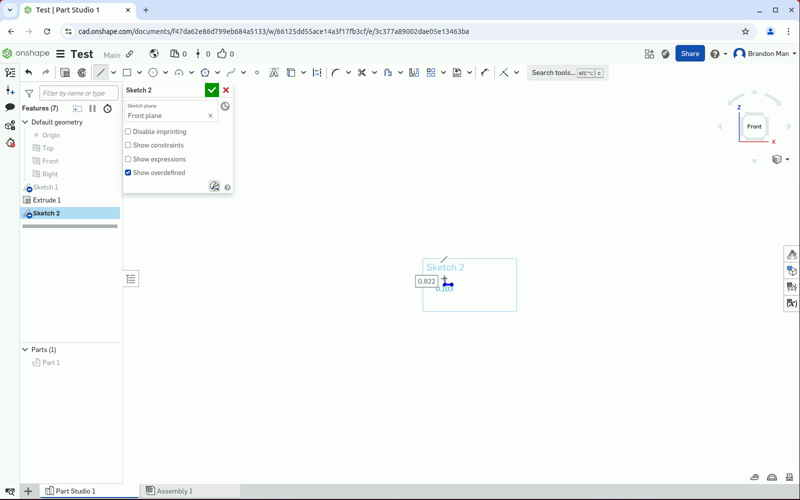
scroll(6)
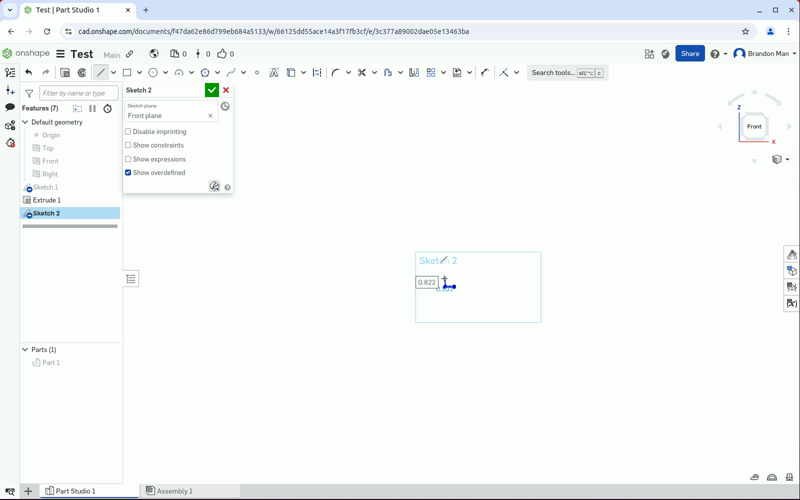
scroll(6)
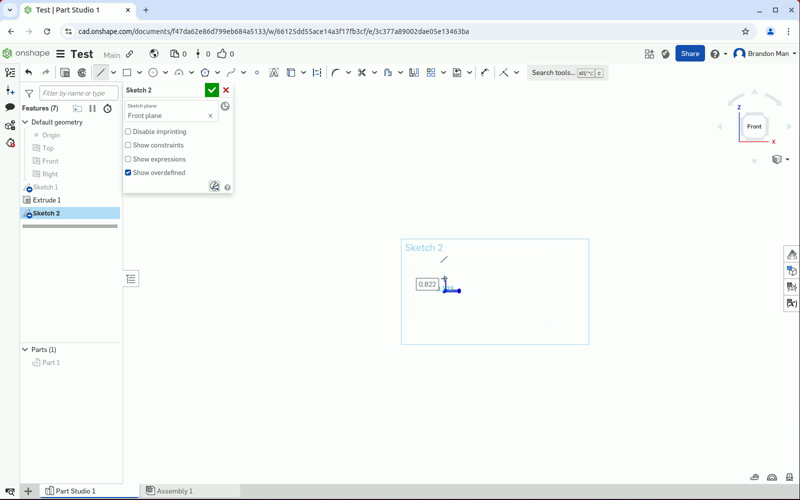
scroll(6)
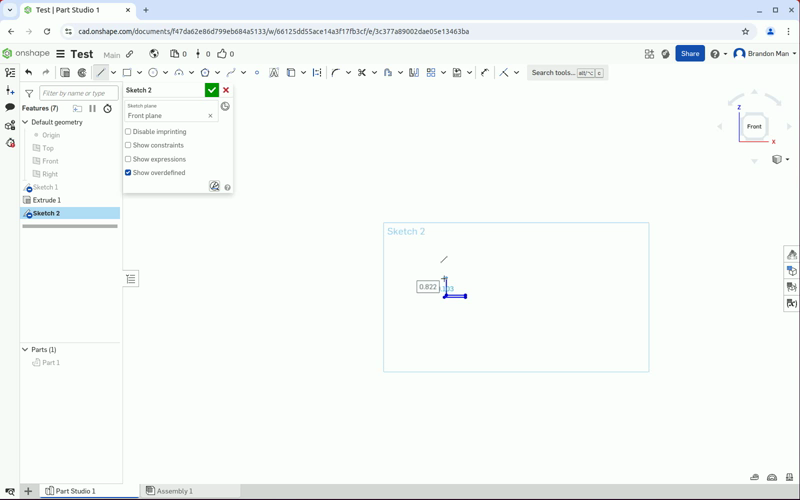
scroll(6)
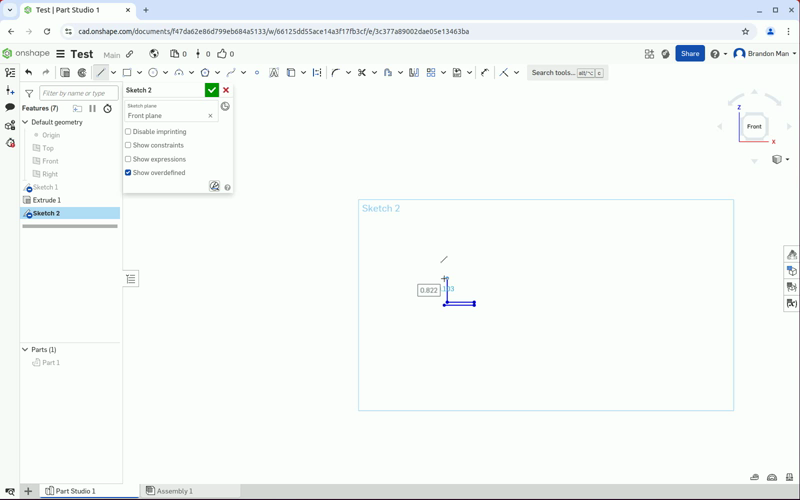
scroll(6)
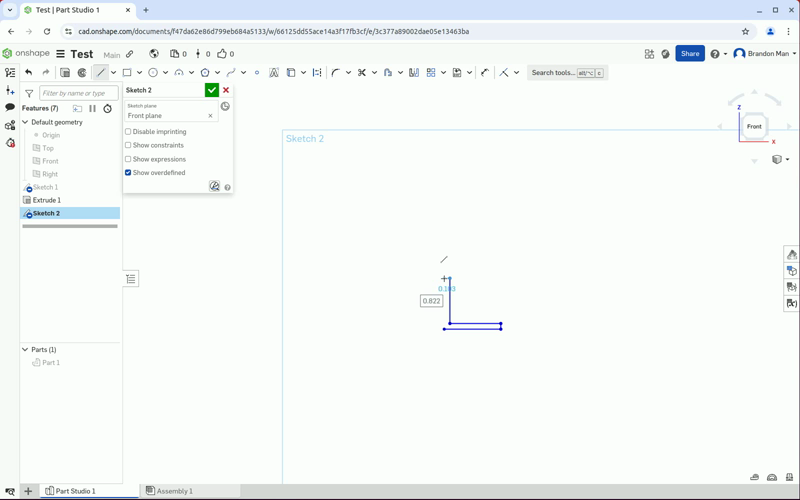
click(444, 278)
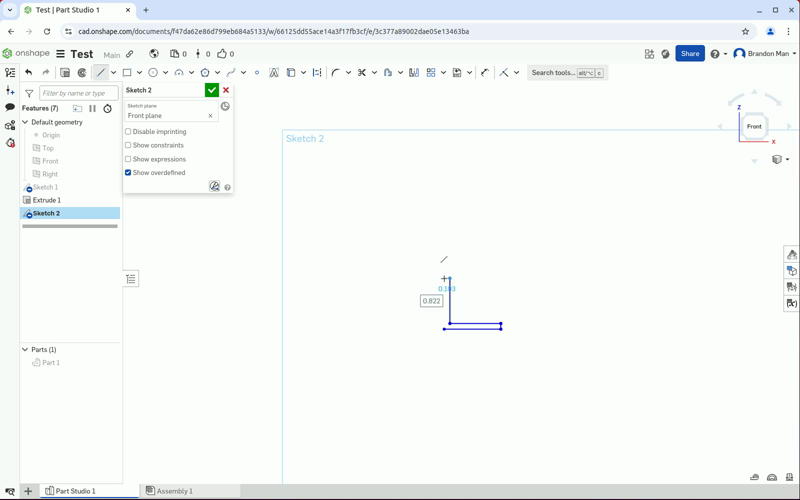
scroll(-6)
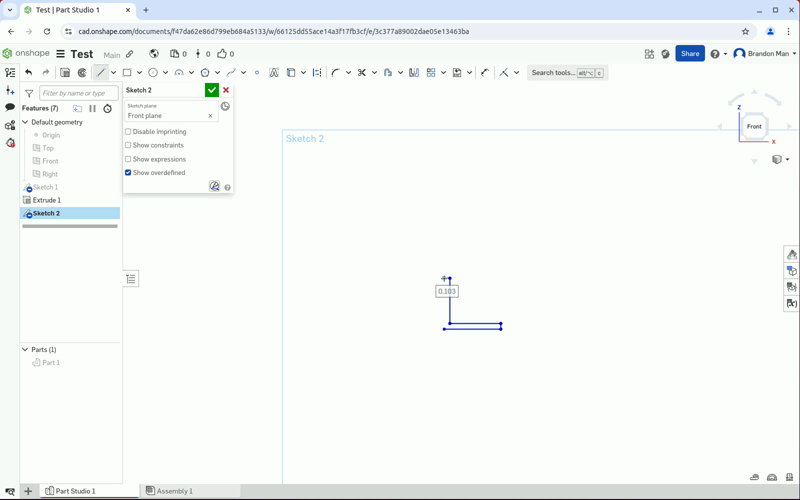
scroll(-6)
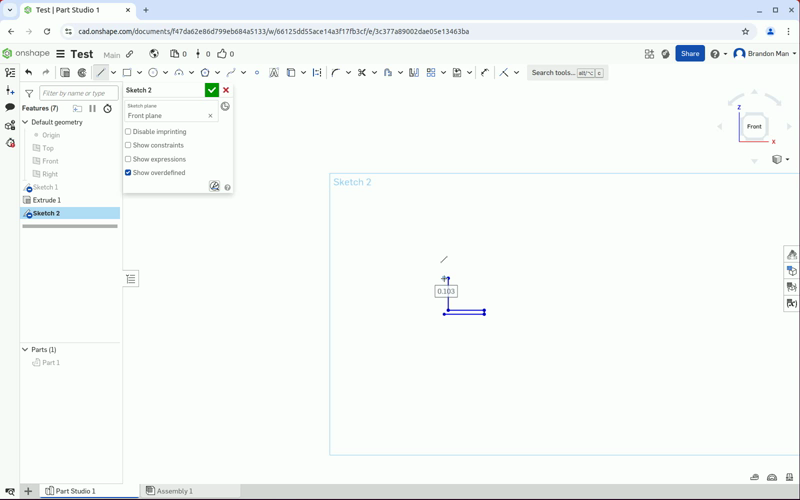
scroll(-6)
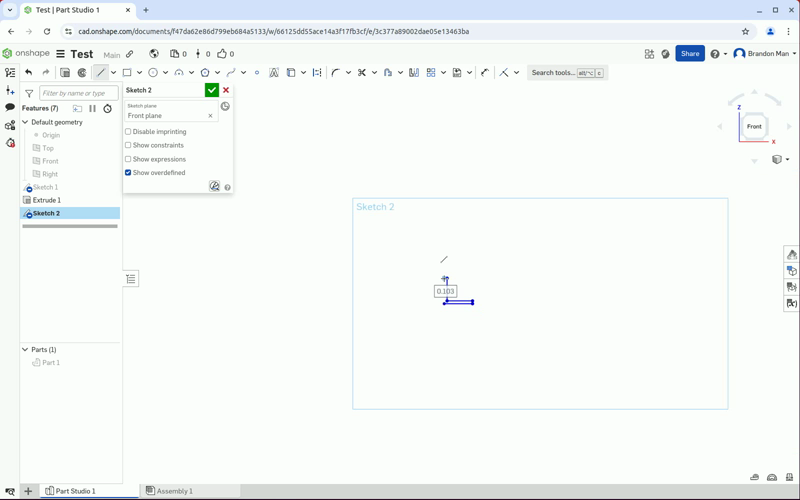
scroll(-6)
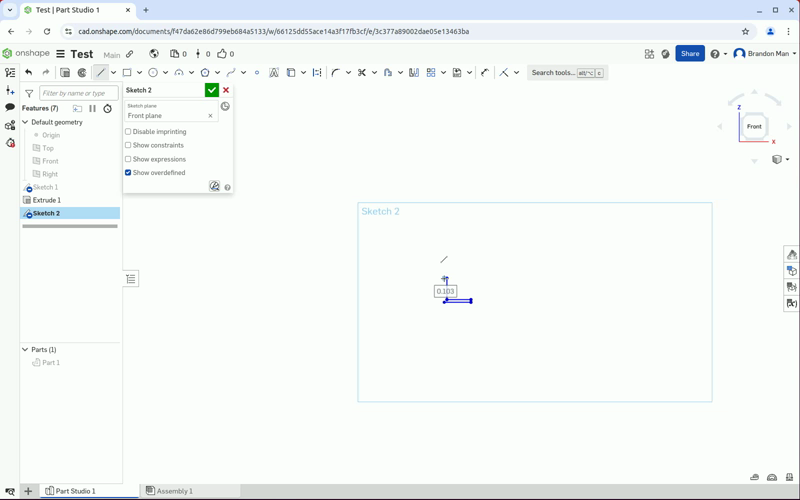
scroll(-6)
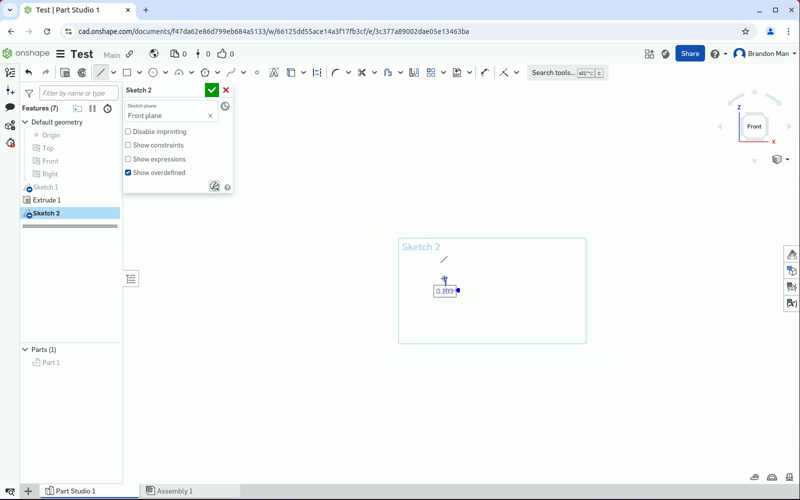
scroll(-6)
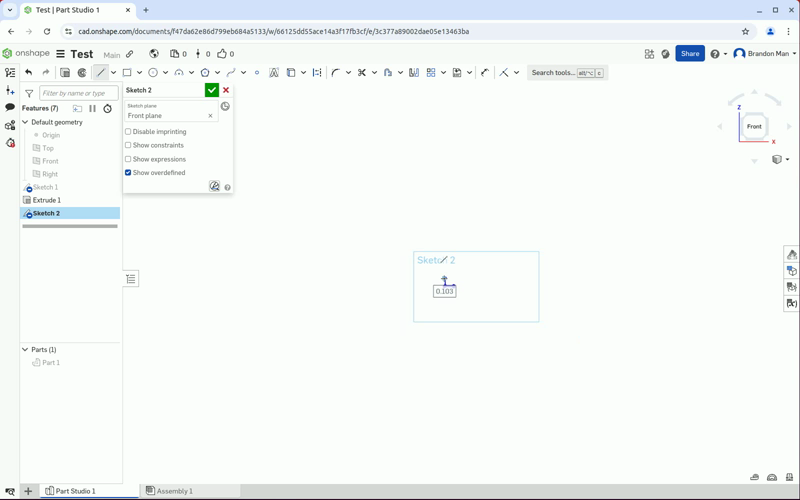
scroll(-6)
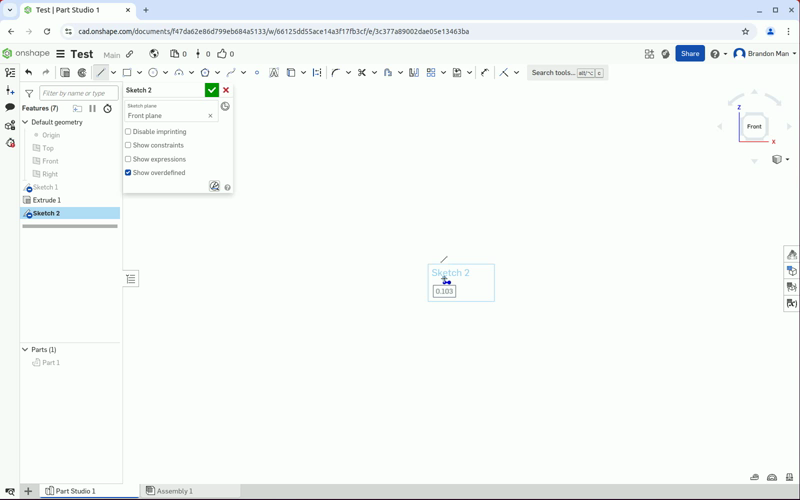
key_up(shift)
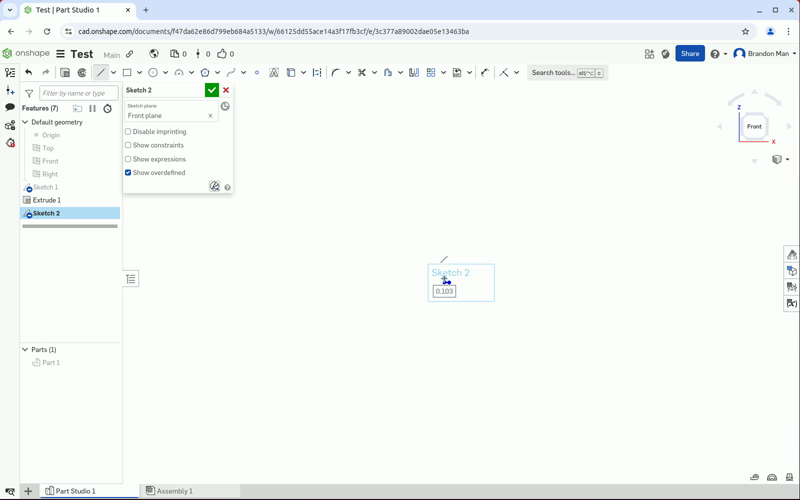
mouse_move(474, 278)
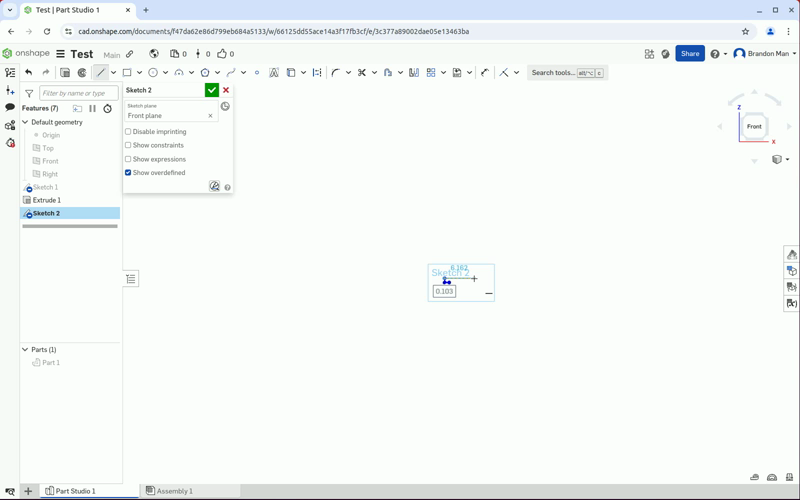
key_down(shift)
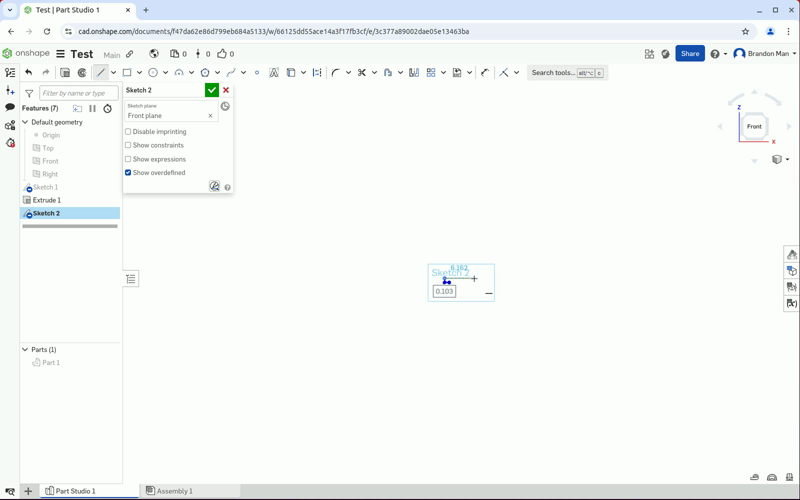
mouse_move(444, 282)
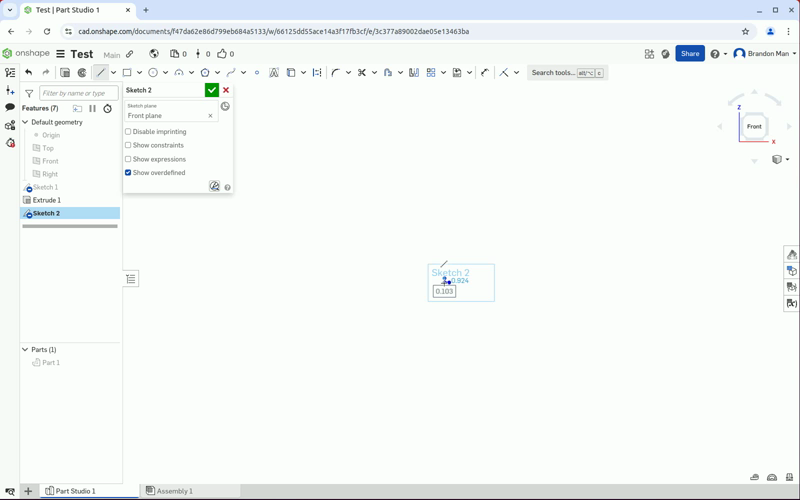
scroll(6)
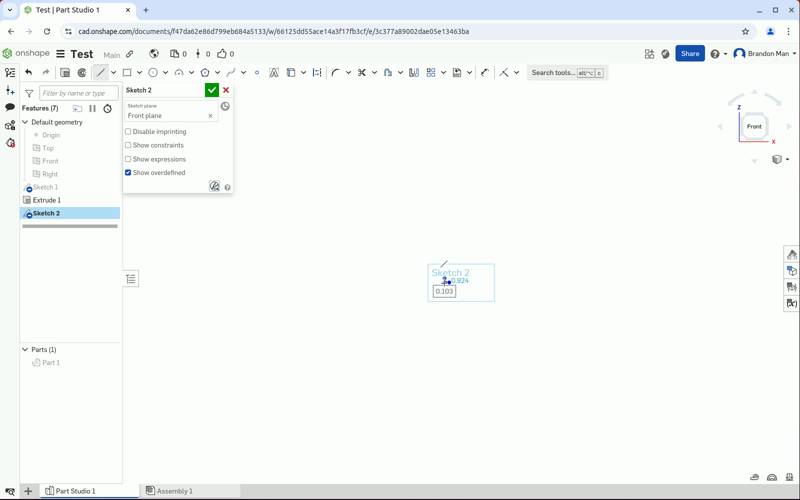
scroll(6)
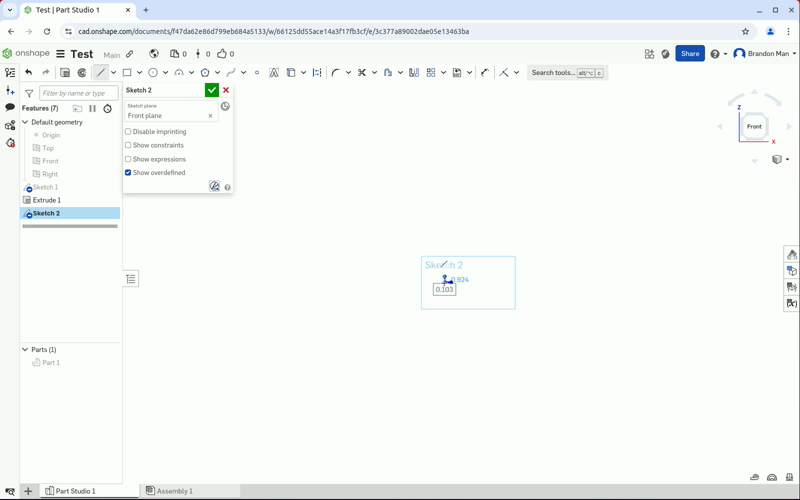
scroll(6)
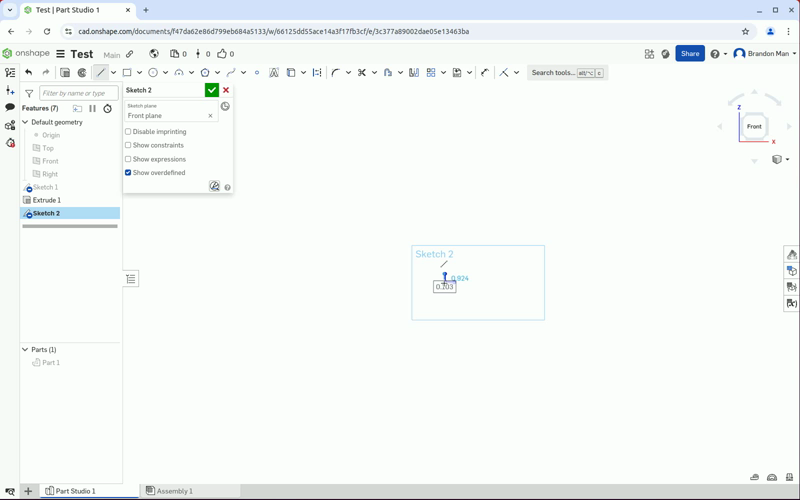
scroll(6)
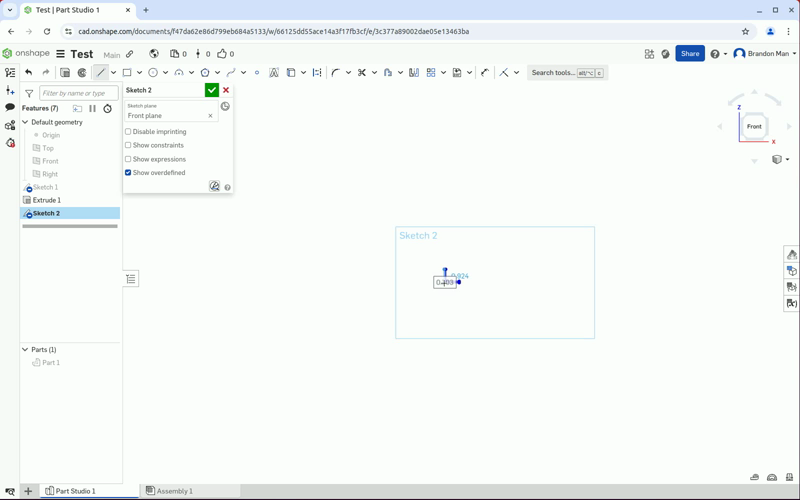
scroll(6)
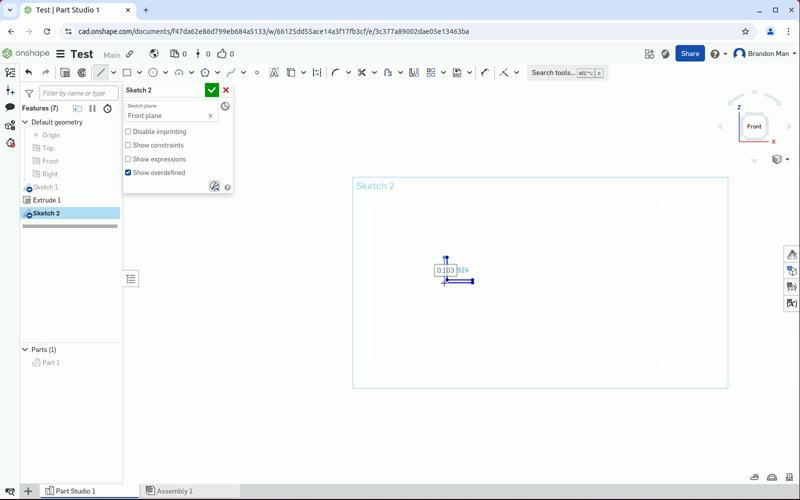
scroll(6)
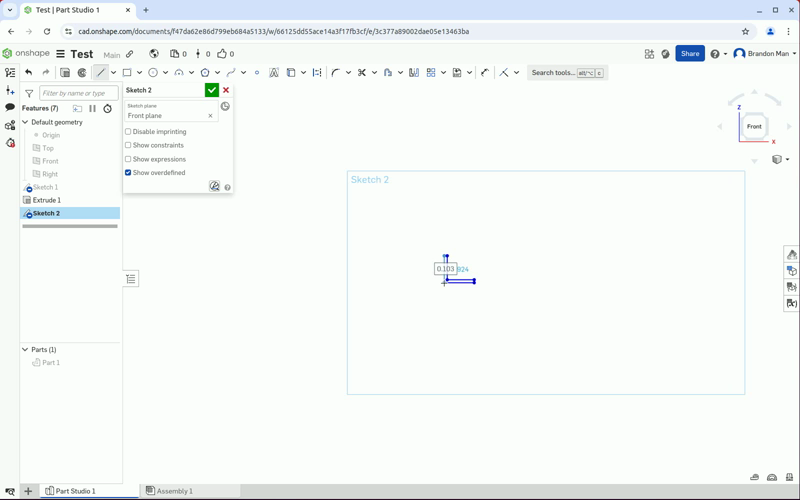
scroll(6)
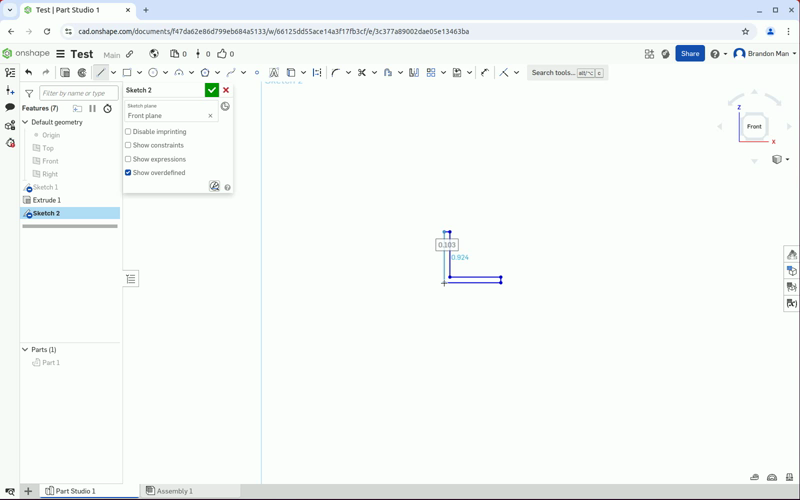
key_up(shift)
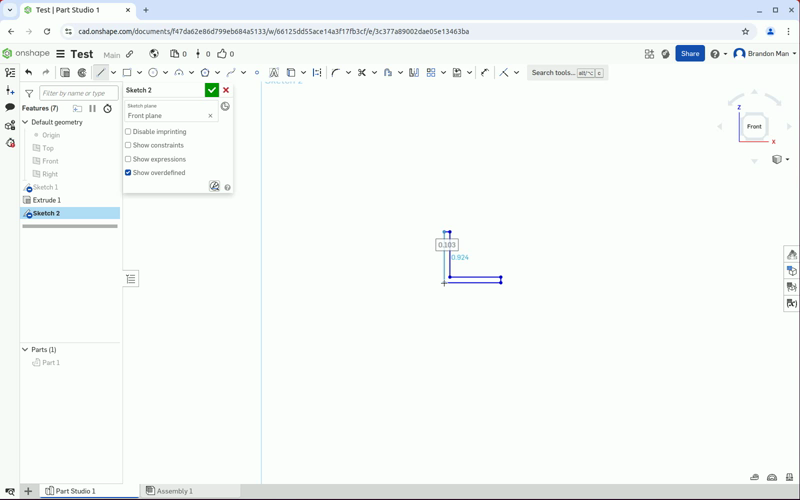
click(444, 282)
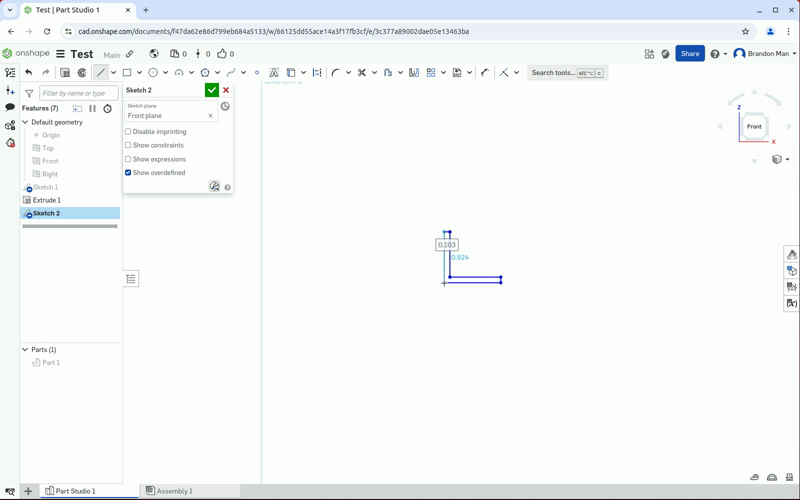
scroll(-6)
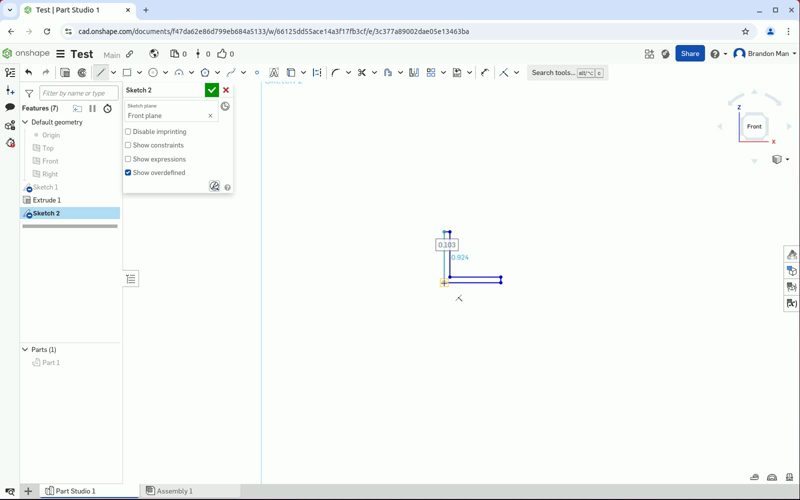
scroll(-6)
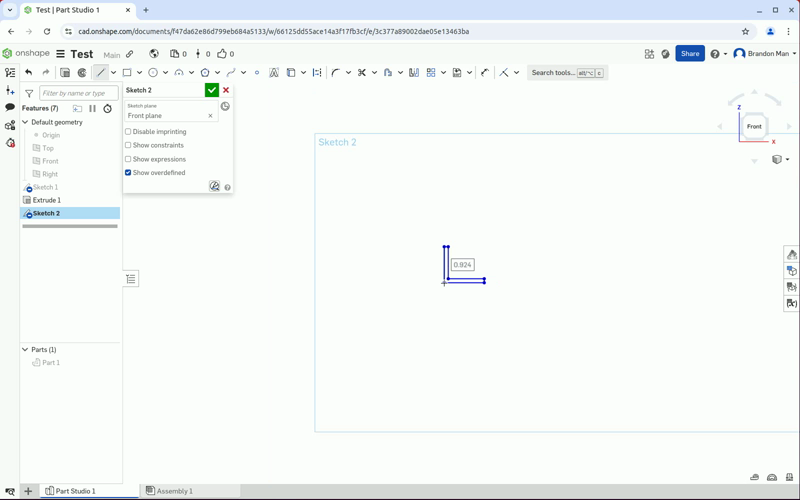
scroll(-6)
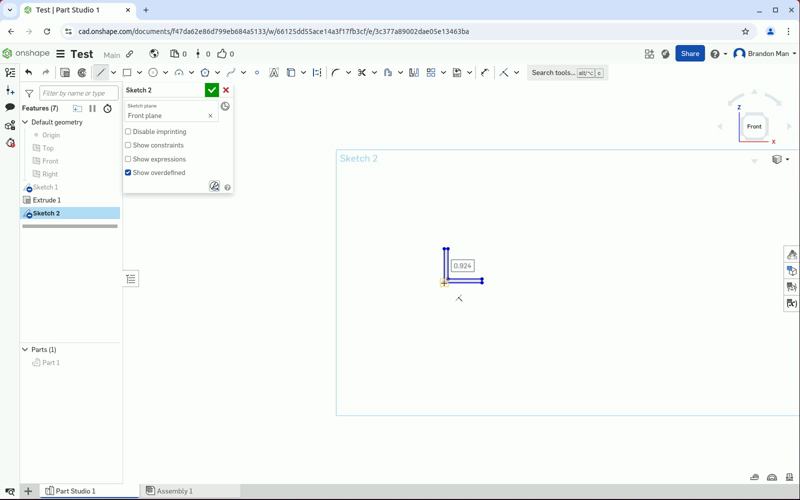
scroll(-6)
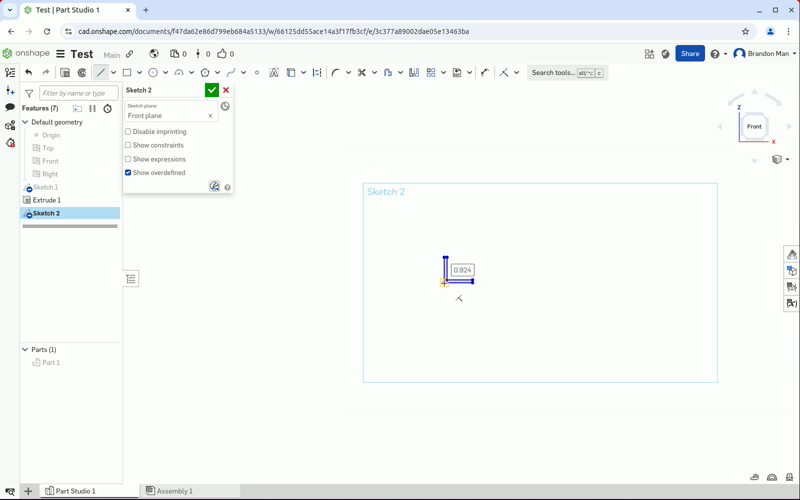
scroll(-6)
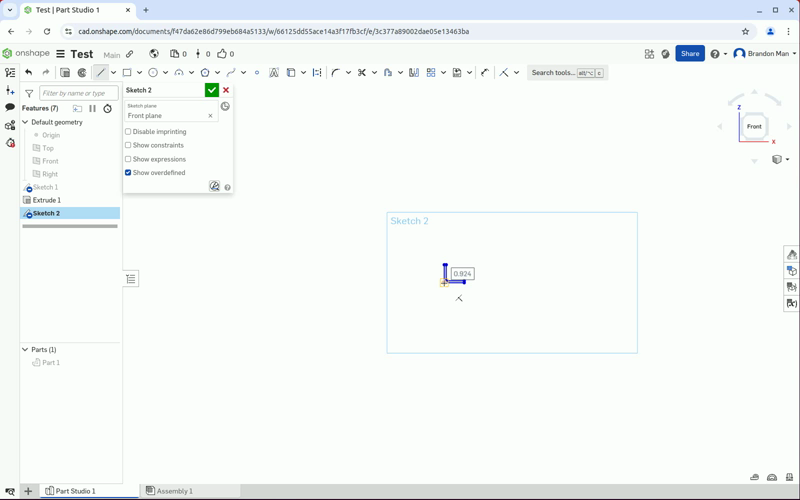
scroll(-6)
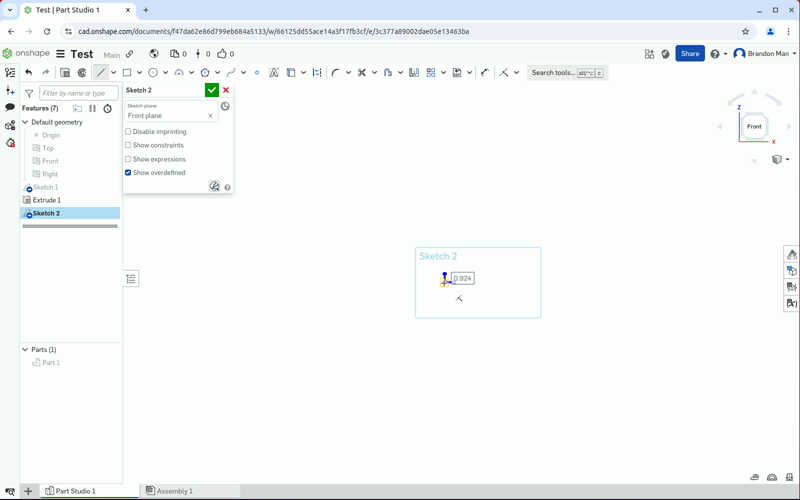
scroll(-6)
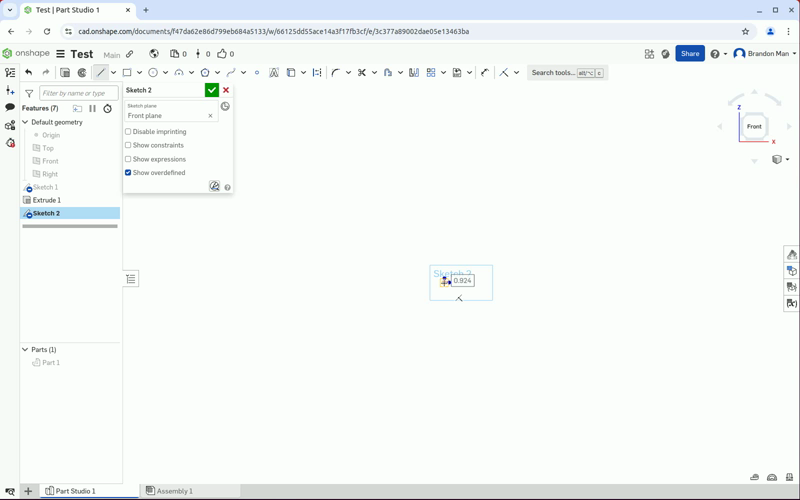
key(esc)
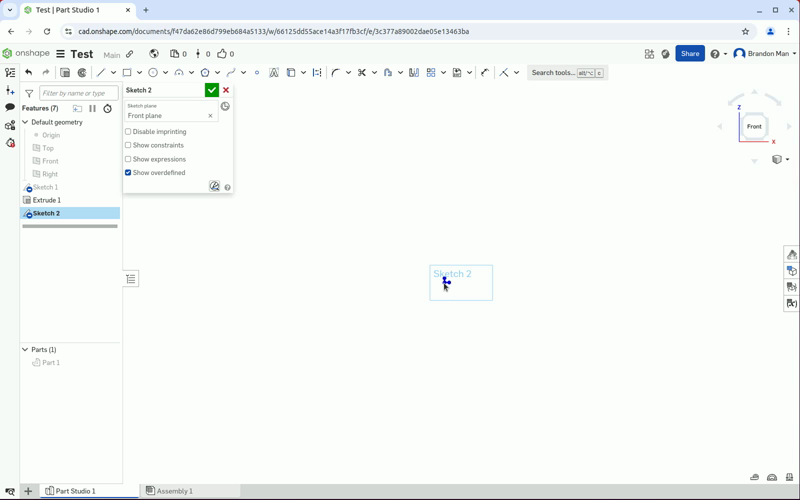
mouse_move(445, 282)
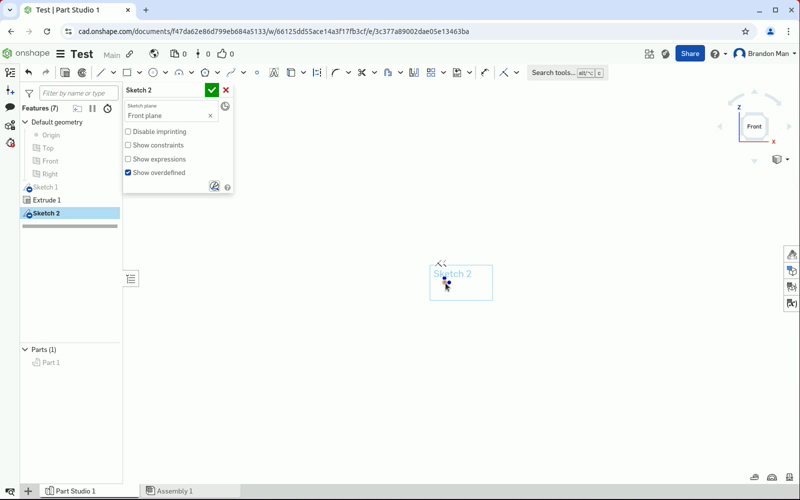
scroll(6)
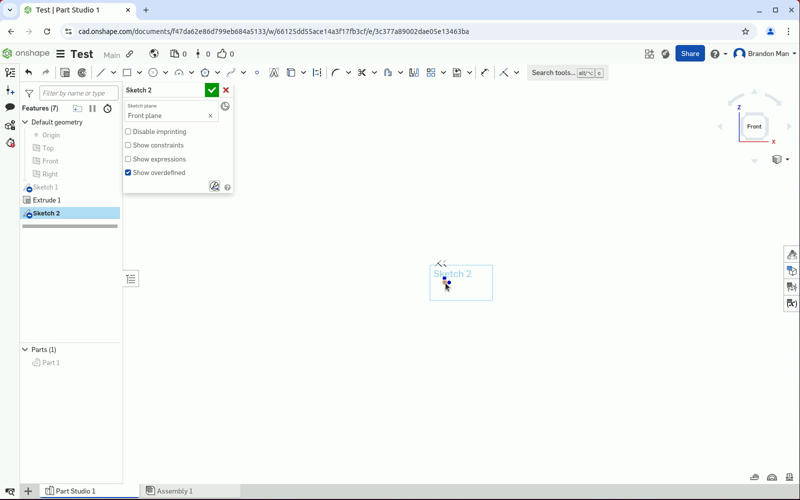
scroll(6)
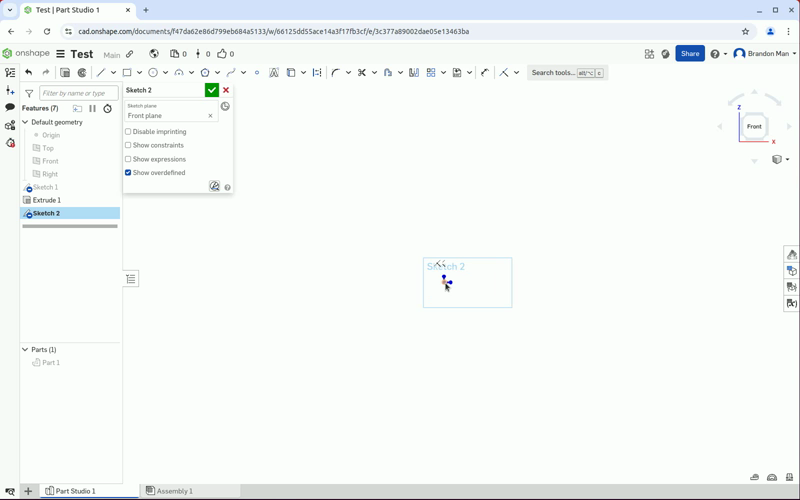
scroll(6)
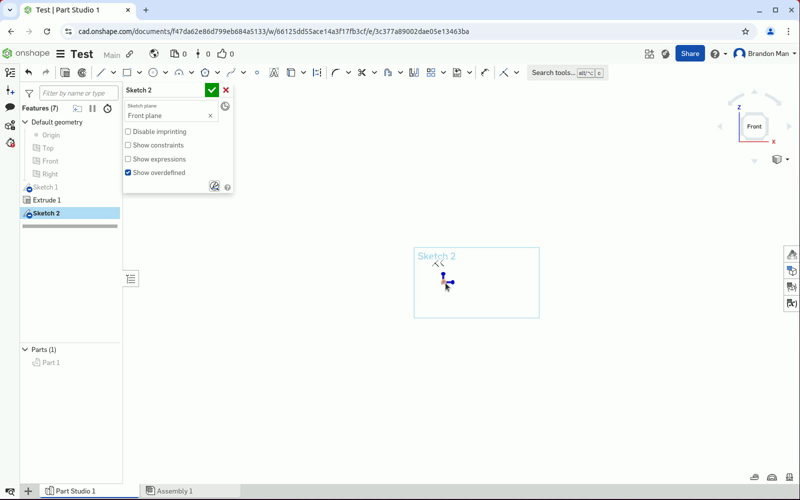
scroll(6)
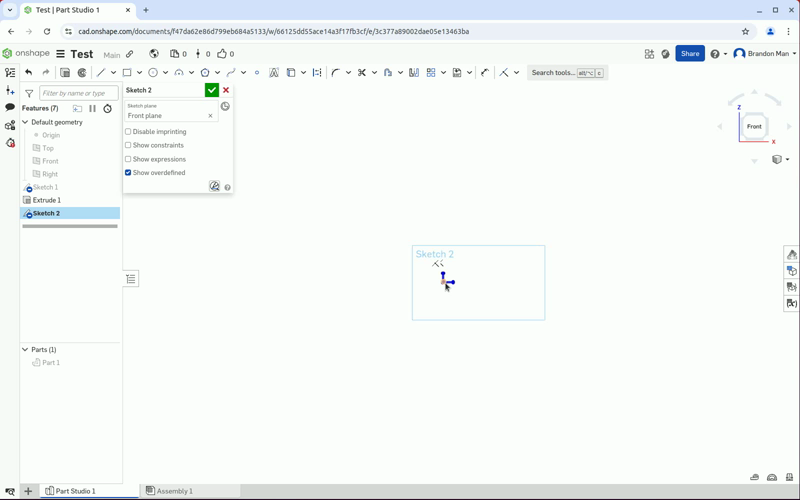
scroll(6)
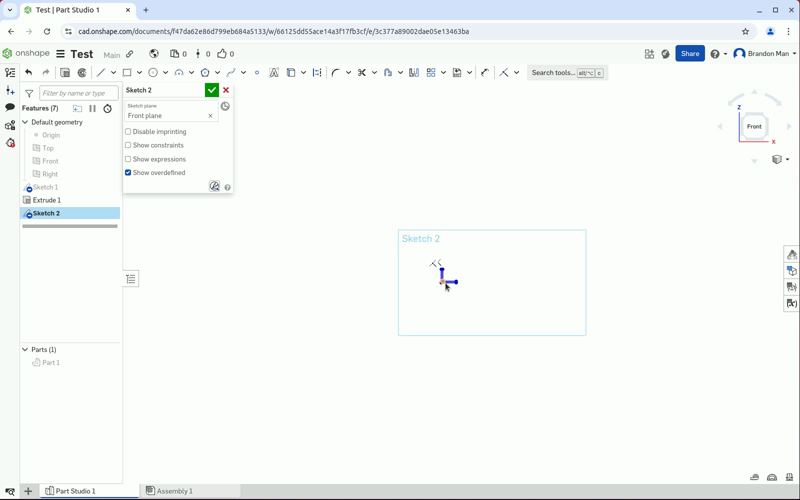
scroll(6)
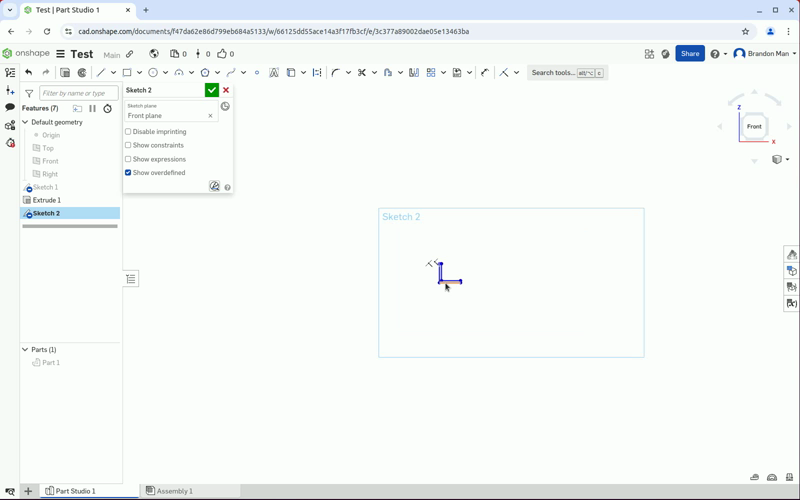
scroll(6)
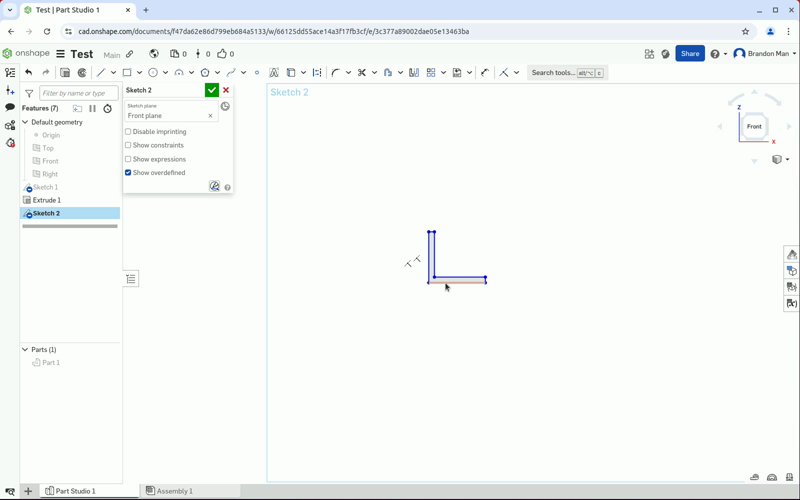
click(445, 282)
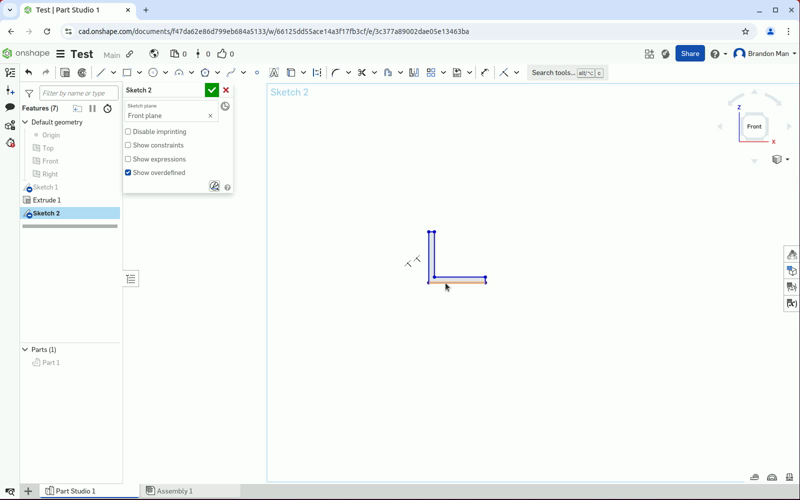
scroll(-6)
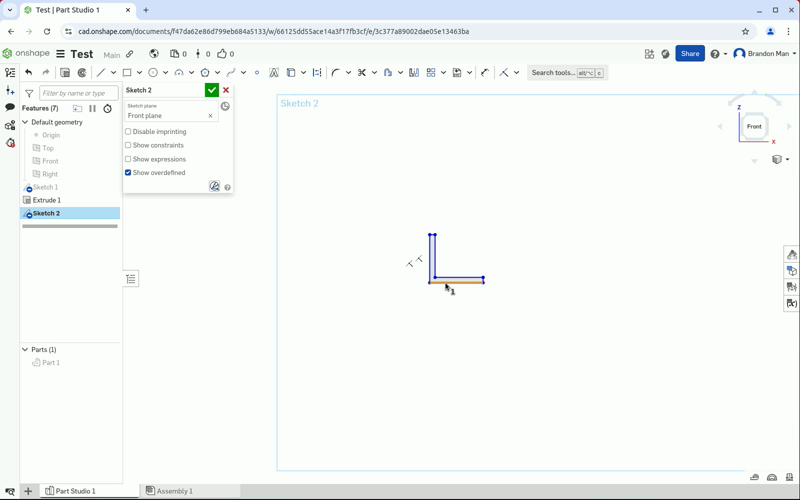
scroll(-6)
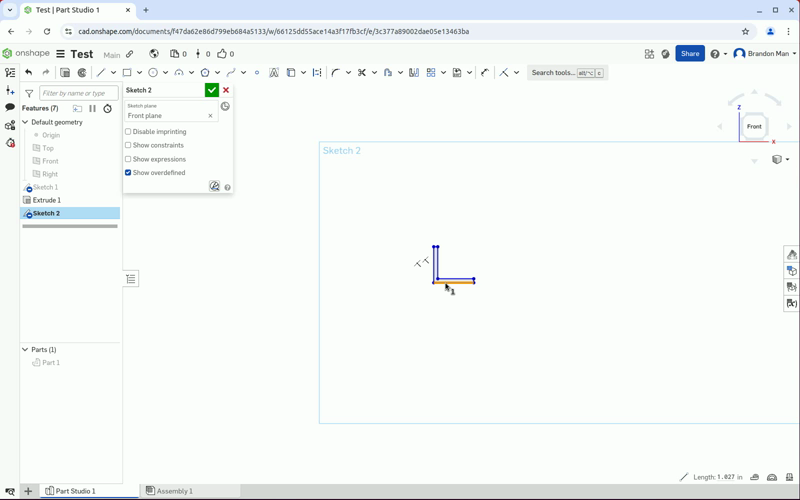
scroll(-6)
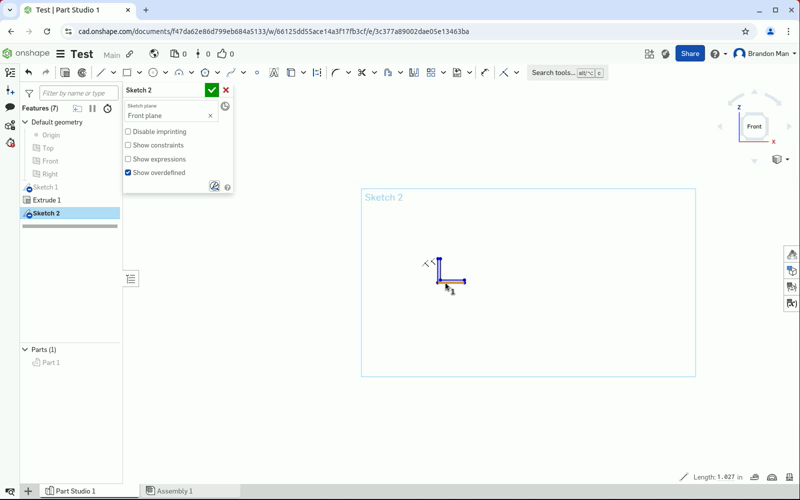
scroll(-6)
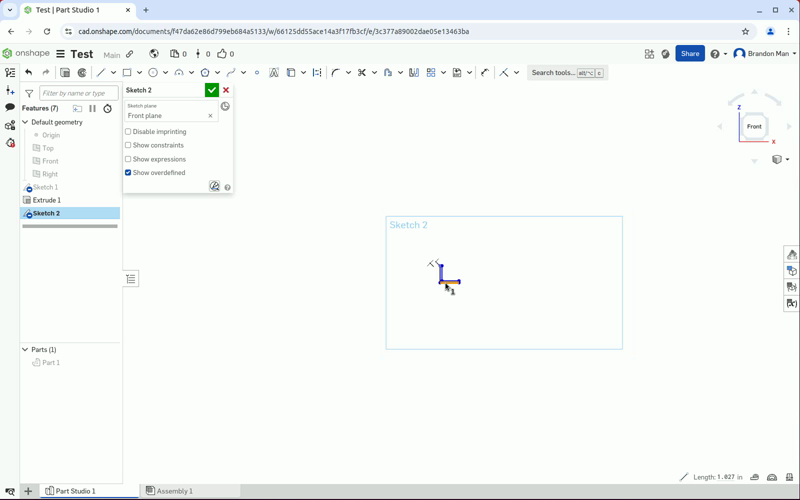
scroll(-6)
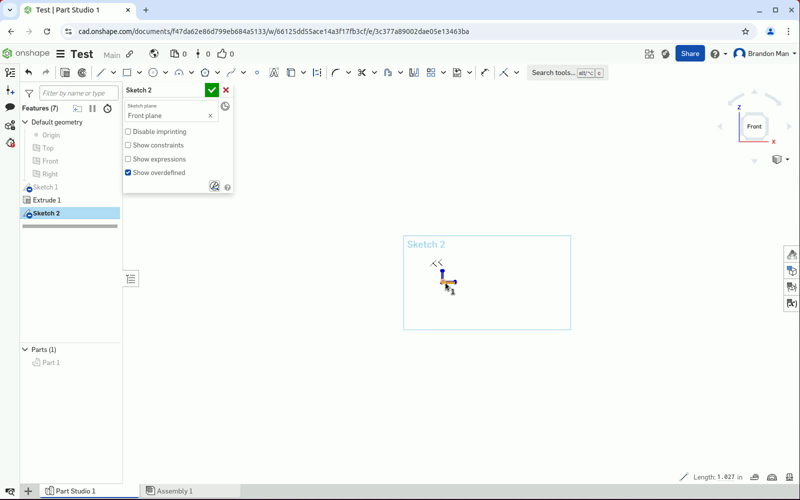
scroll(-6)
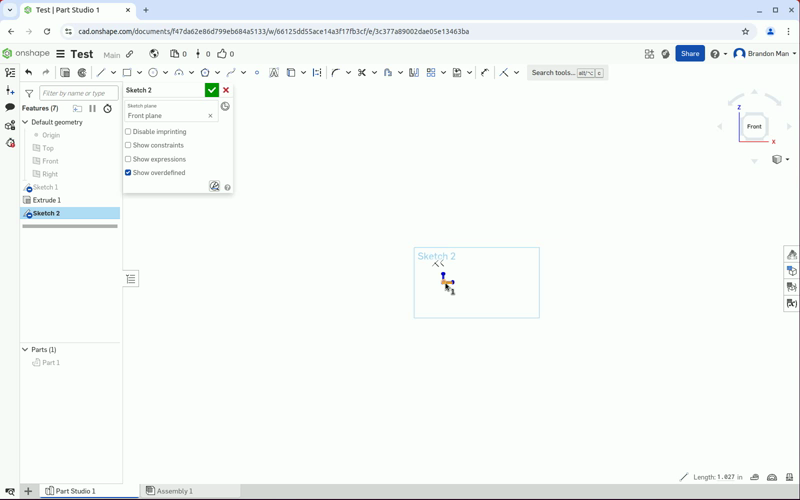
scroll(-6)
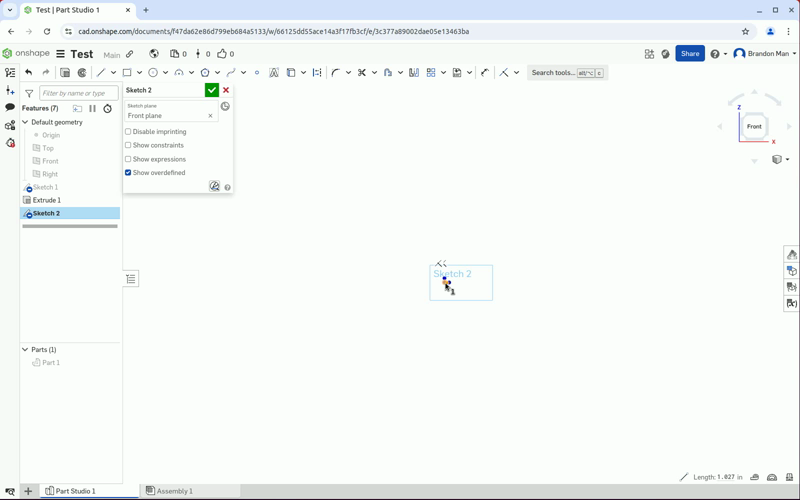
mouse_move(73, 352)
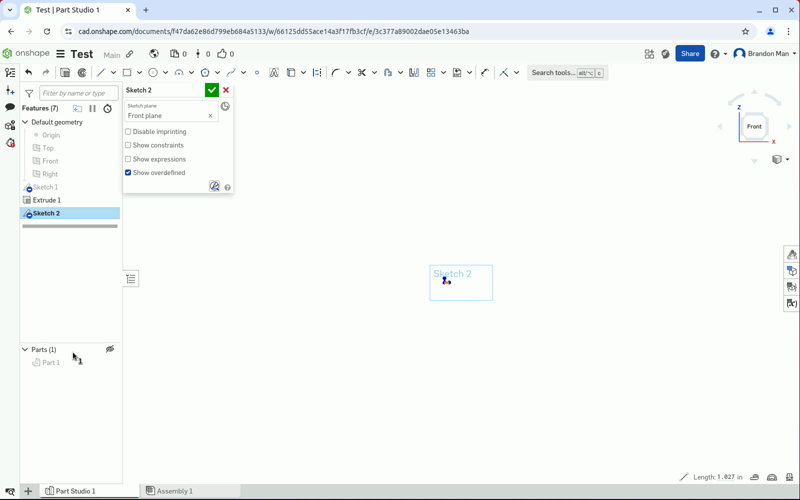
key(shift+y)
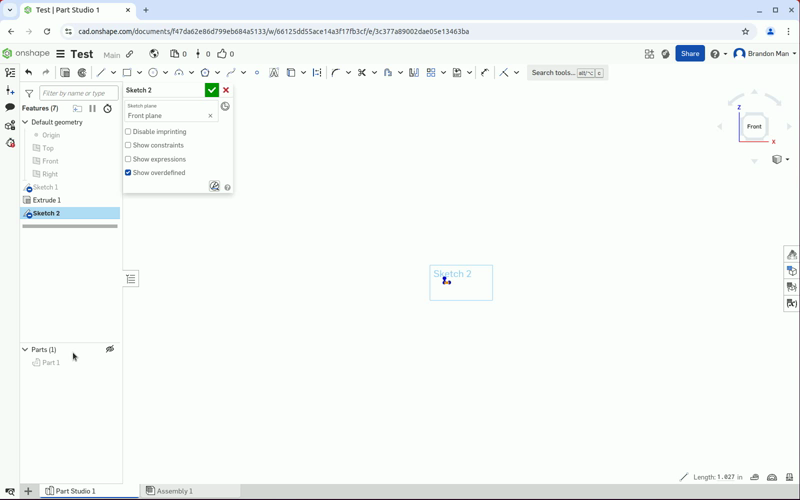
key(shift+e)
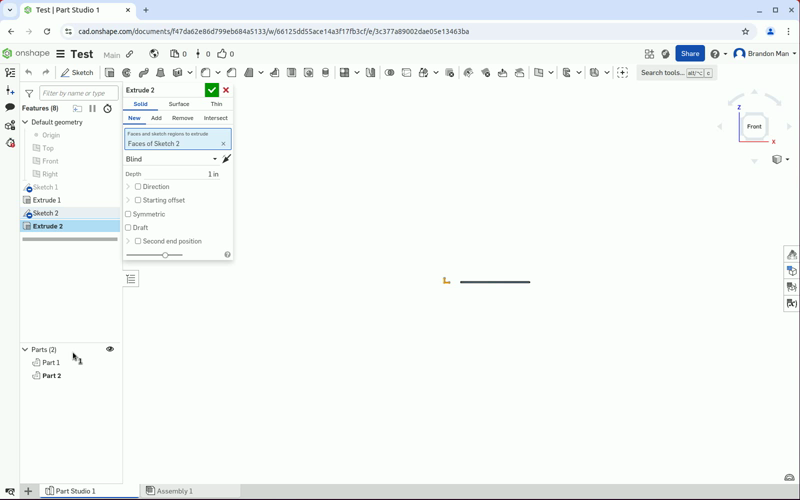
mouse_move(143, 106)
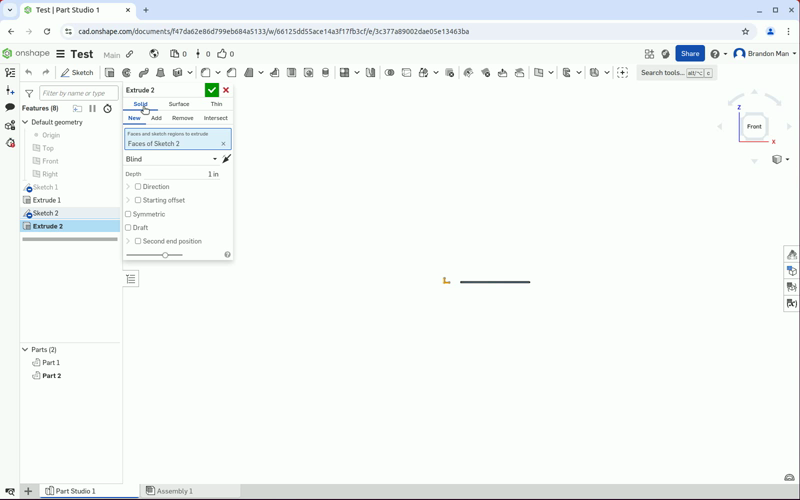
click(143, 106)
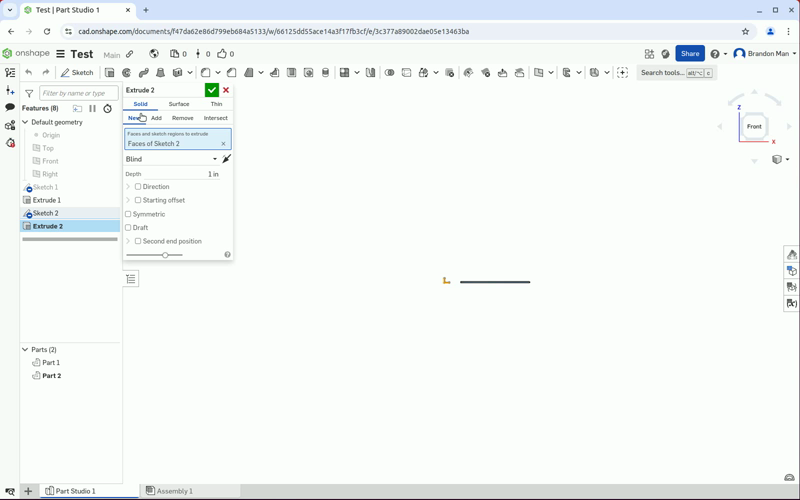
mouse_move(137, 120)
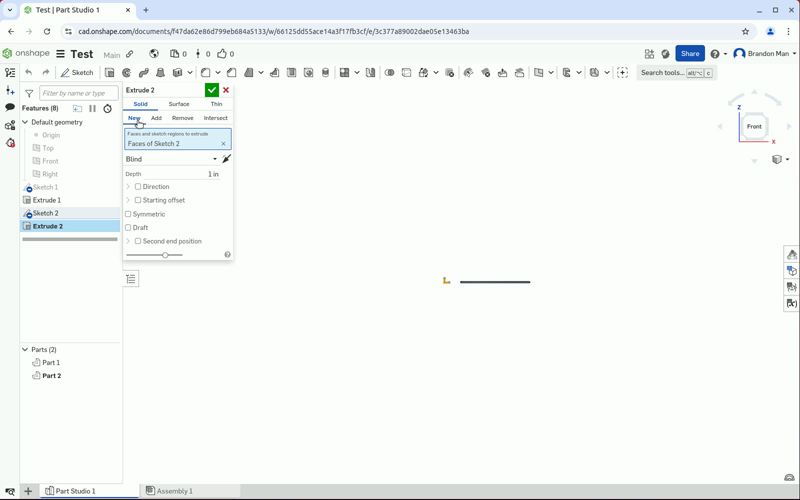
click(137, 120)
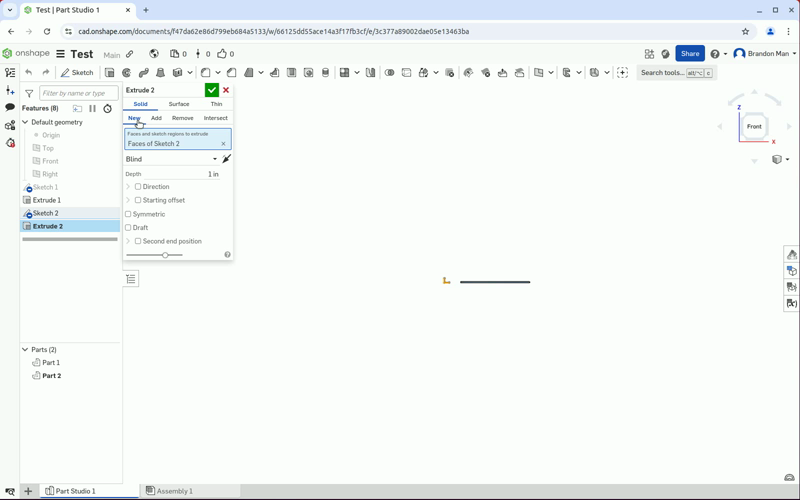
key(tab, 4)
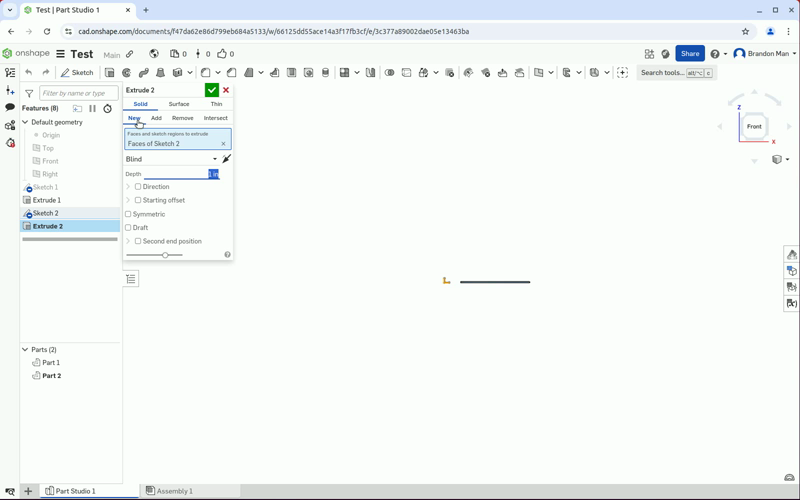
text(23.108)
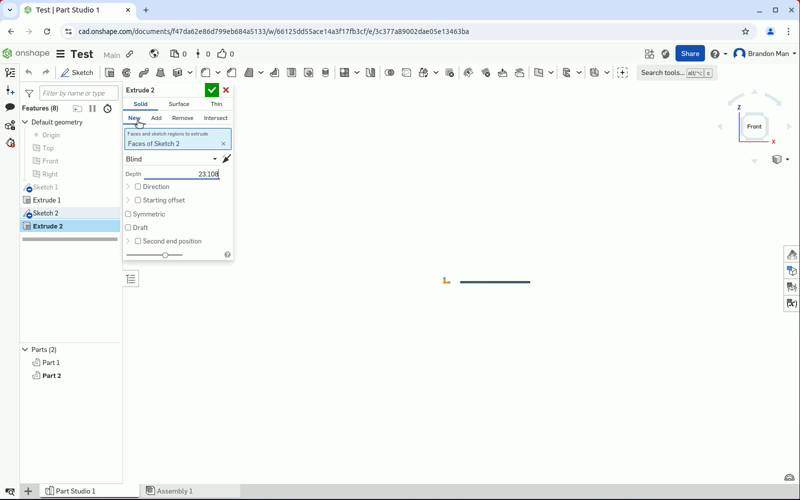
key(enter)
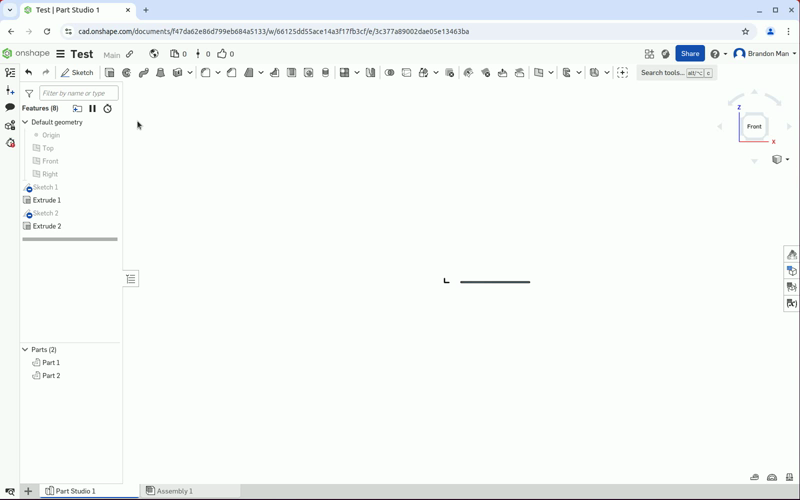
key(shift+h)
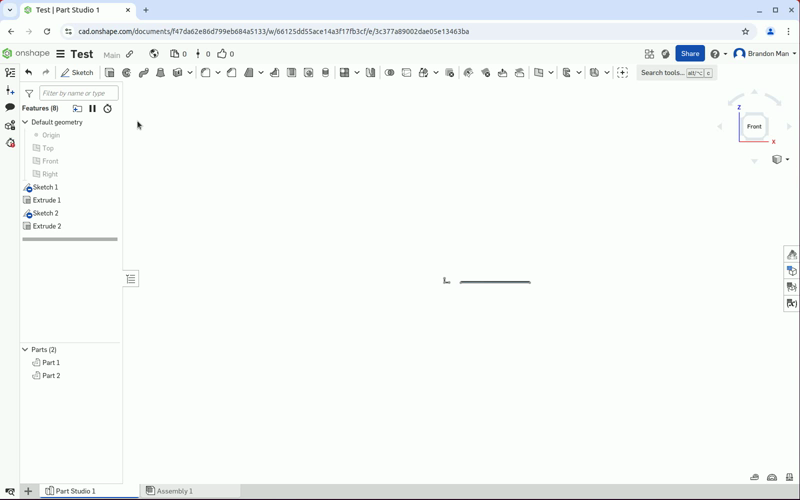
key(shift+h)
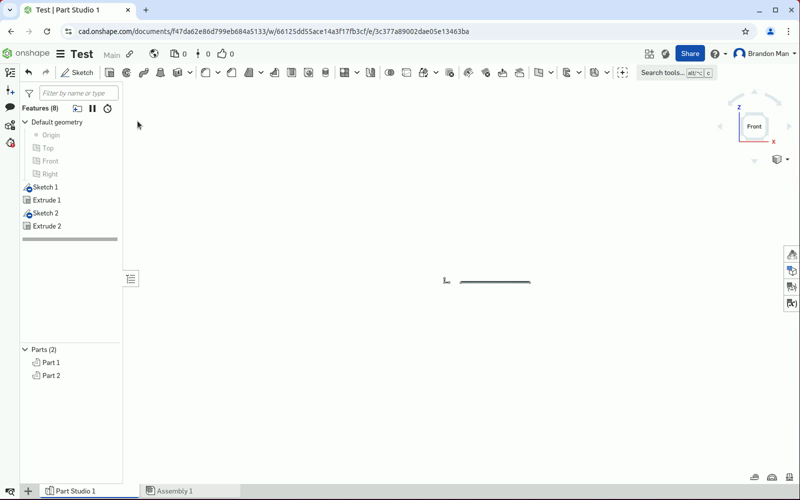
key(shift+7)
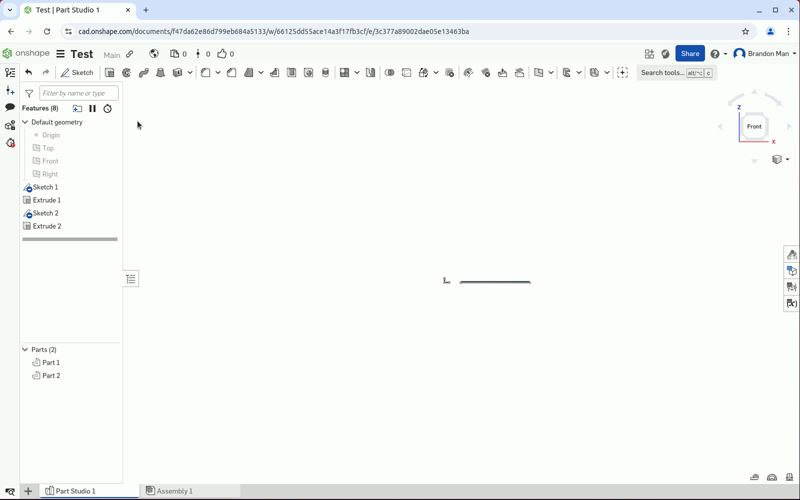
key(left, 2)
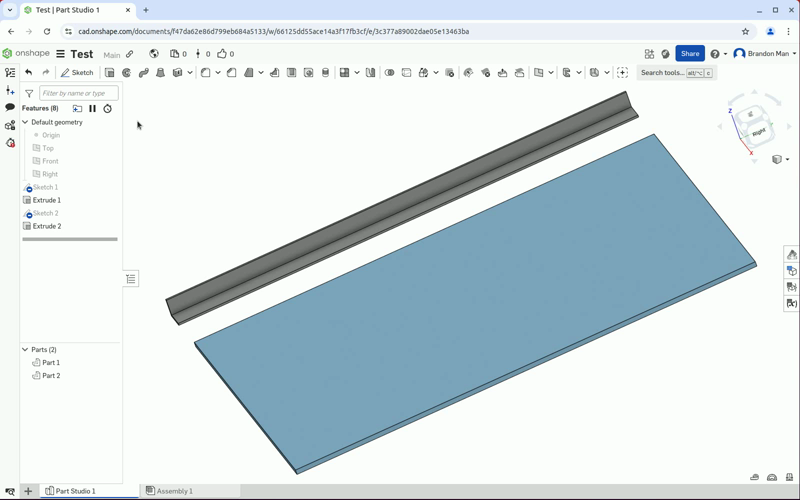
key(down, 2)
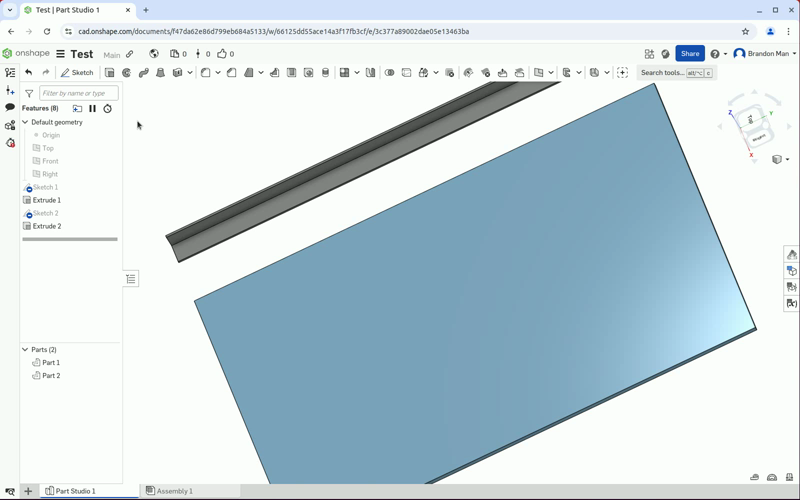
key(up, 2)
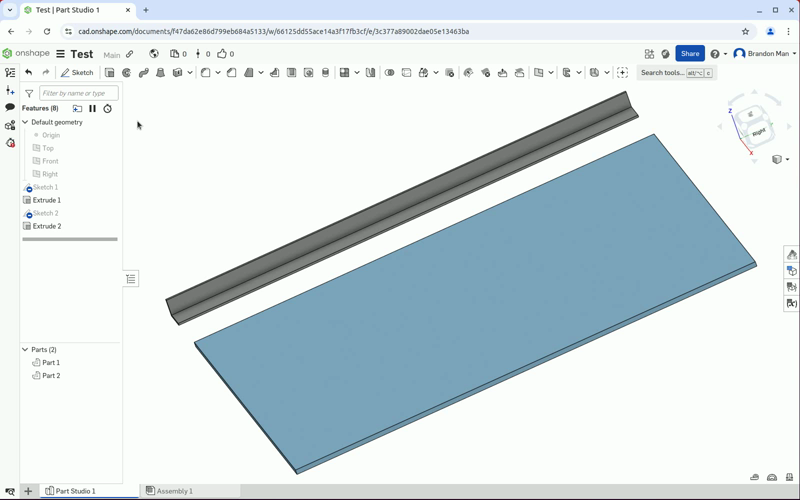
key(right, 2)
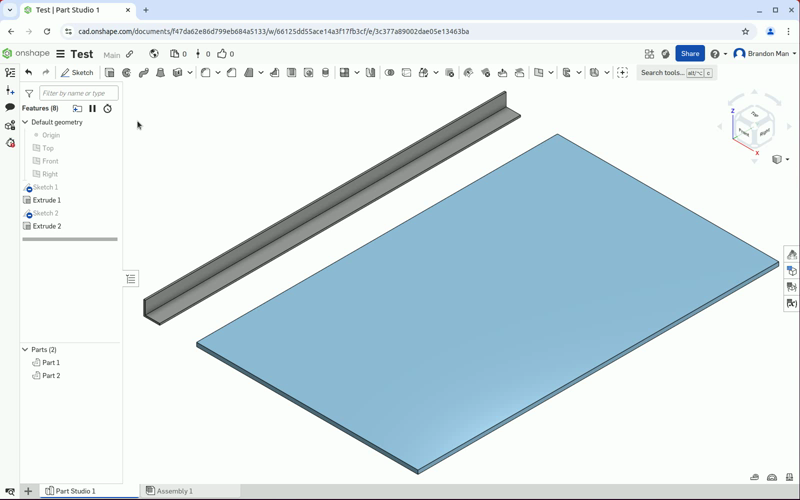
mouse_move(73, 189)
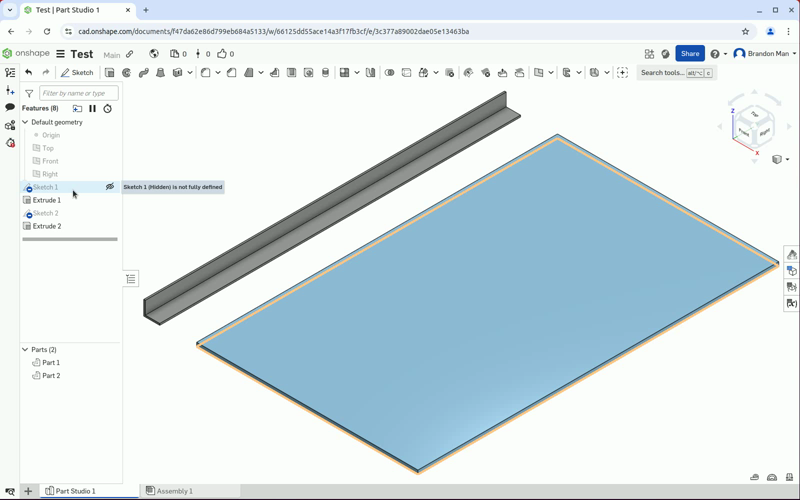
click(73, 189)